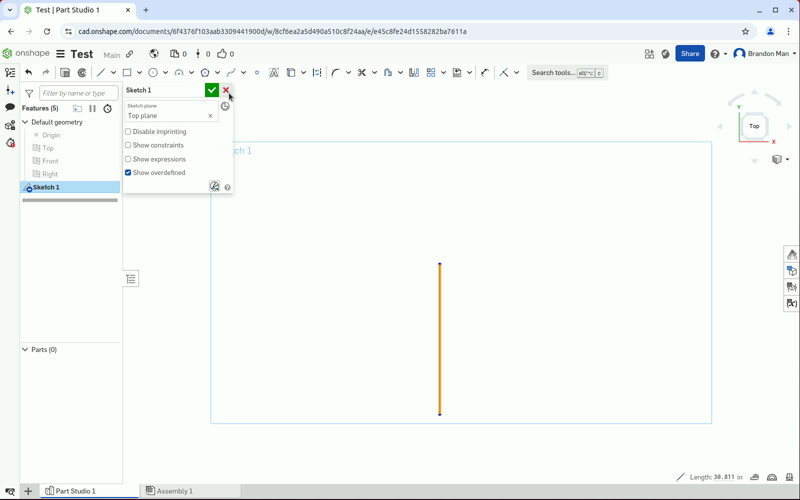
key(shift+h)
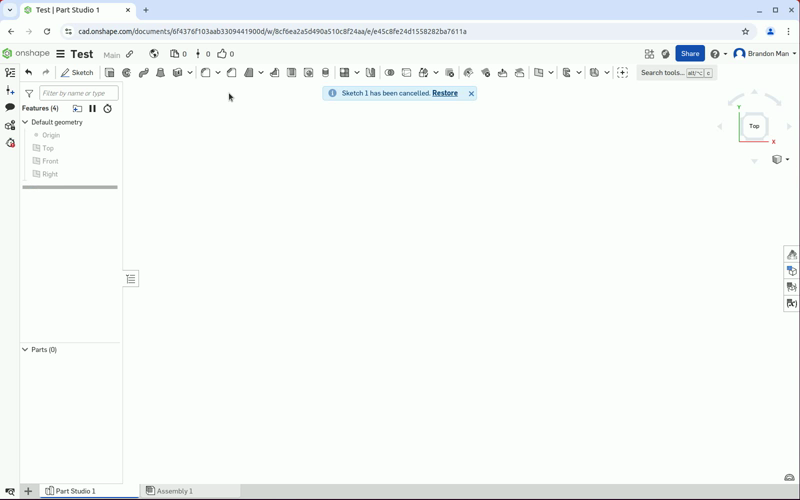
mouse_move(73, 352)
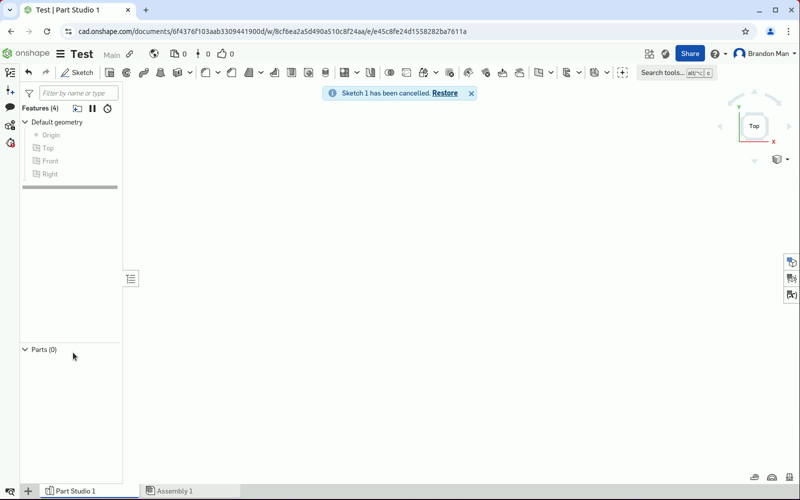
key(y)
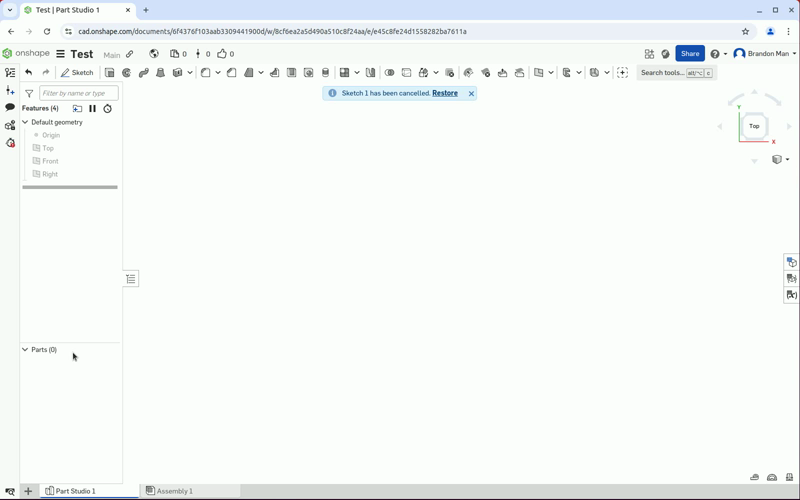
key(shift+p)
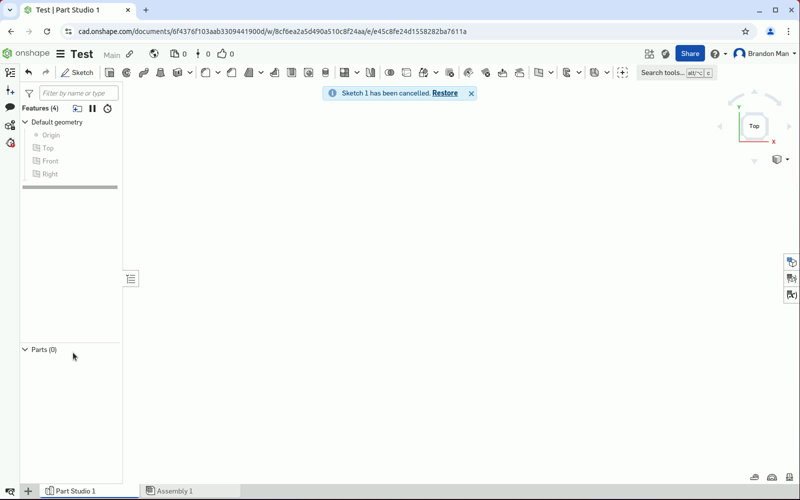
key(space)
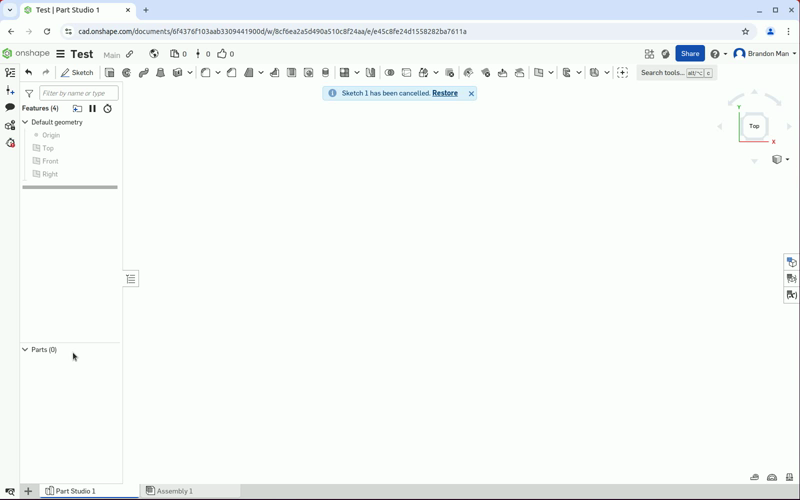
key_down(shift)
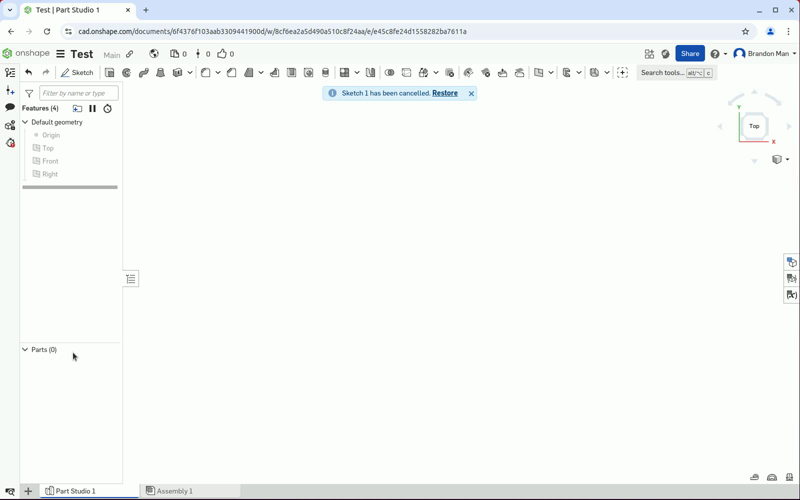
key(up)
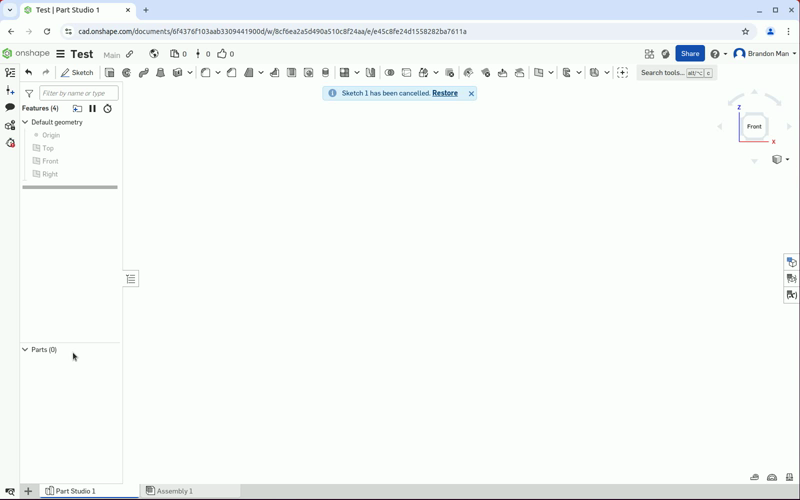
key_up(shift)
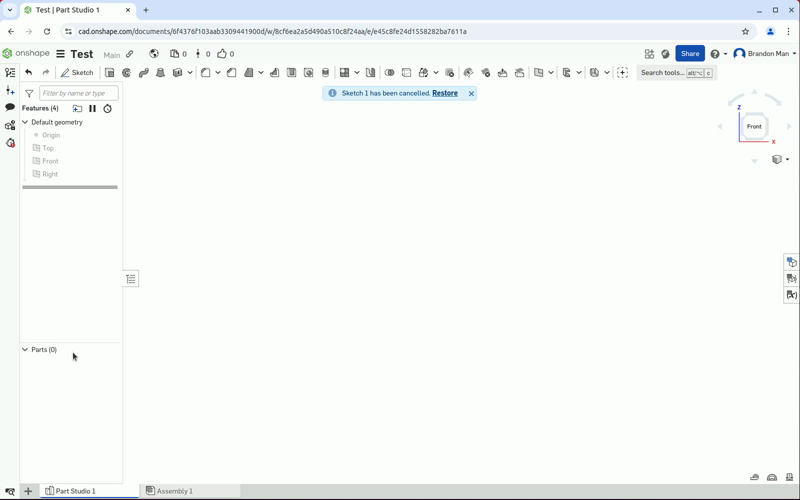
mouse_move(73, 352)
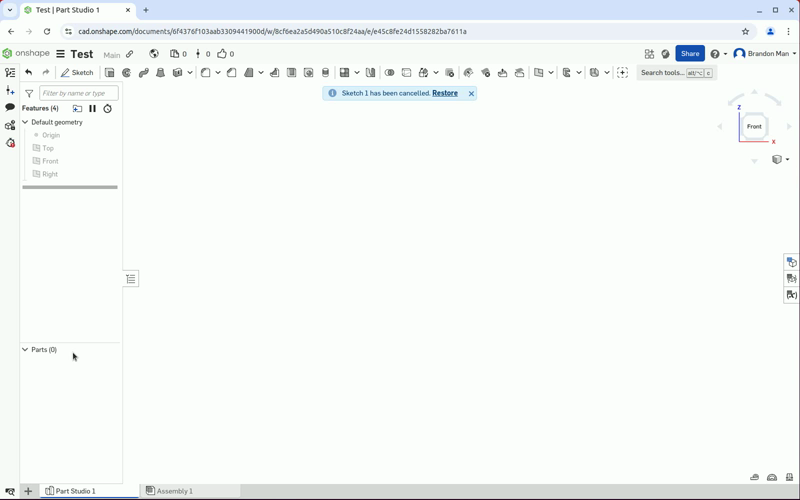
key(shift+y)
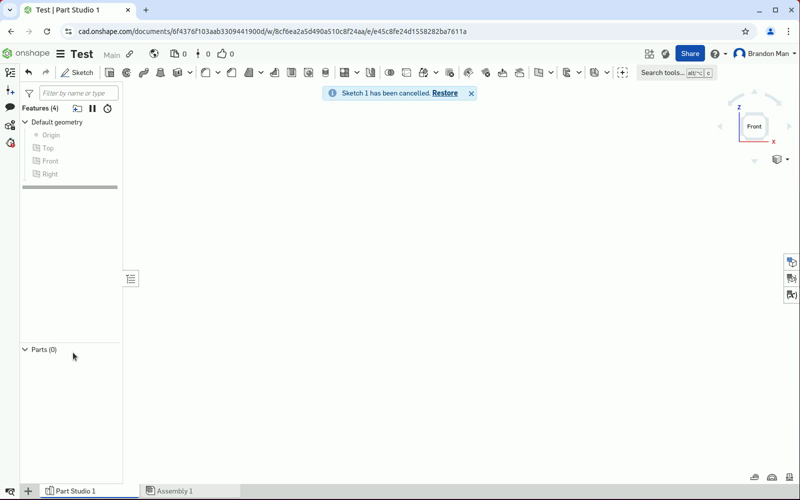
key(shift+s)
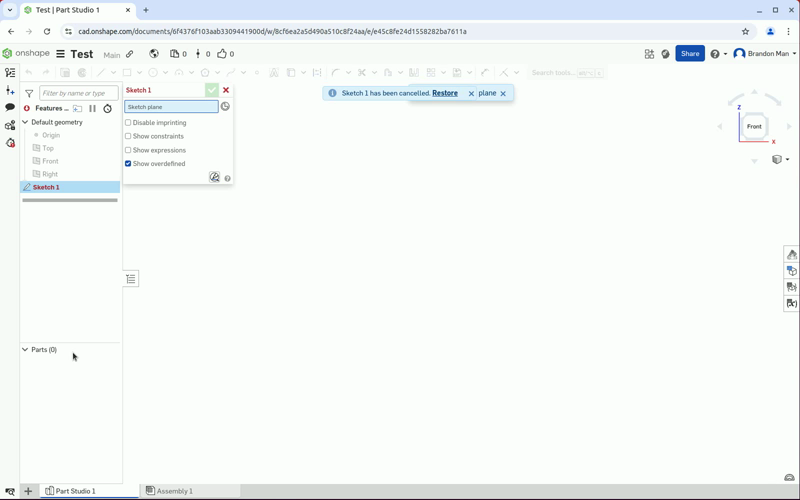
mouse_move(73, 163)
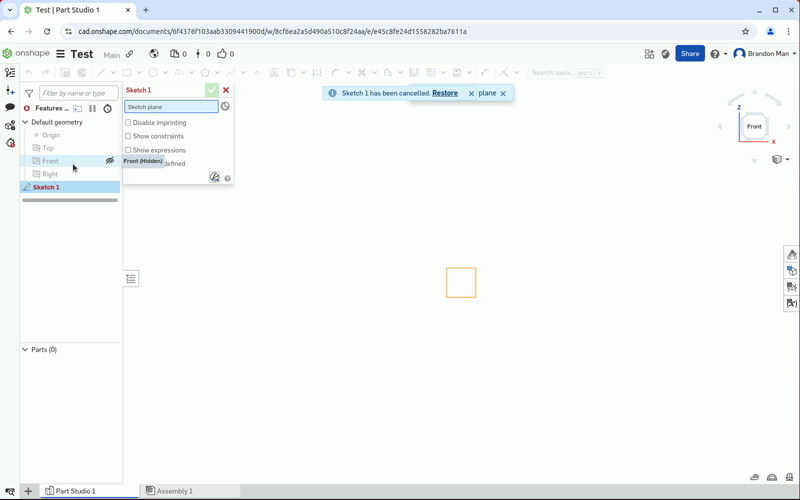
click(73, 163)
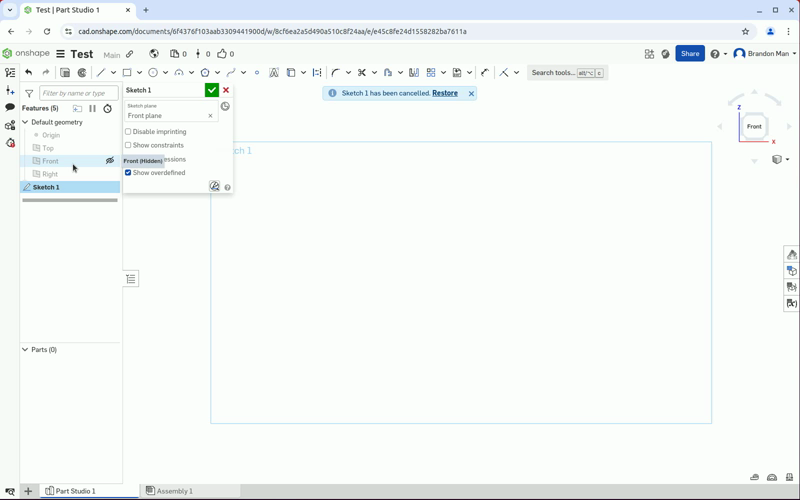
mouse_move(73, 352)
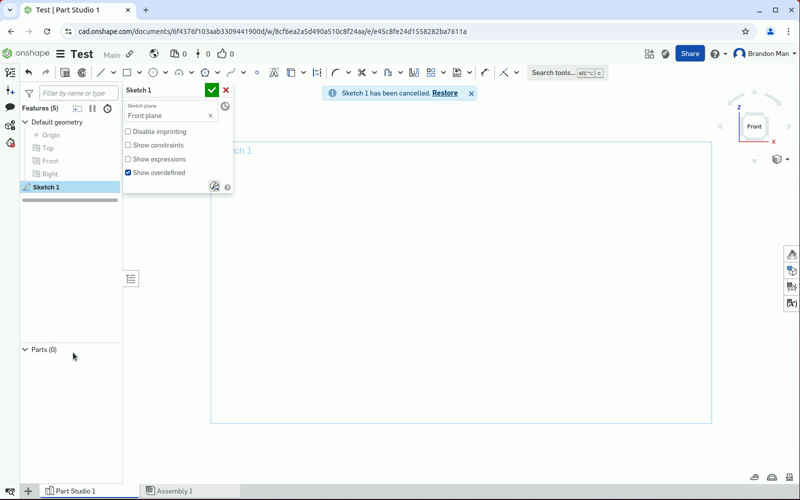
key(y)
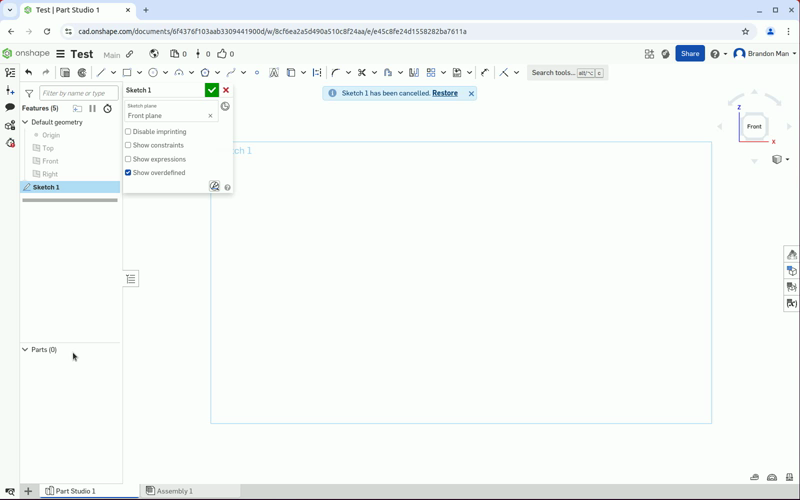
key(l)
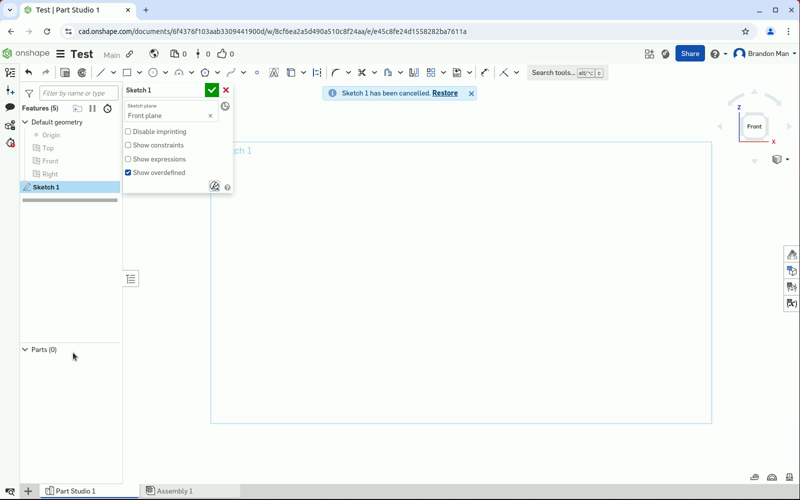
key_down(shift)
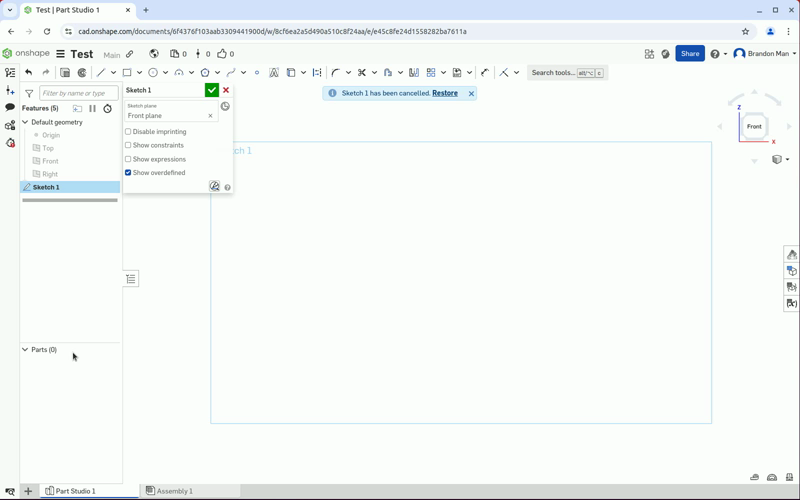
mouse_move(427, 282)
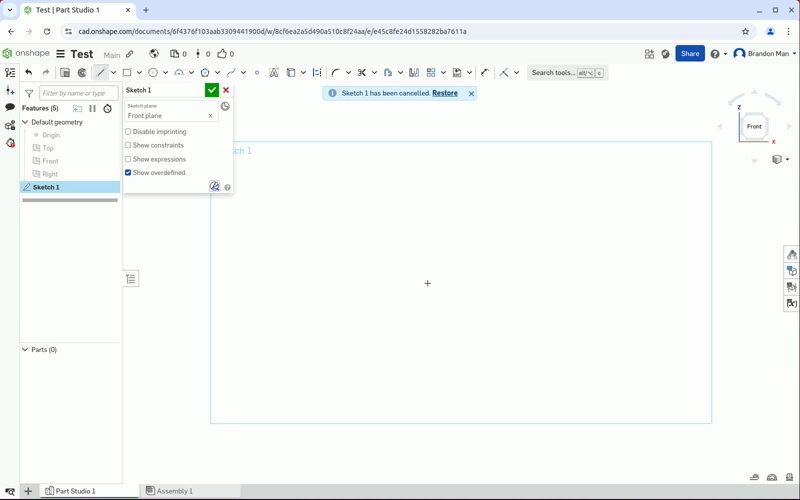
click(427, 282)
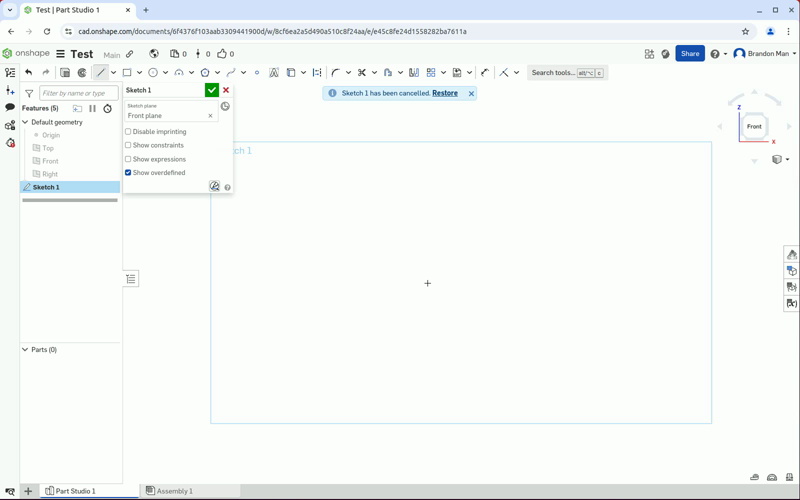
key_up(shift)
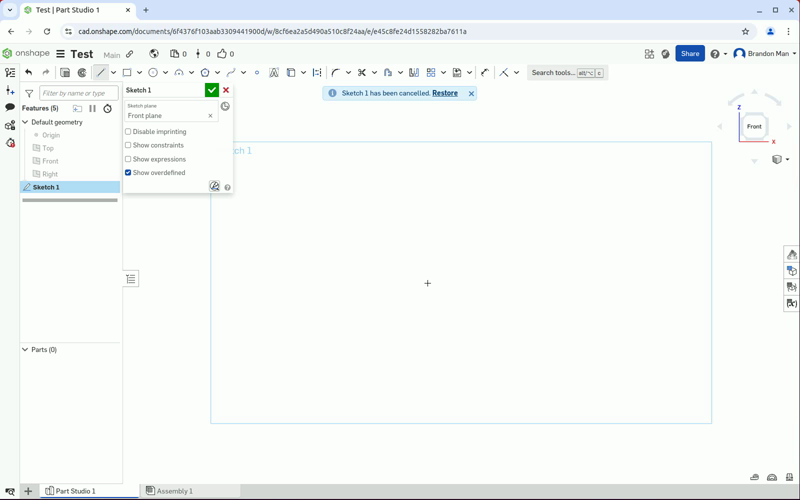
key_down(shift)
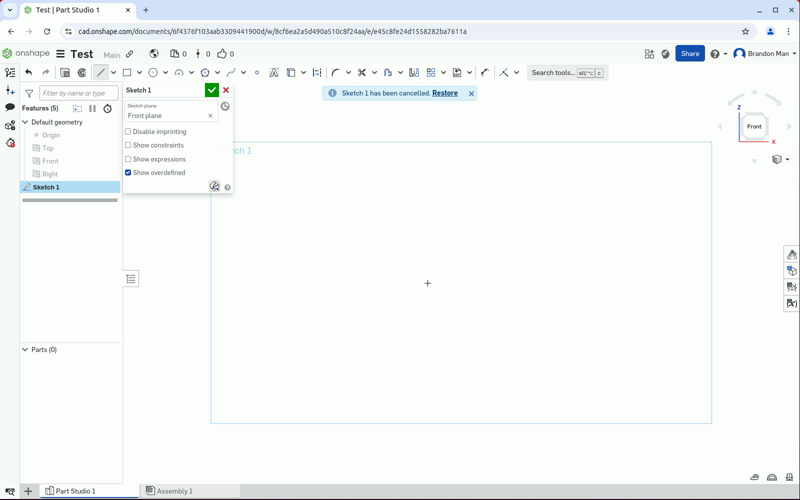
mouse_move(494, 282)
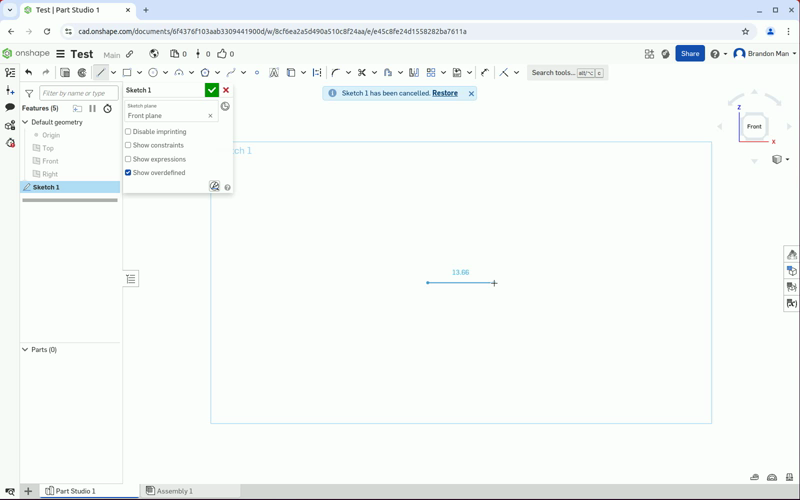
click(494, 282)
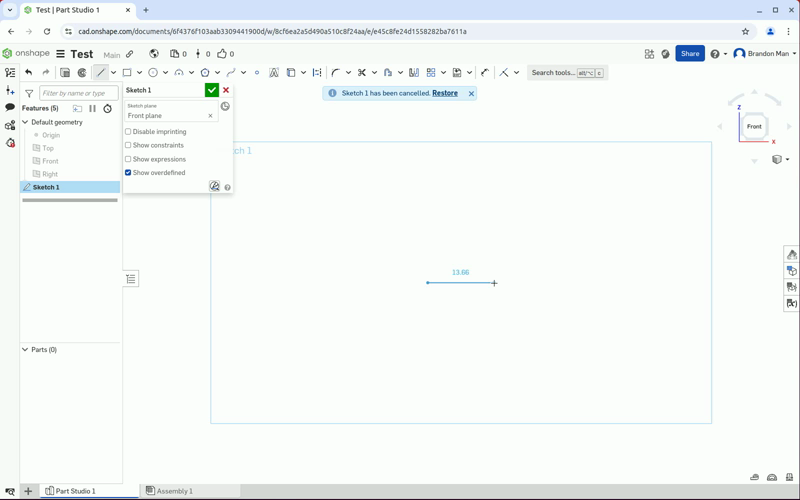
key_up(shift)
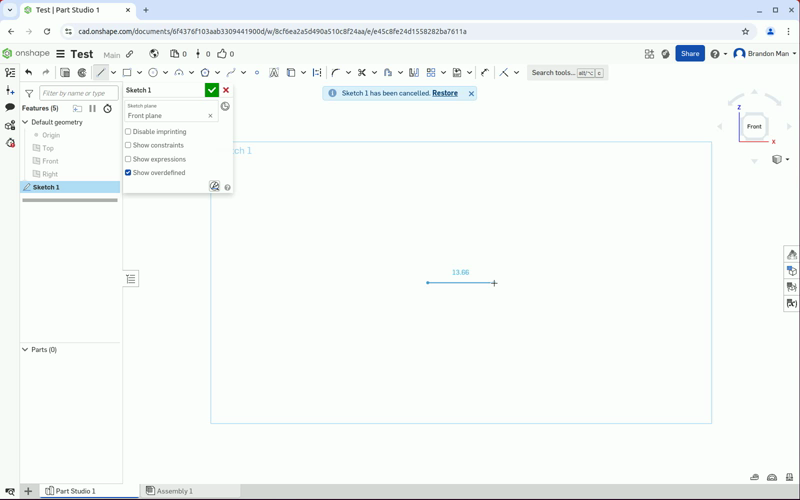
key_down(shift)
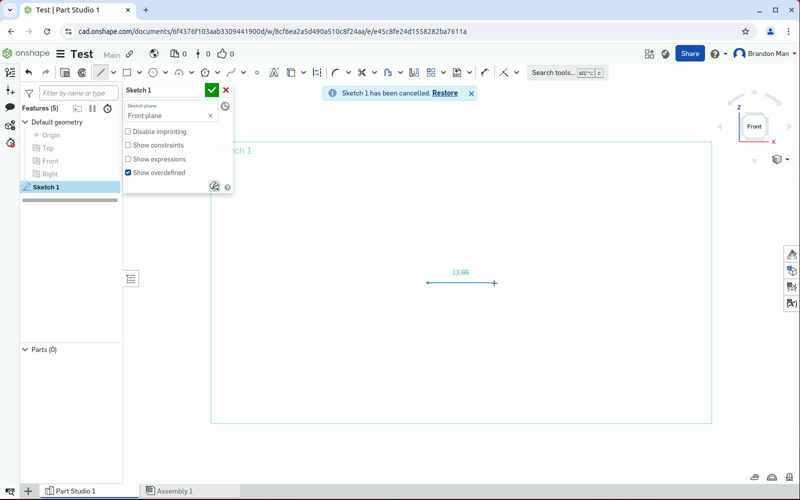
mouse_move(524, 282)
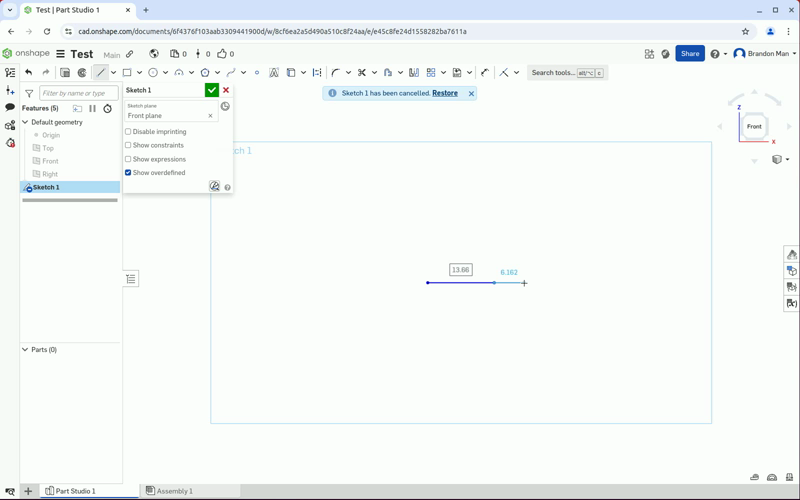
mouse_move(494, 278)
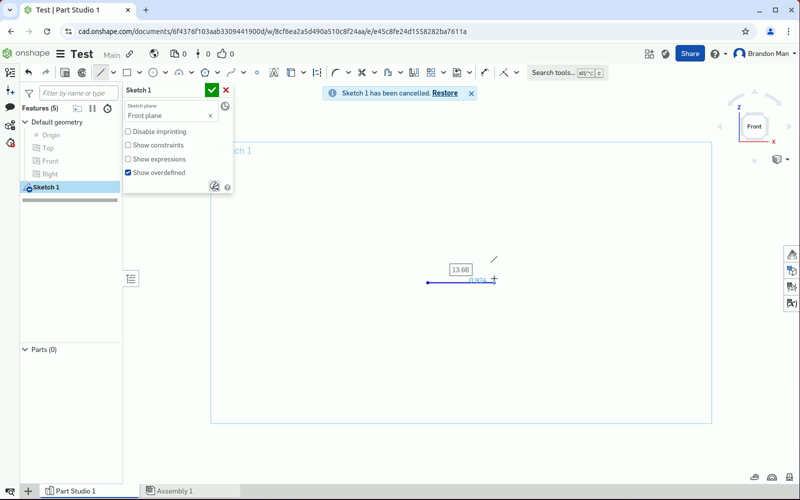
scroll(6)
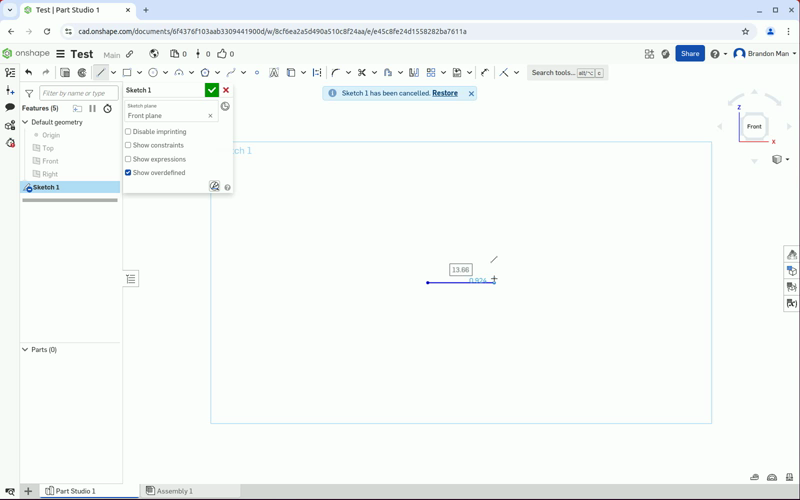
scroll(6)
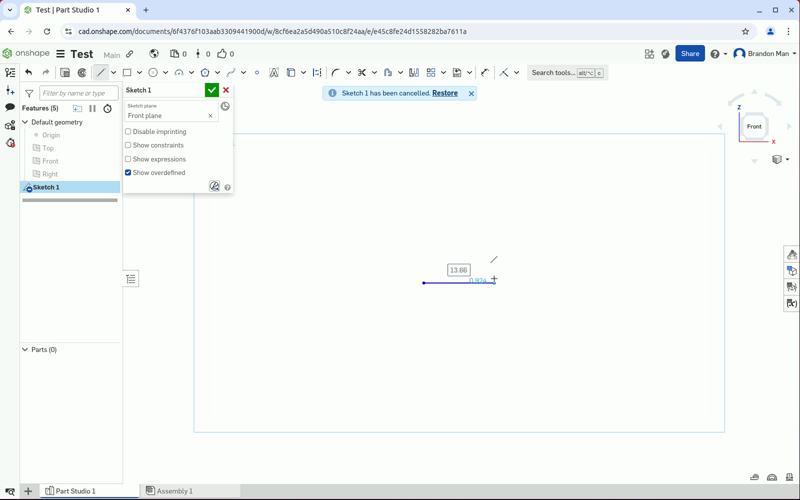
scroll(6)
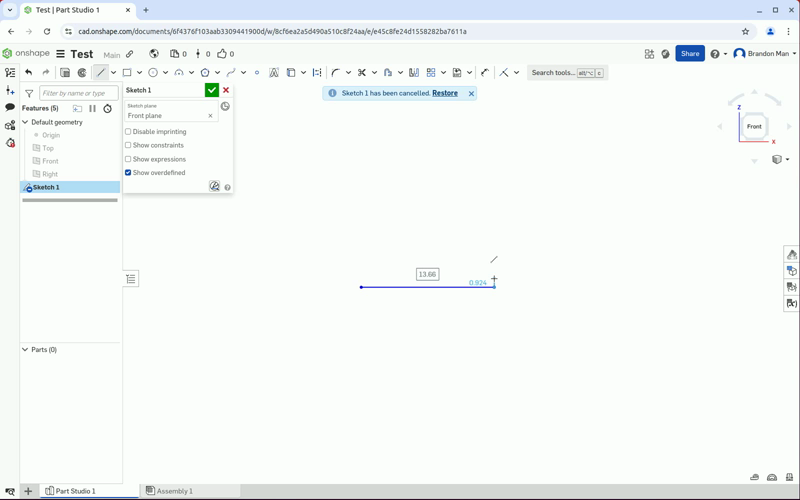
scroll(6)
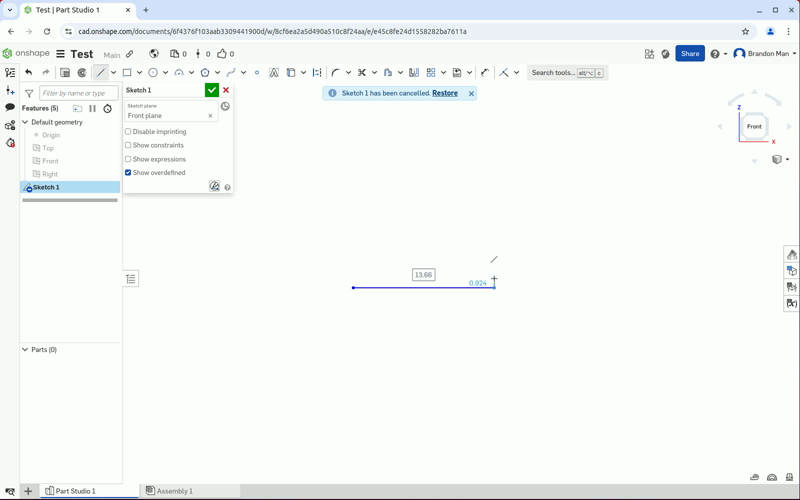
scroll(6)
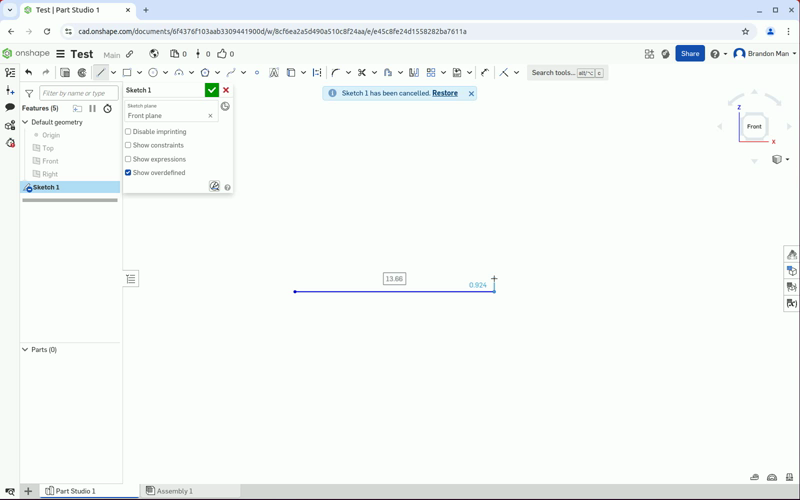
scroll(6)
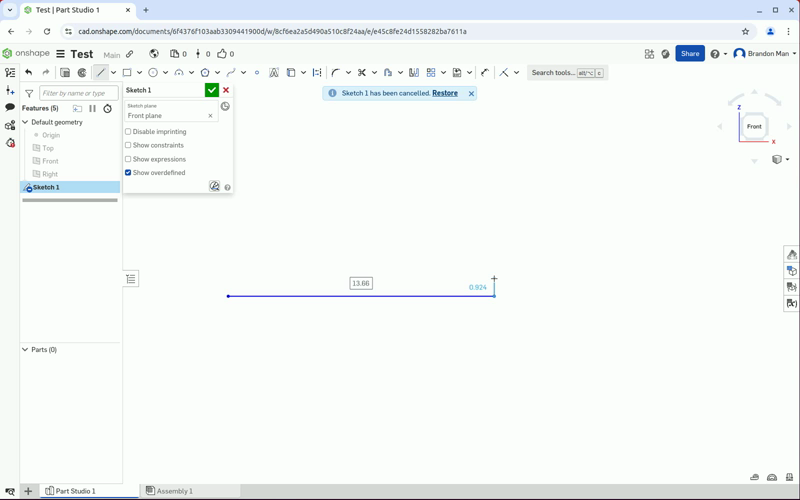
scroll(6)
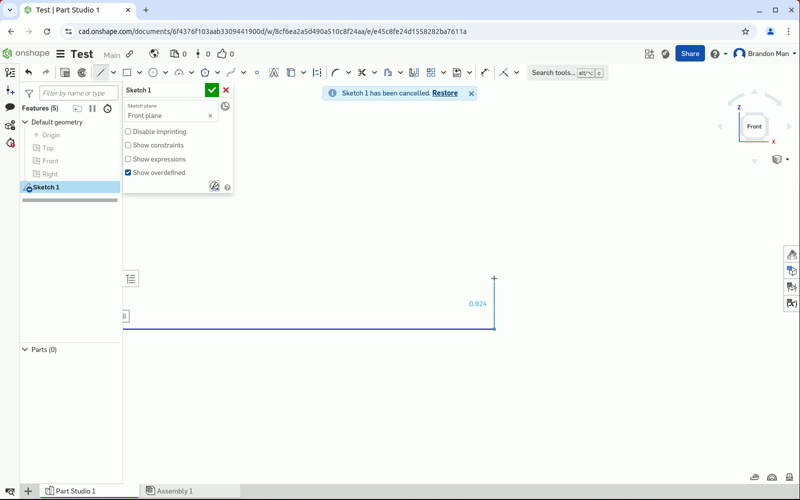
click(494, 278)
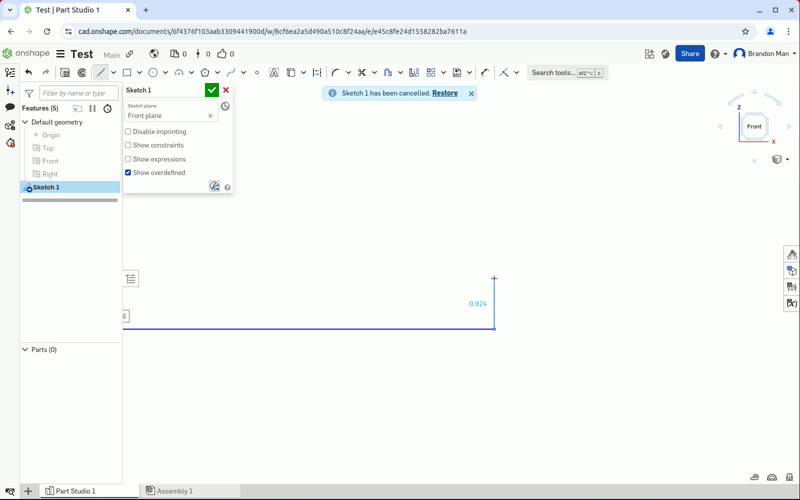
scroll(-6)
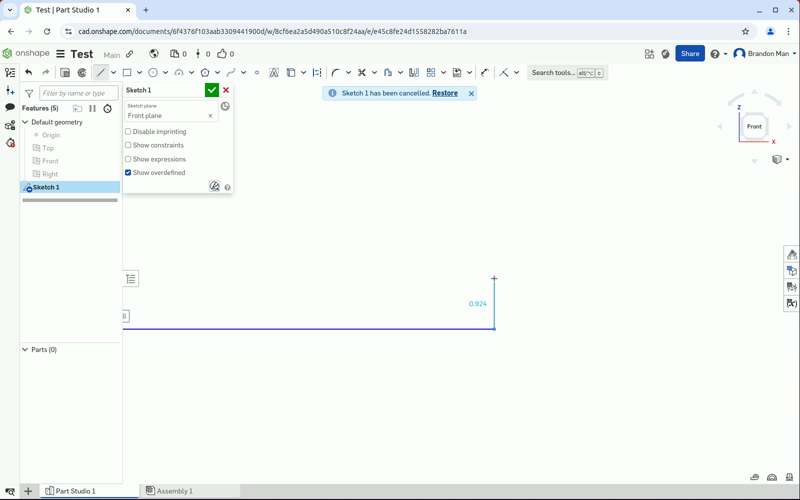
scroll(-6)
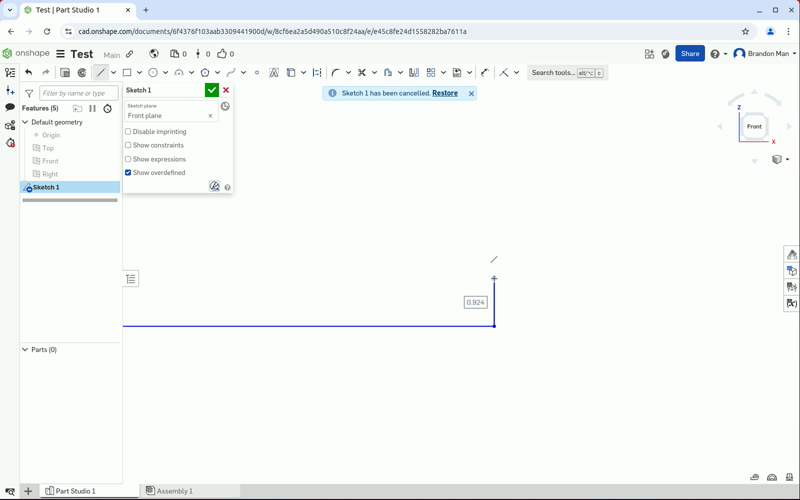
scroll(-6)
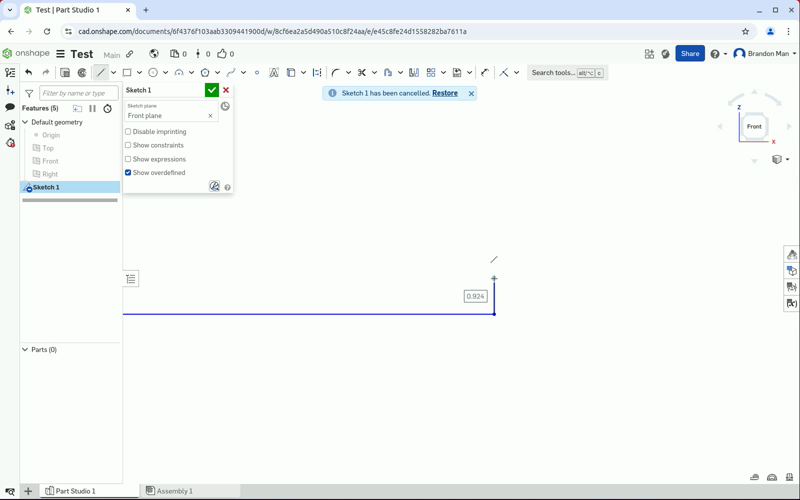
scroll(-6)
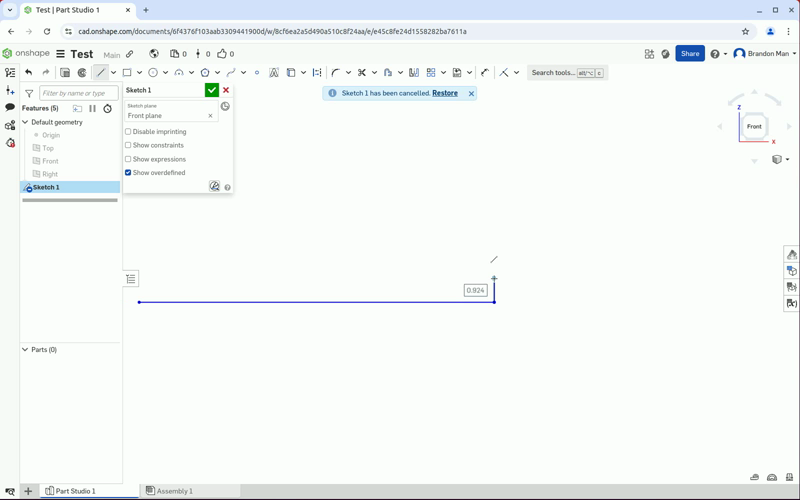
scroll(-6)
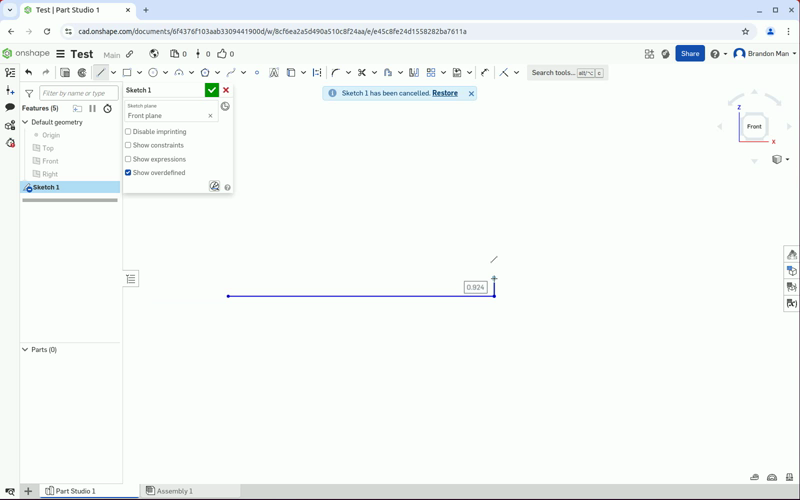
scroll(-6)
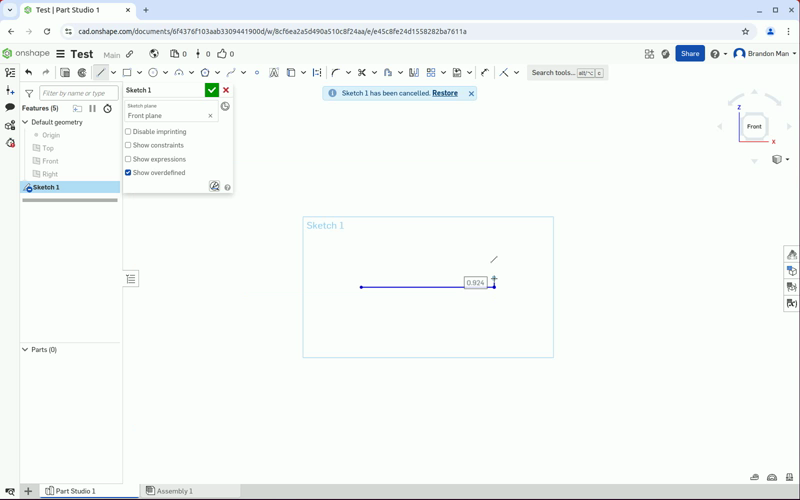
scroll(-6)
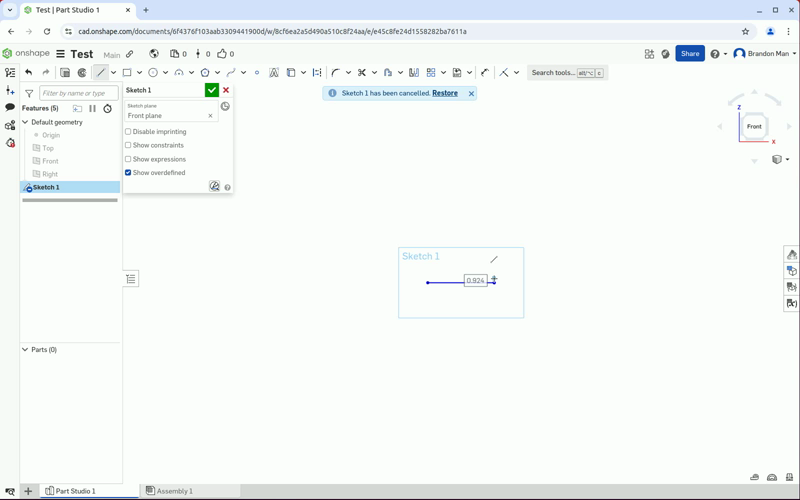
key_up(shift)
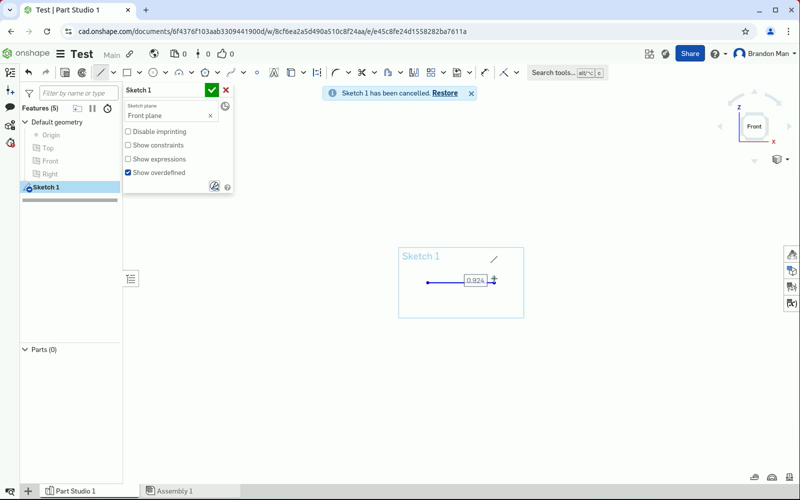
key_down(shift)
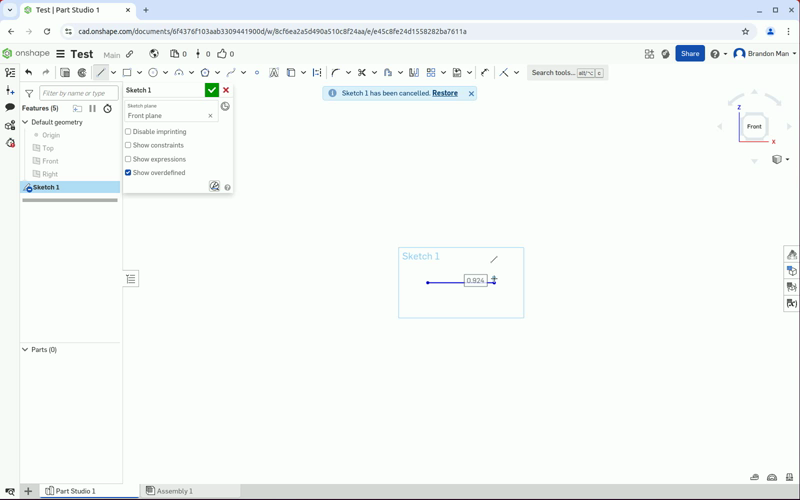
mouse_move(524, 278)
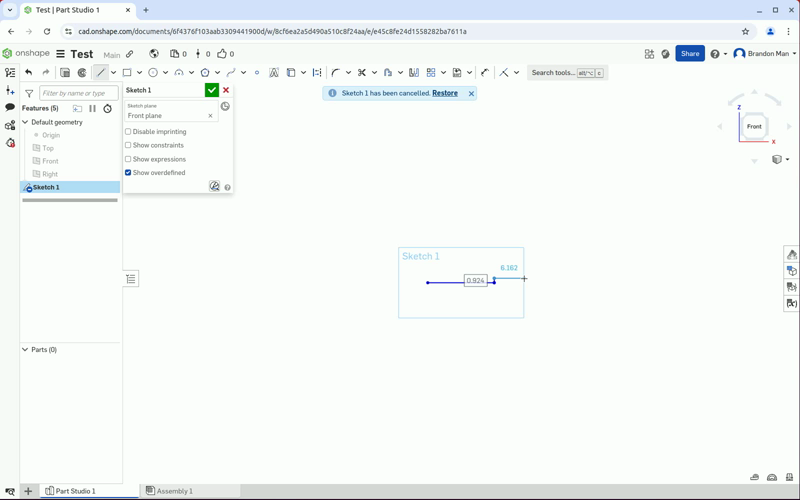
mouse_move(490, 278)
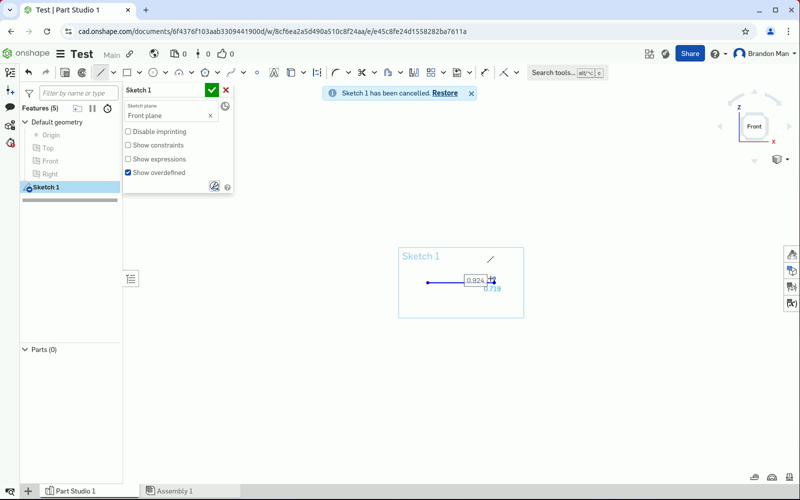
scroll(6)
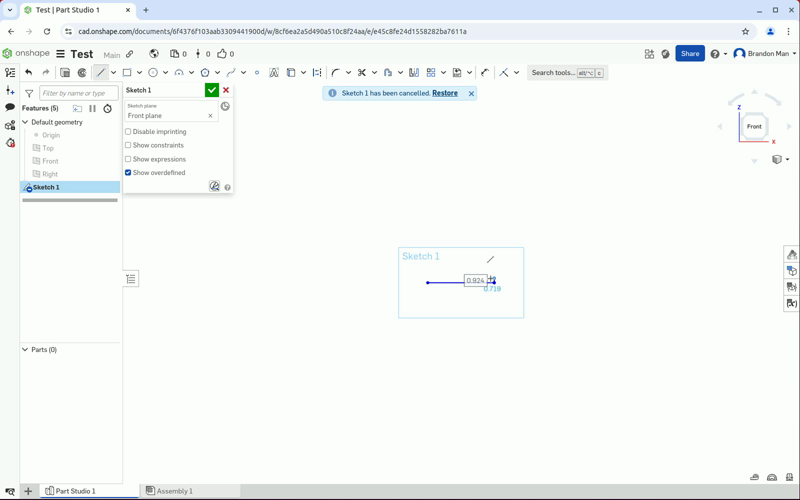
scroll(6)
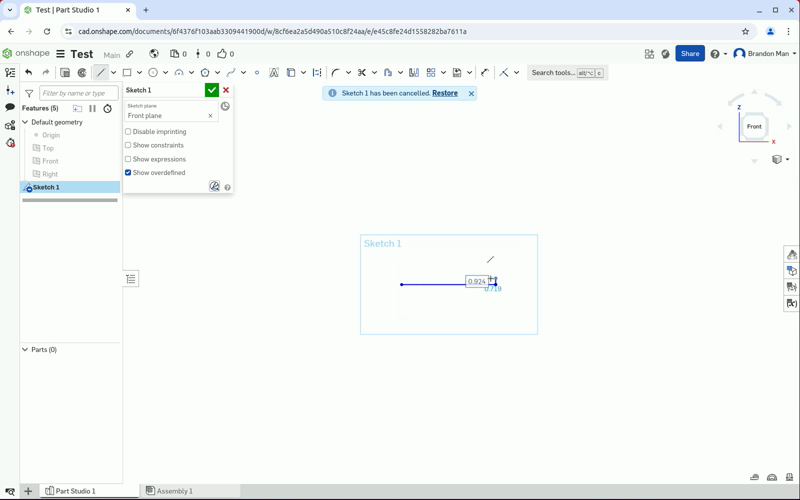
scroll(6)
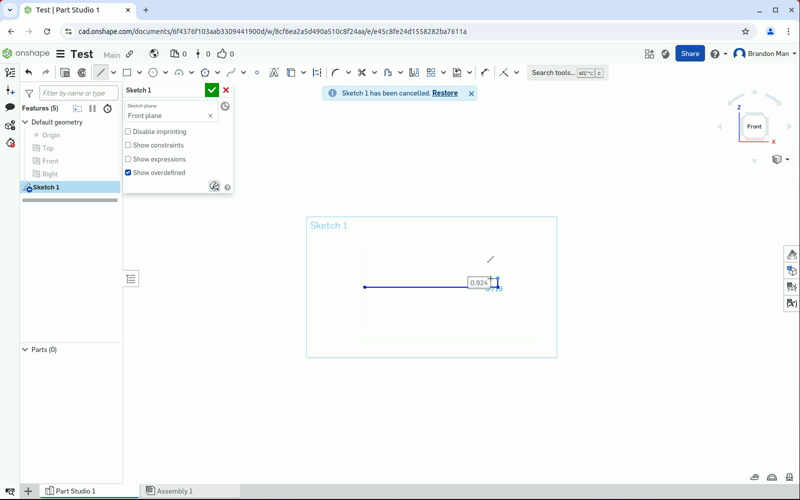
scroll(6)
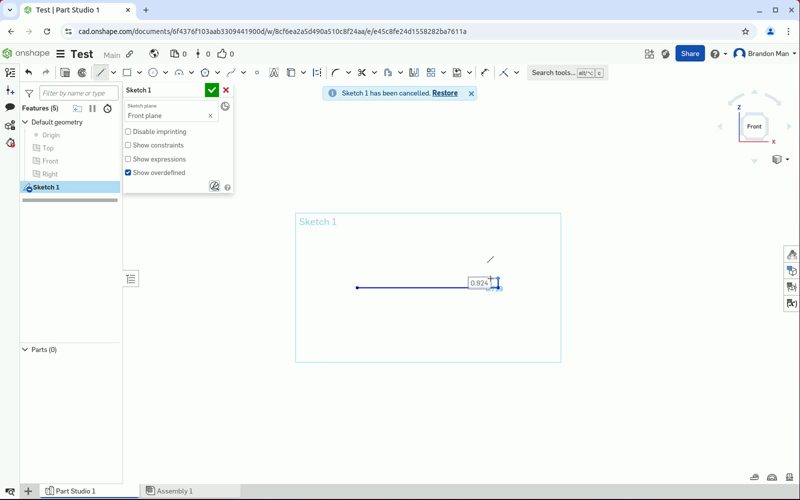
scroll(6)
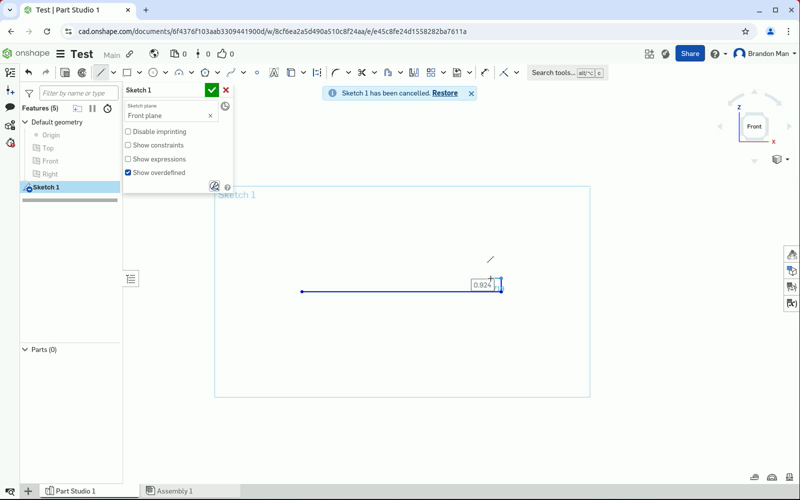
scroll(6)
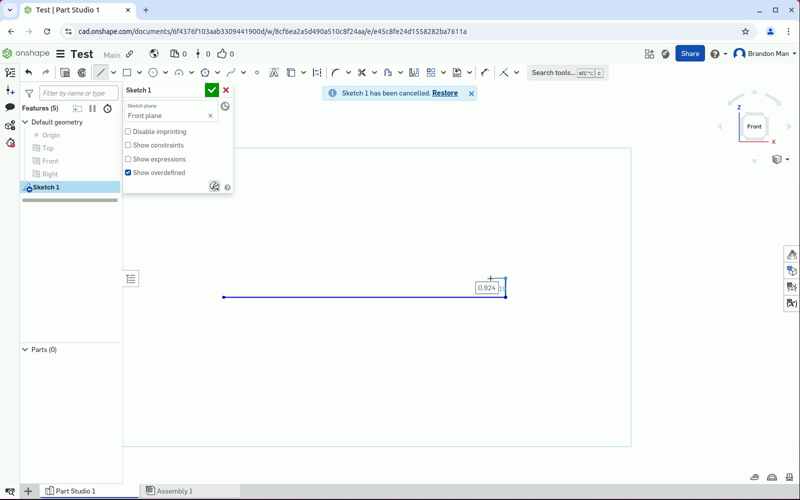
scroll(6)
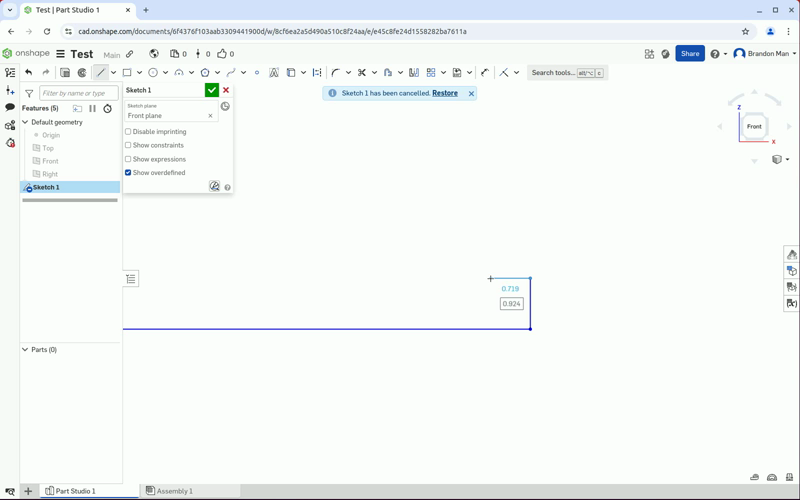
click(490, 278)
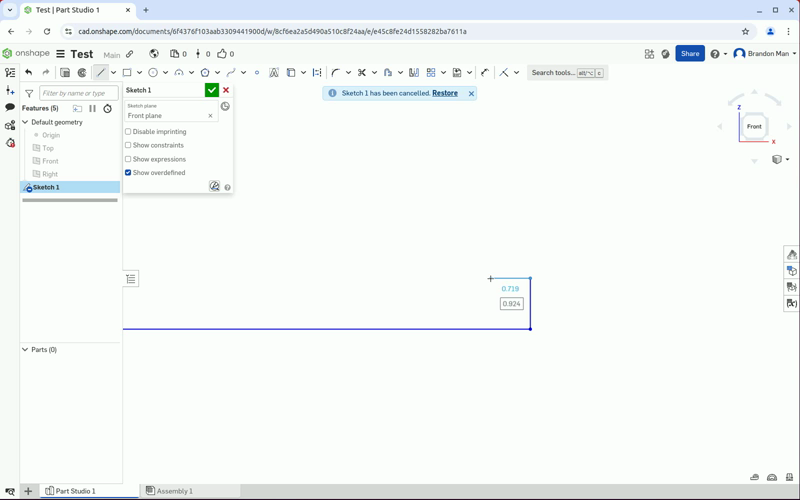
scroll(-6)
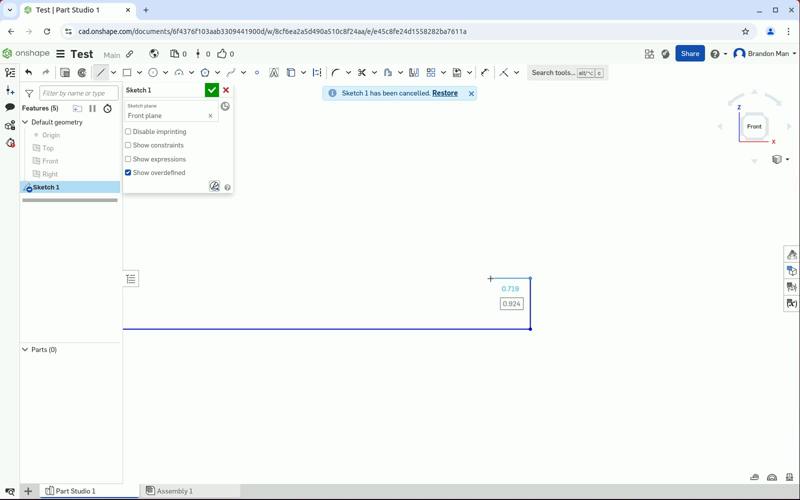
scroll(-6)
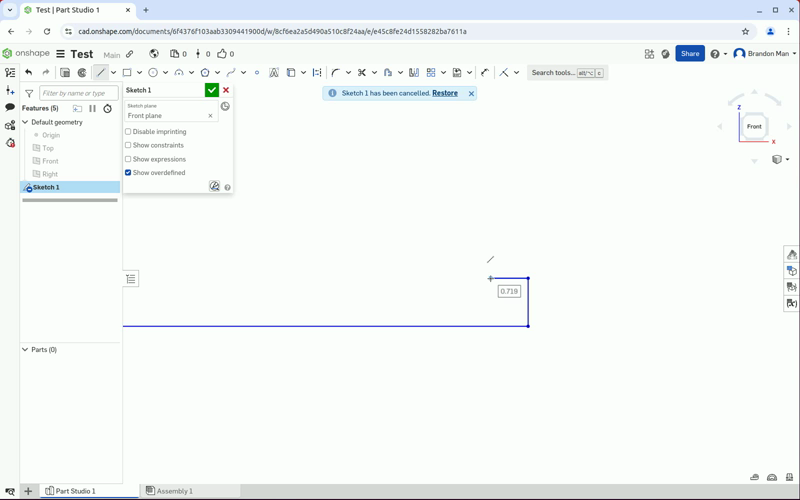
scroll(-6)
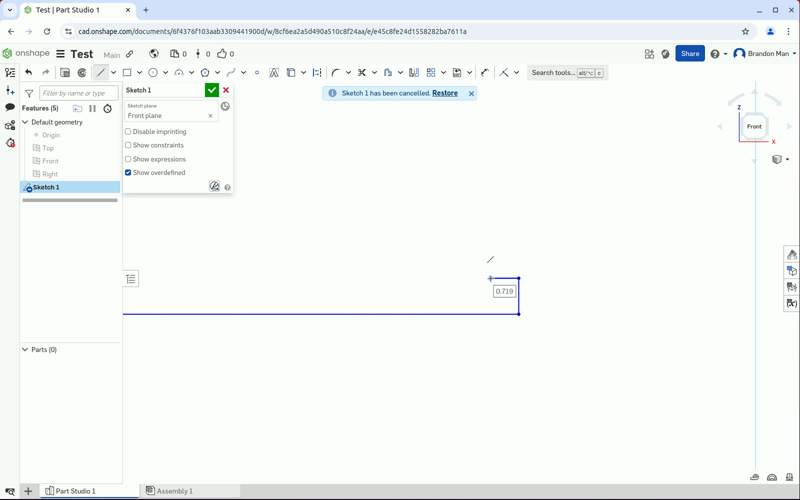
scroll(-6)
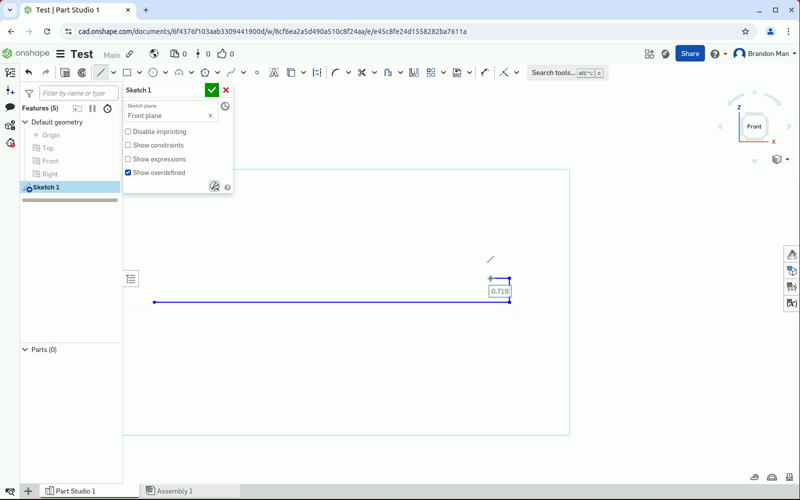
scroll(-6)
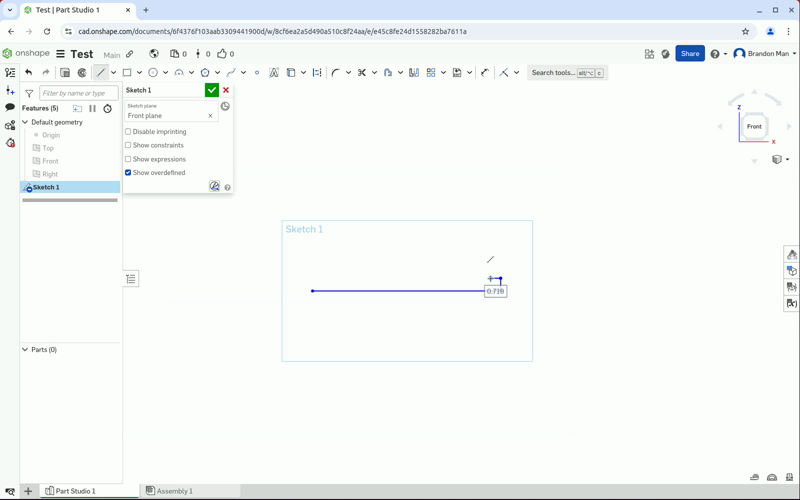
scroll(-6)
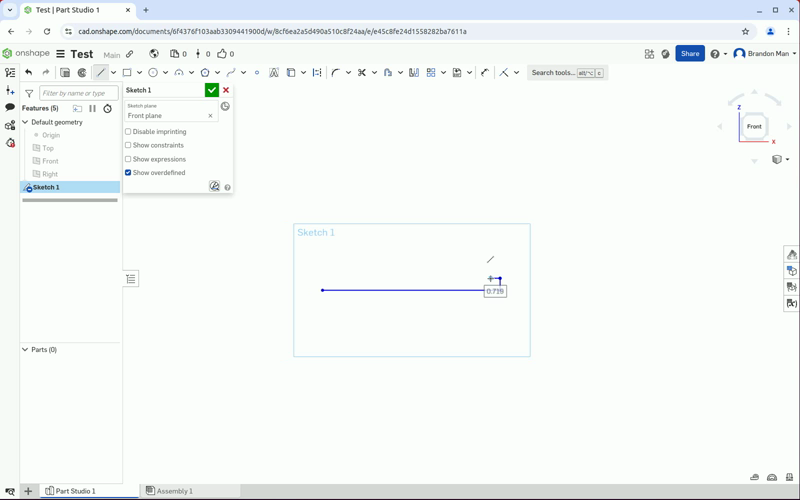
scroll(-6)
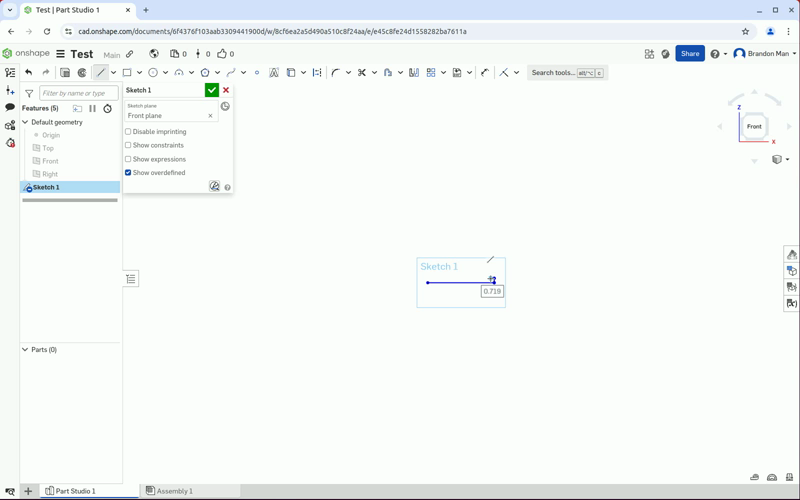
key_up(shift)
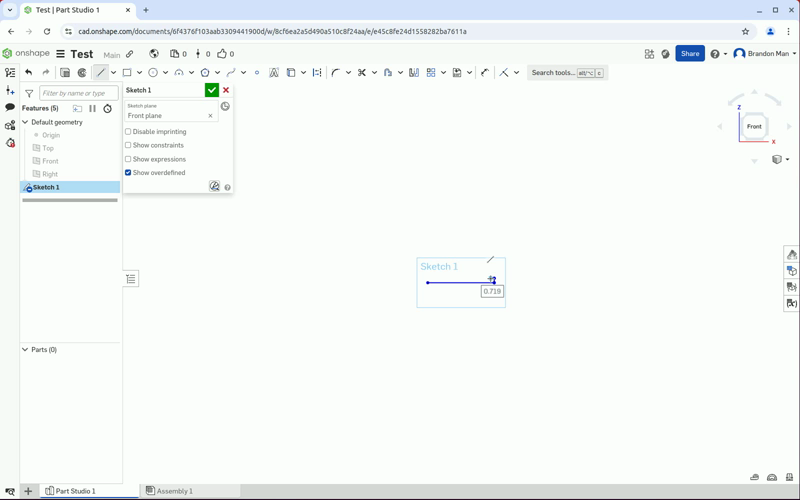
key_down(shift)
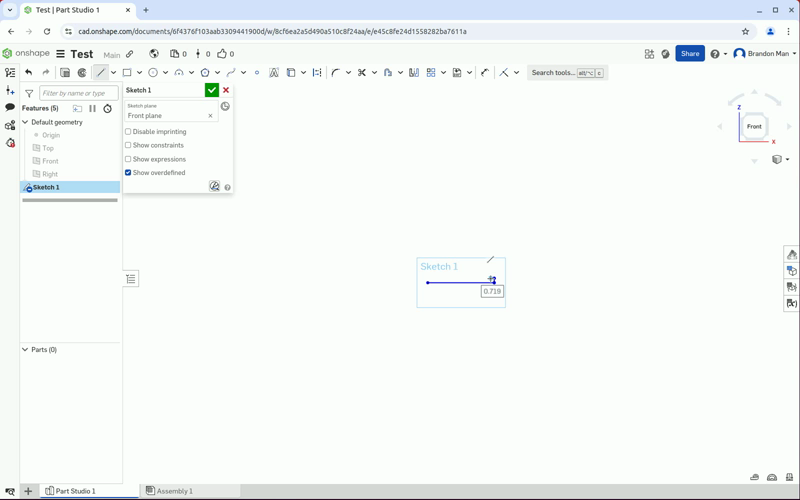
mouse_move(520, 278)
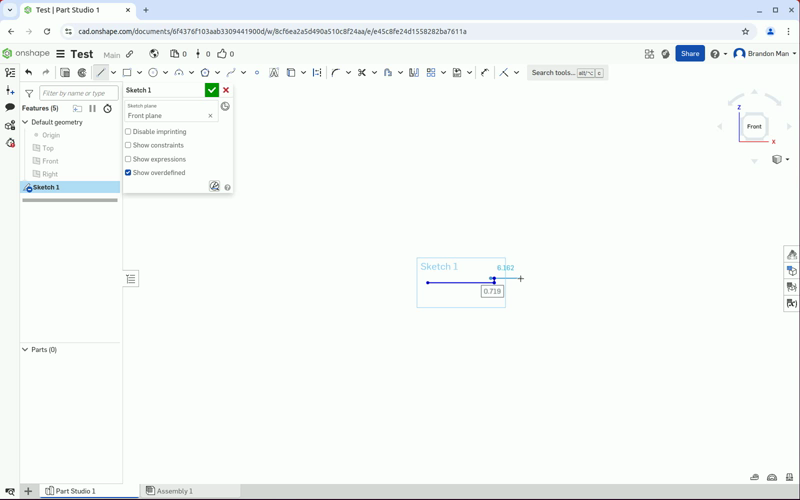
mouse_move(490, 274)
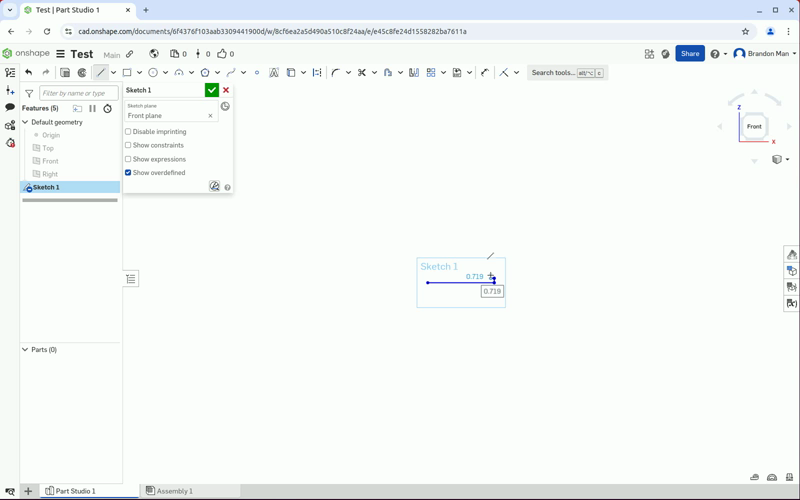
scroll(6)
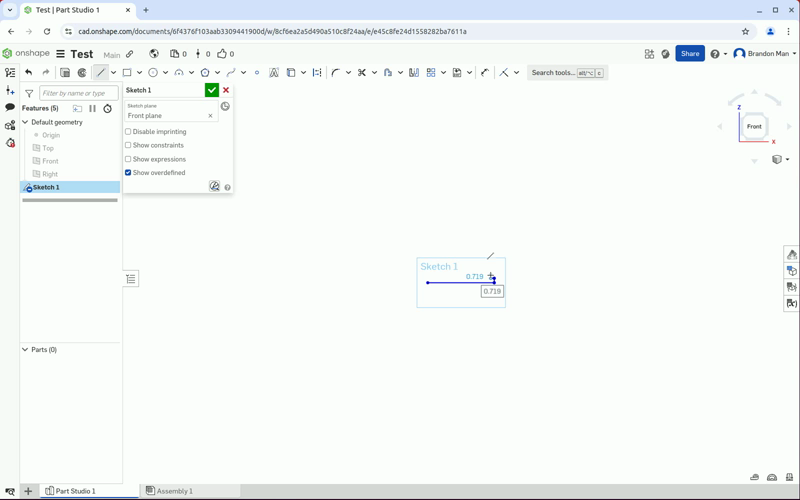
scroll(6)
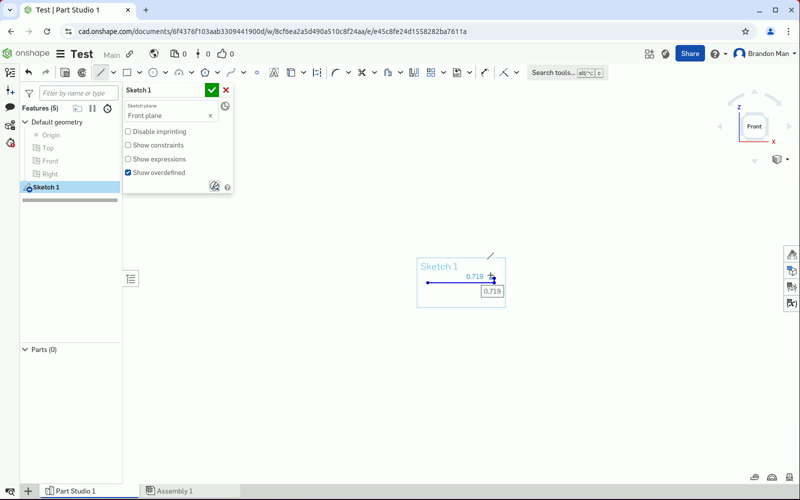
scroll(6)
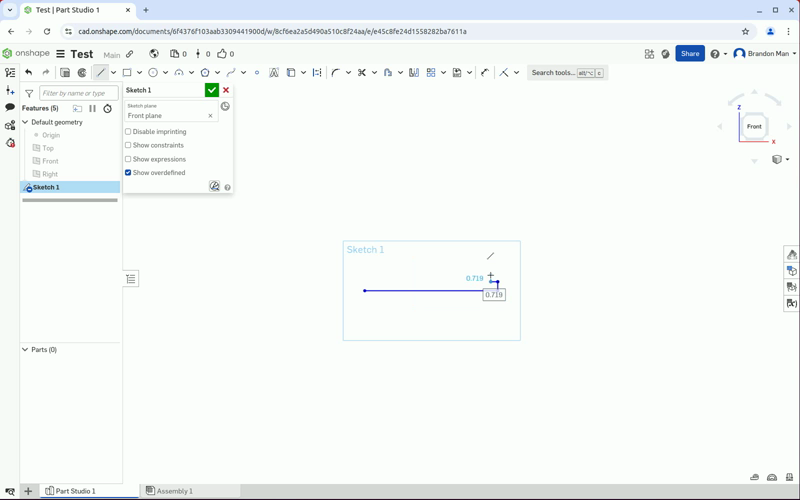
scroll(6)
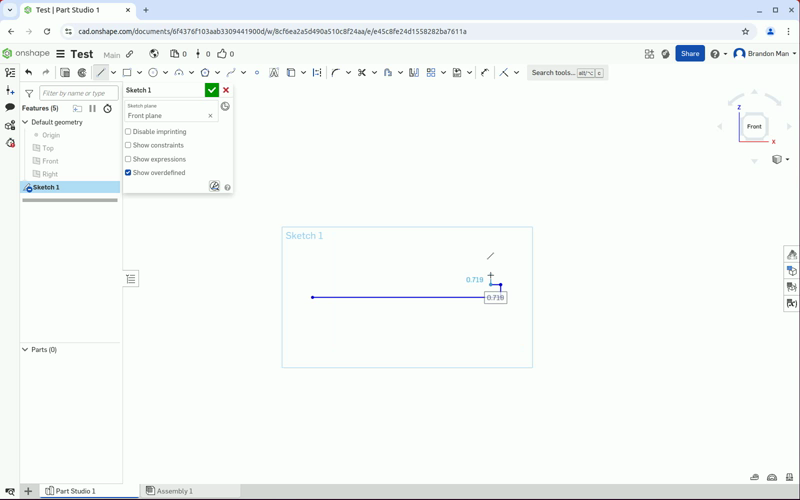
scroll(6)
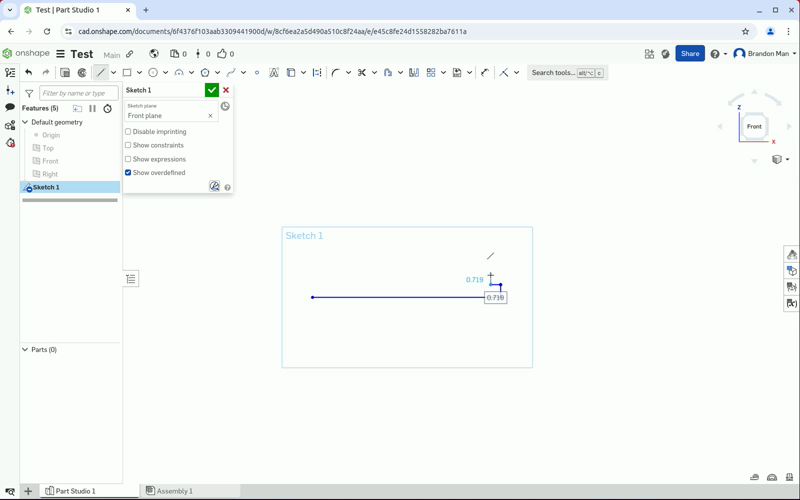
scroll(6)
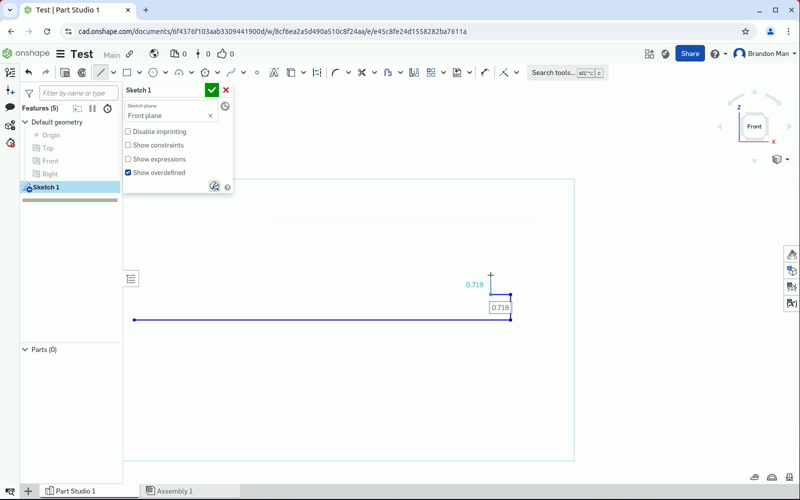
scroll(6)
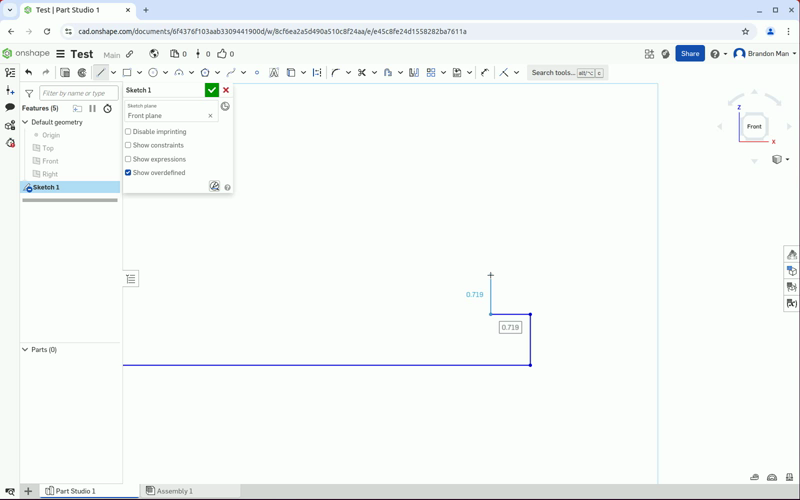
click(490, 274)
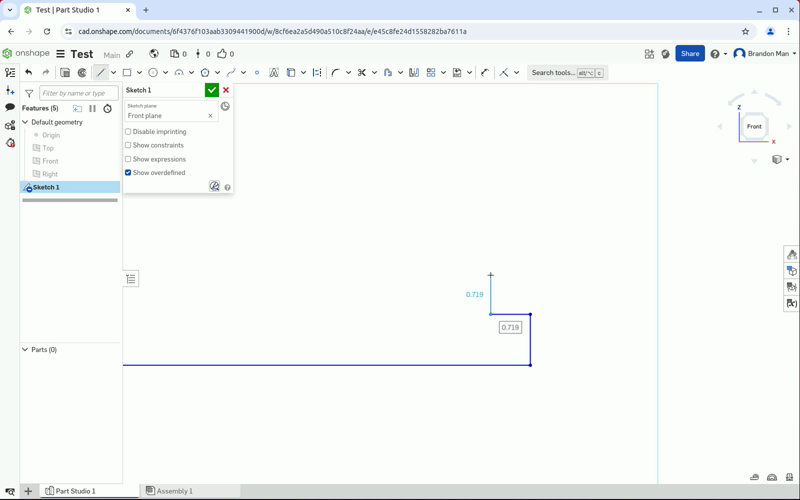
scroll(-6)
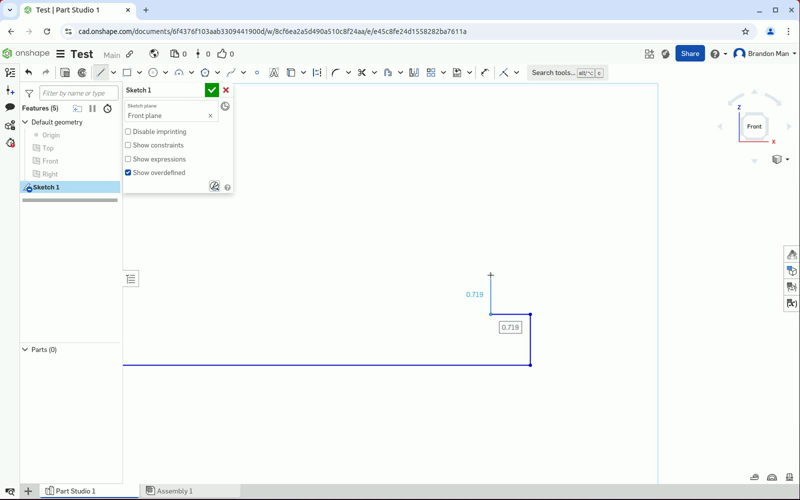
scroll(-6)
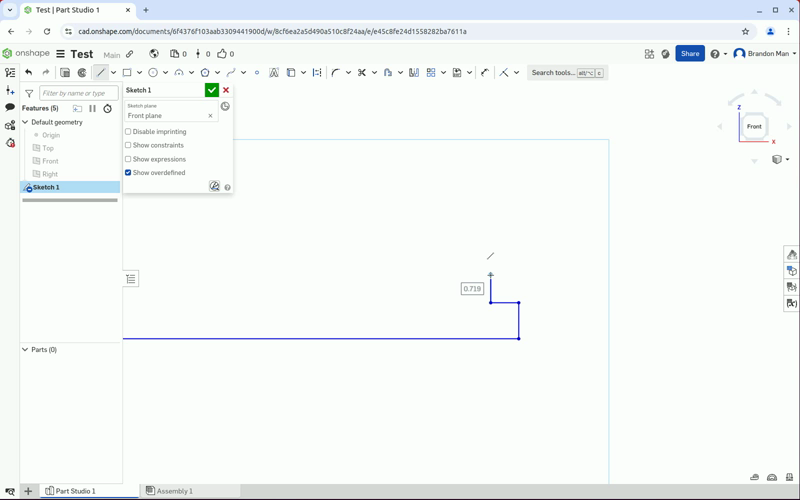
scroll(-6)
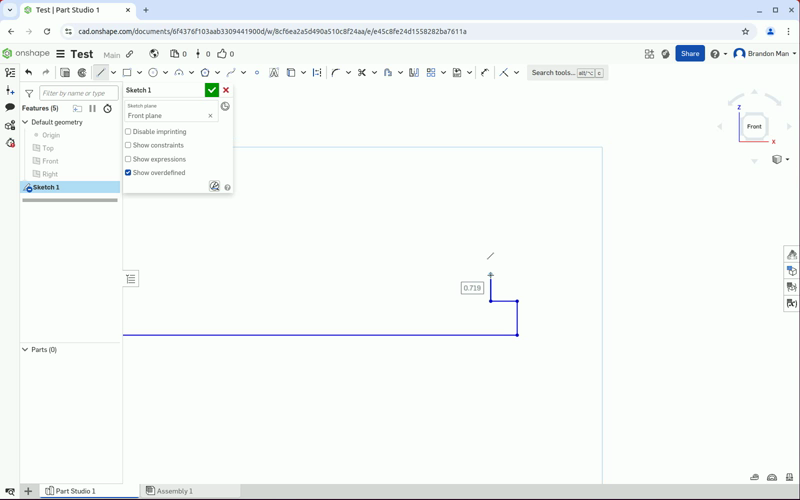
scroll(-6)
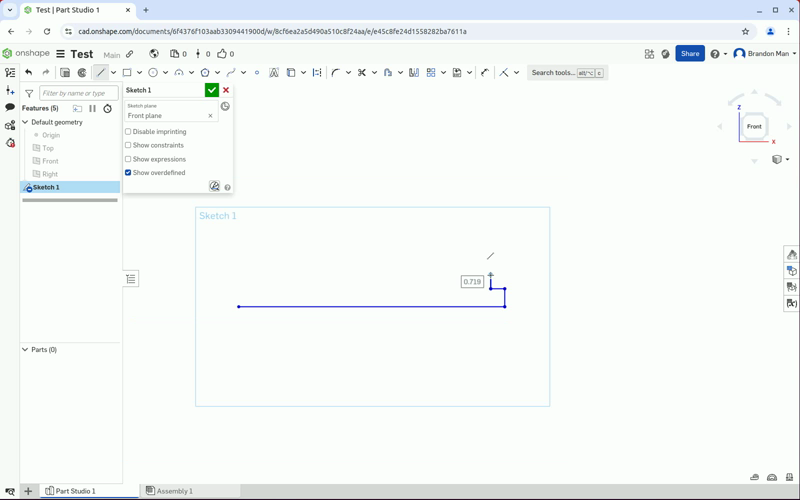
scroll(-6)
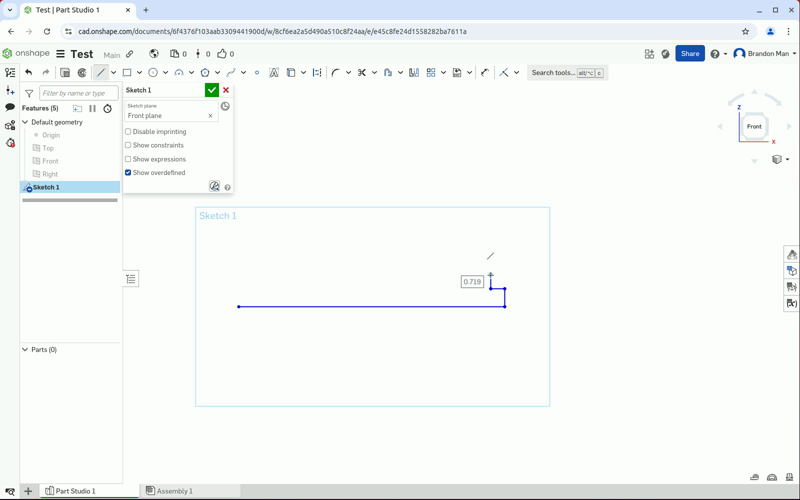
scroll(-6)
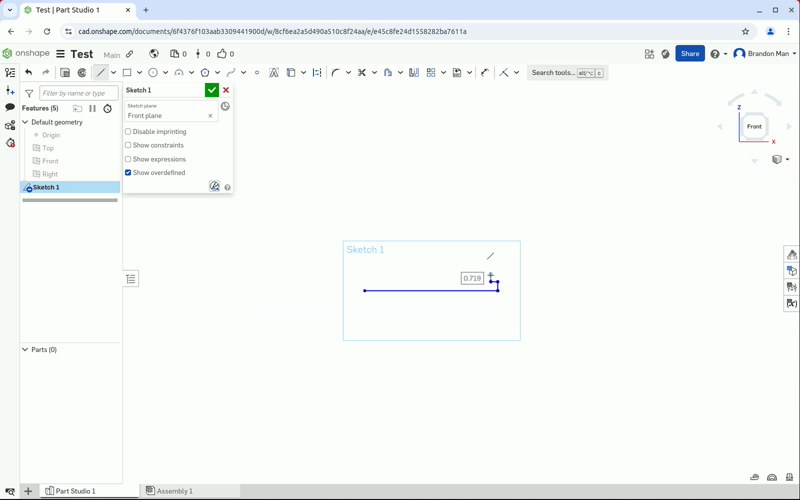
scroll(-6)
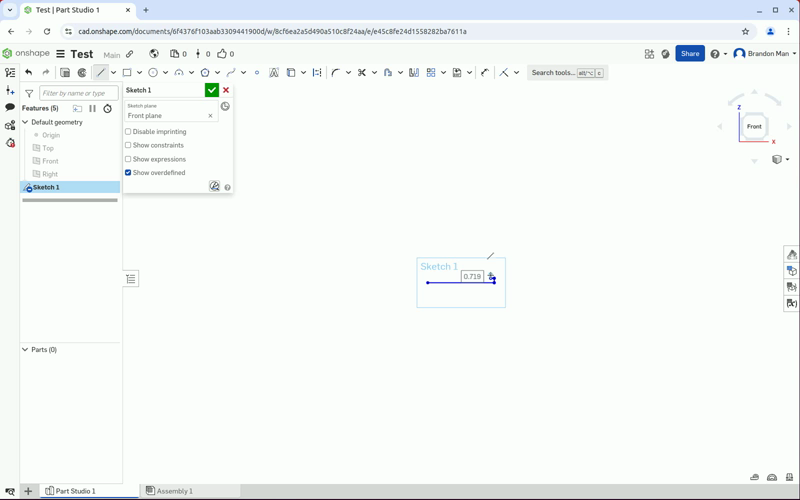
key_up(shift)
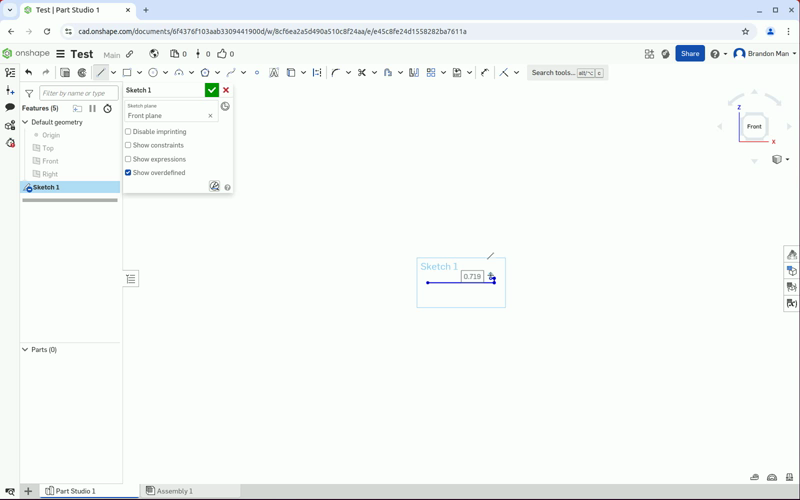
key_down(shift)
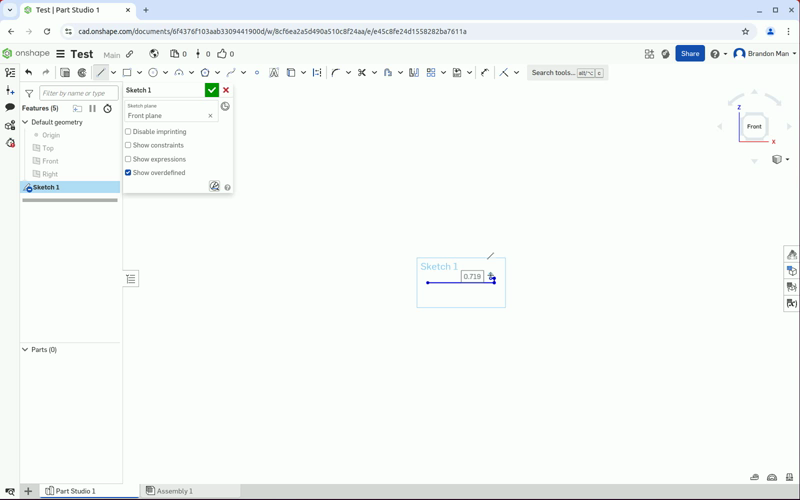
mouse_move(520, 274)
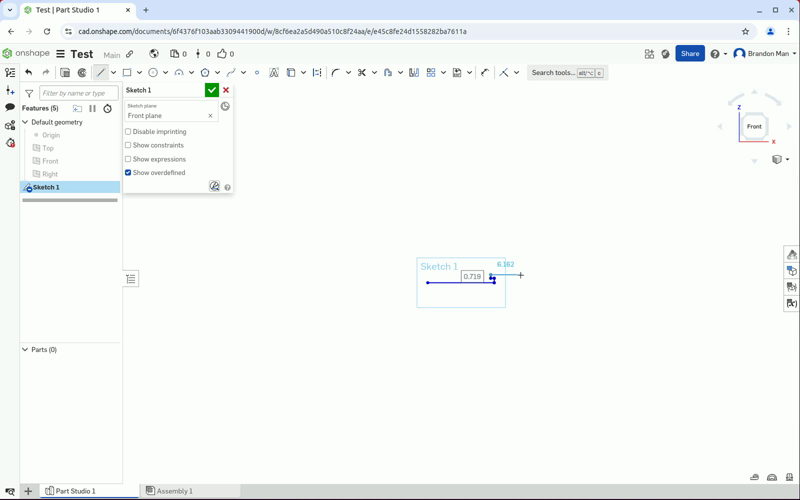
mouse_move(431, 274)
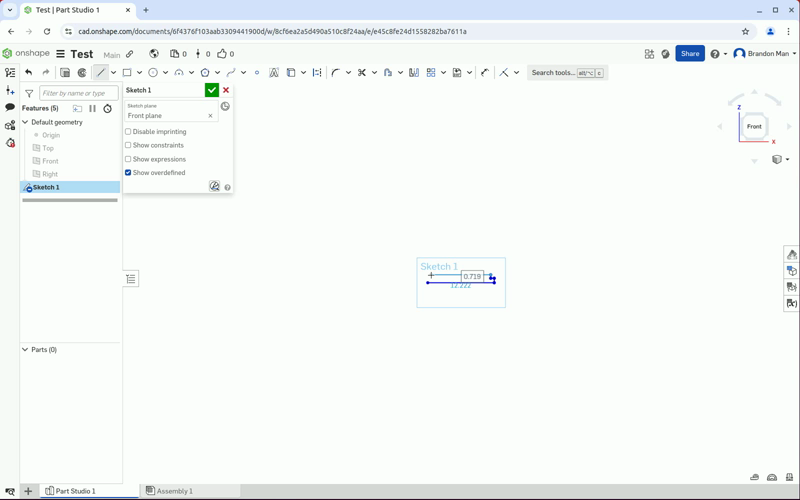
click(431, 274)
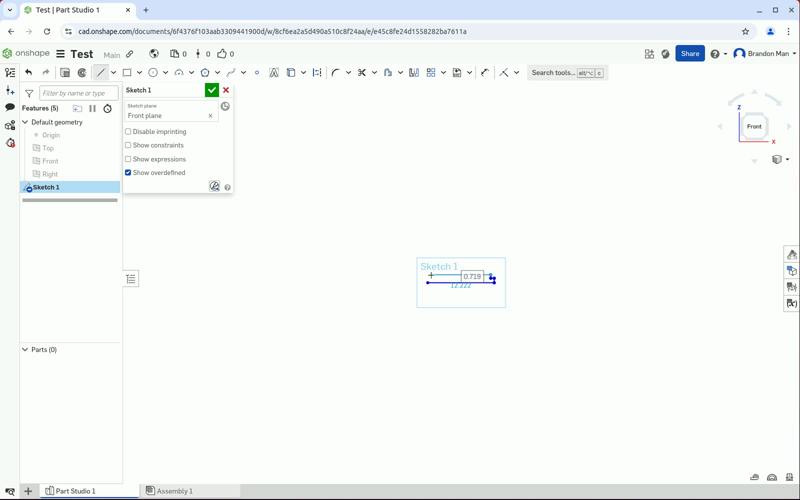
key_up(shift)
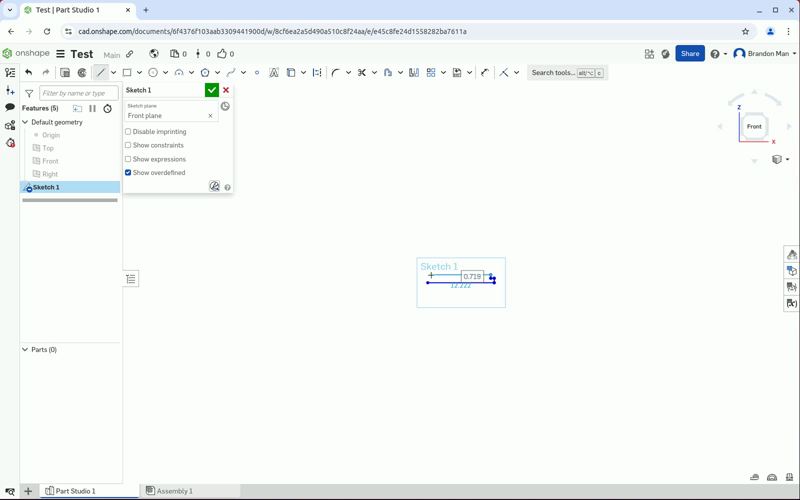
key_down(shift)
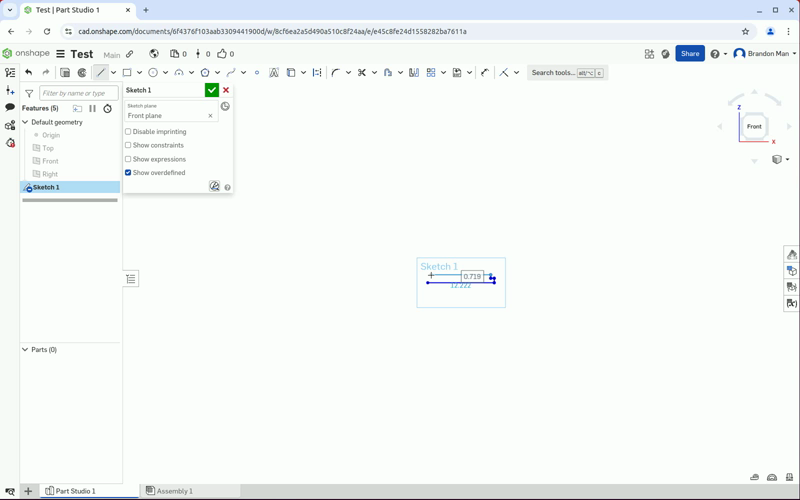
mouse_move(461, 274)
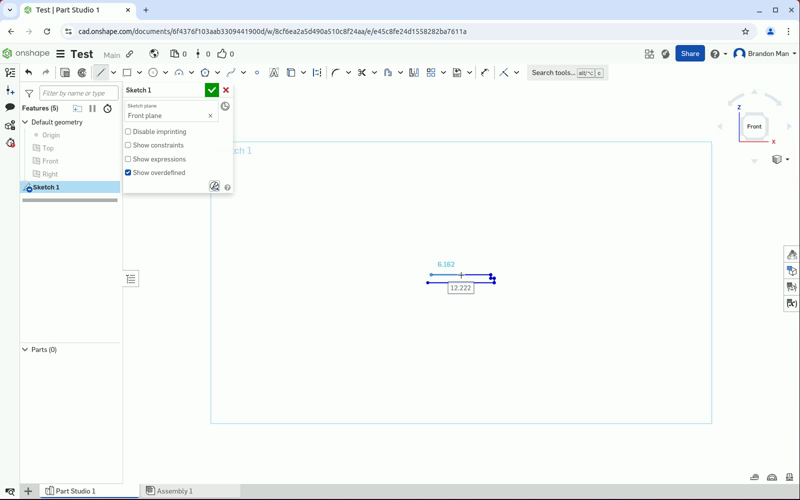
mouse_move(431, 278)
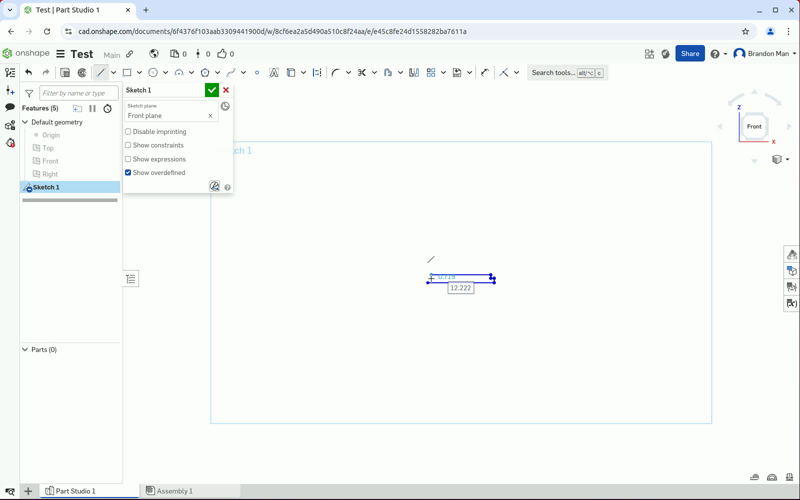
scroll(6)
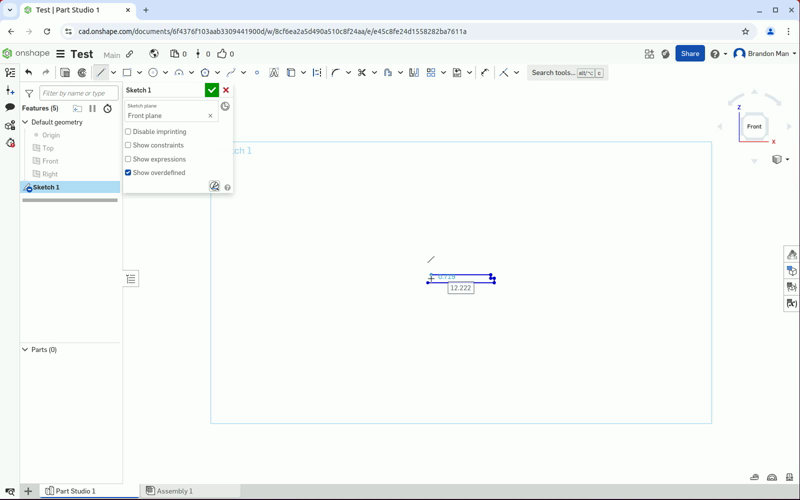
scroll(6)
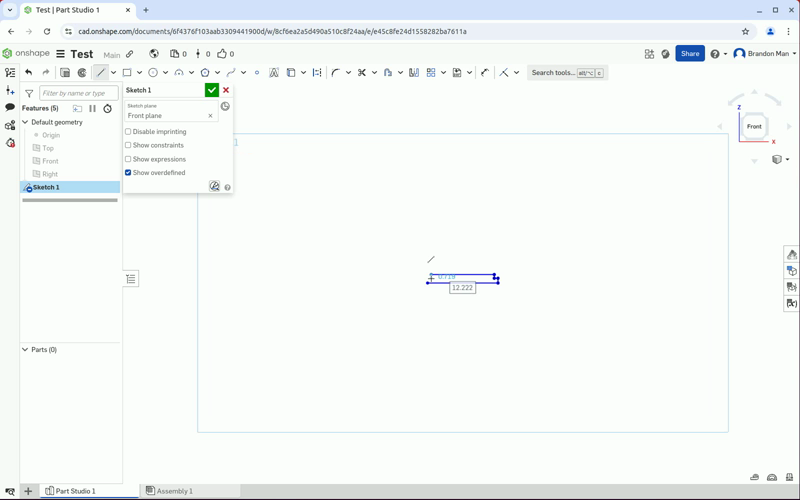
scroll(6)
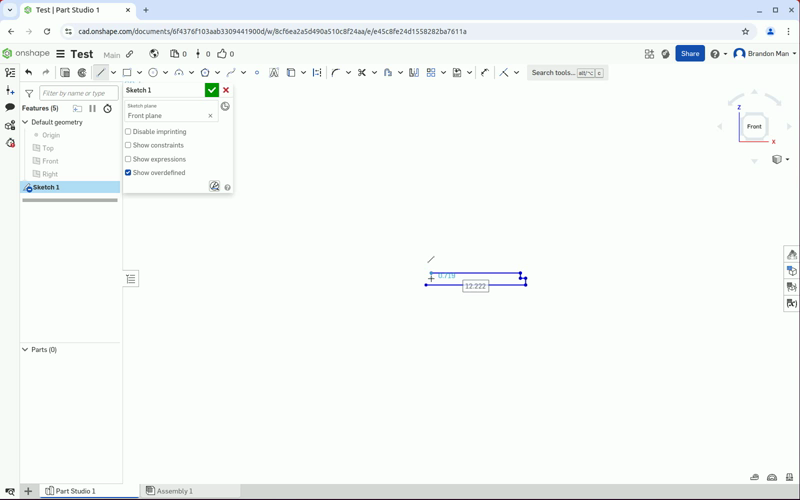
scroll(6)
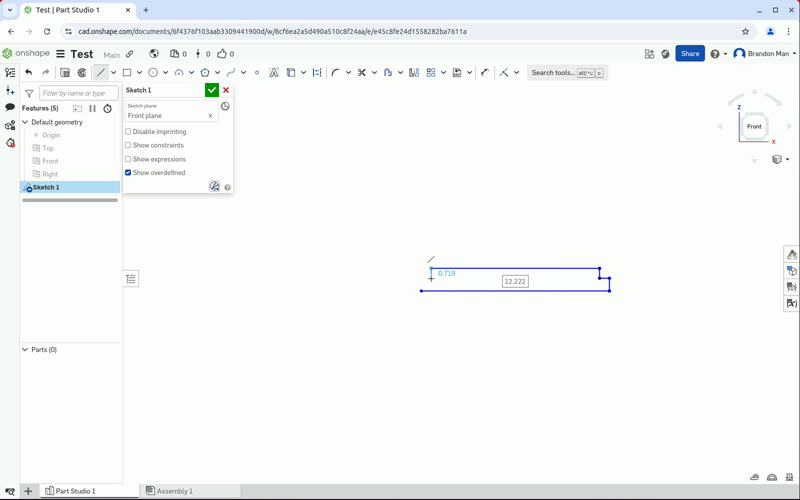
scroll(6)
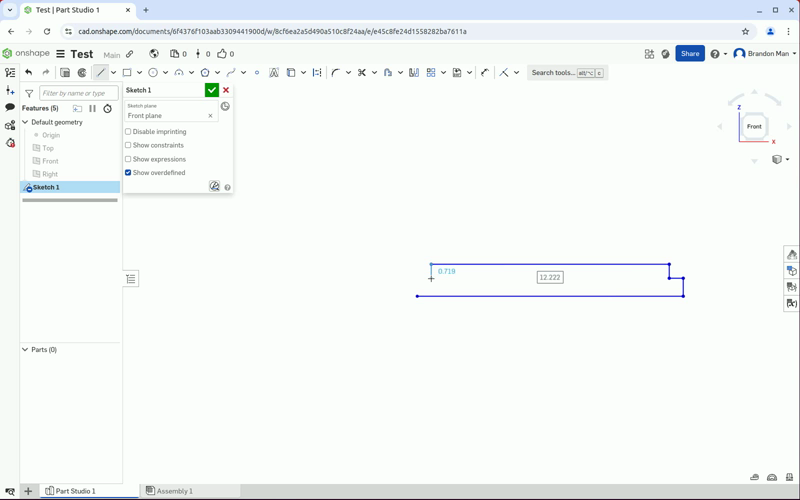
scroll(6)
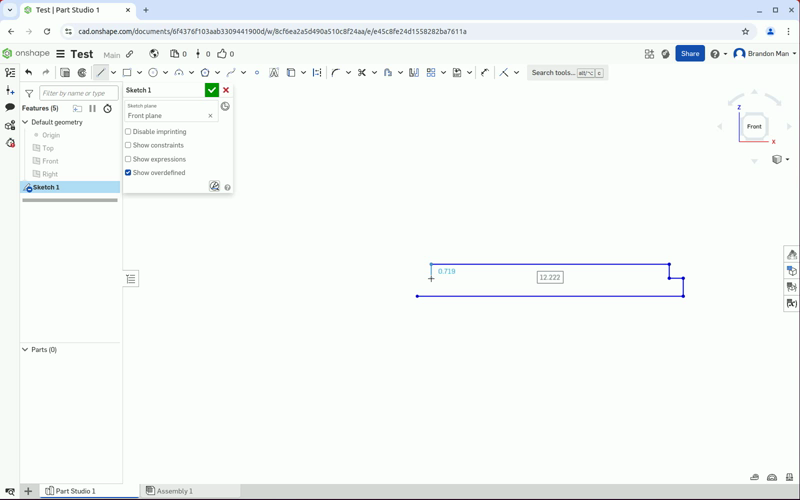
scroll(6)
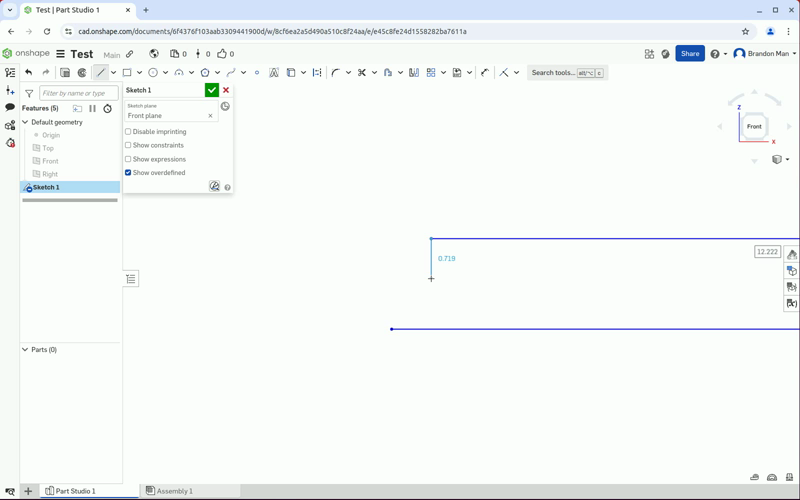
click(431, 278)
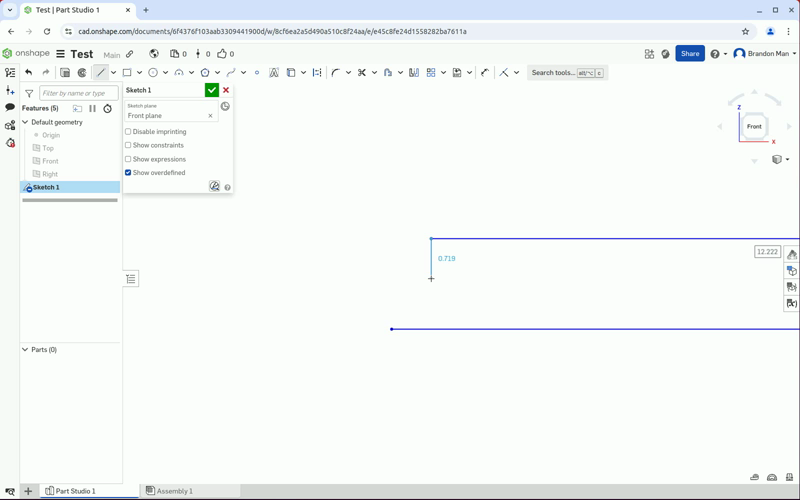
scroll(-6)
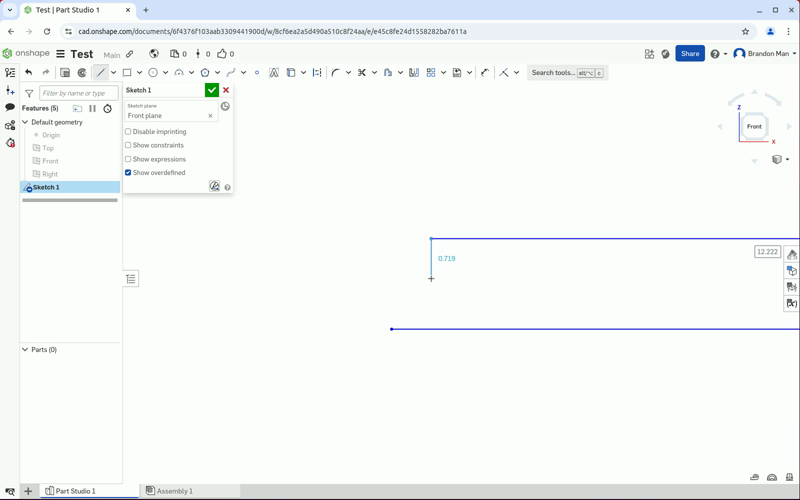
scroll(-6)
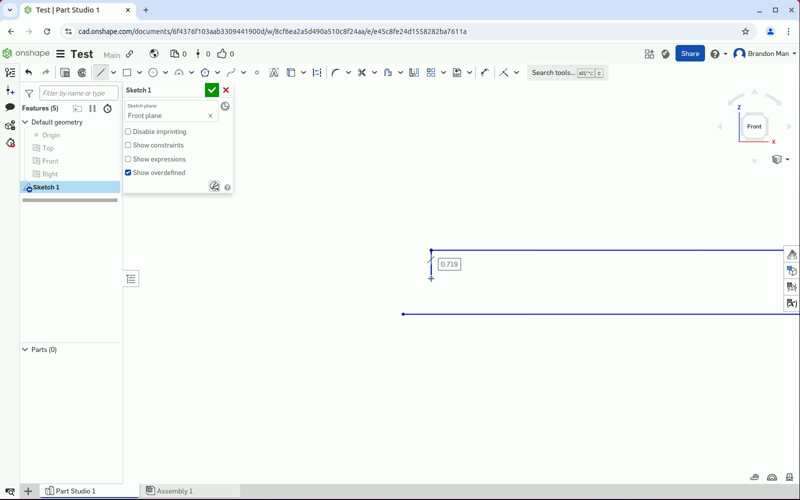
scroll(-6)
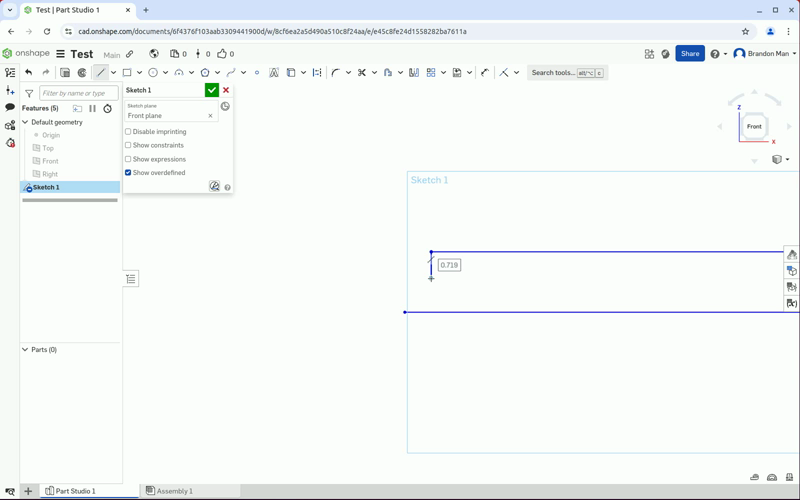
scroll(-6)
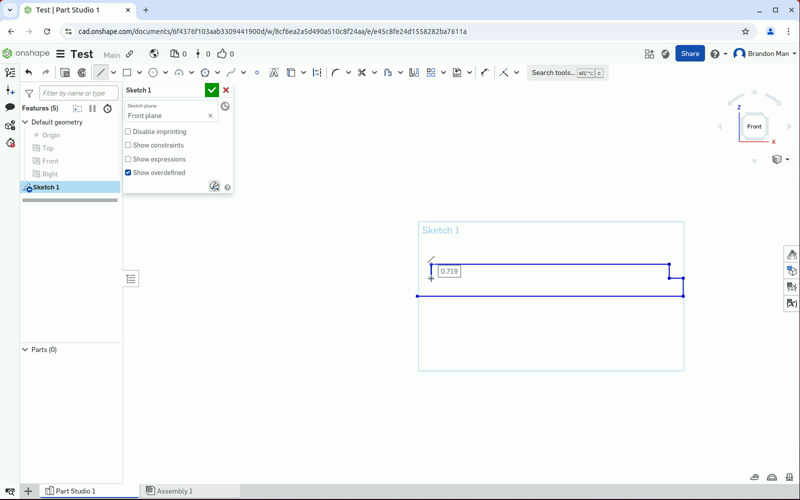
scroll(-6)
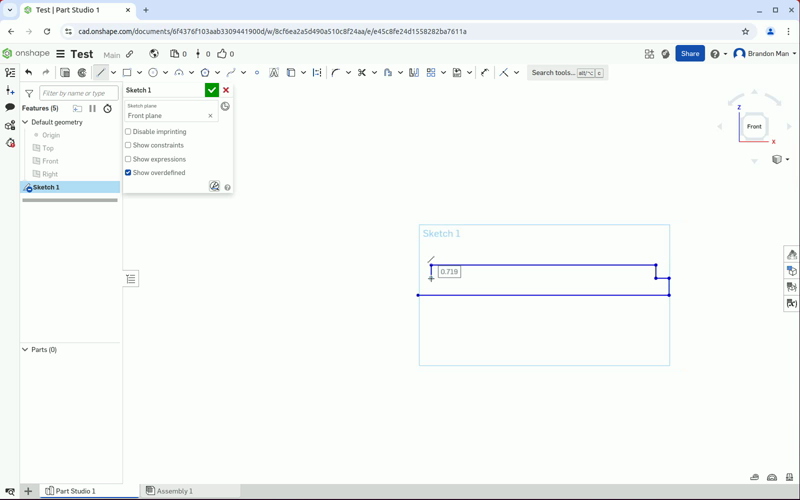
scroll(-6)
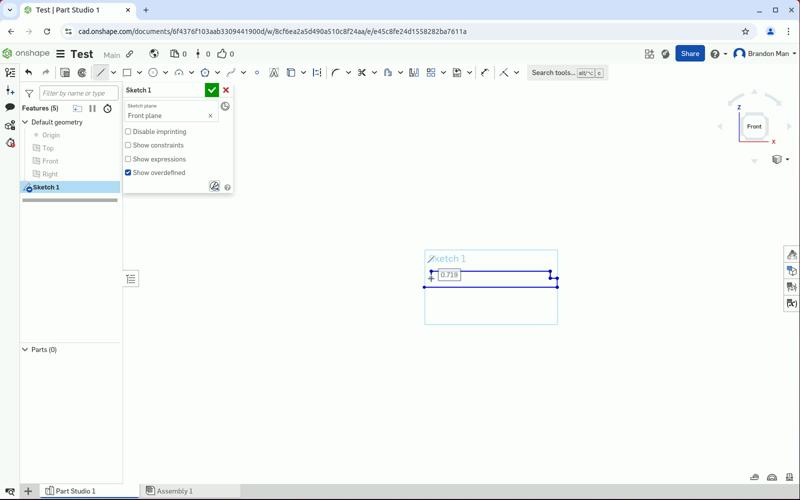
scroll(-6)
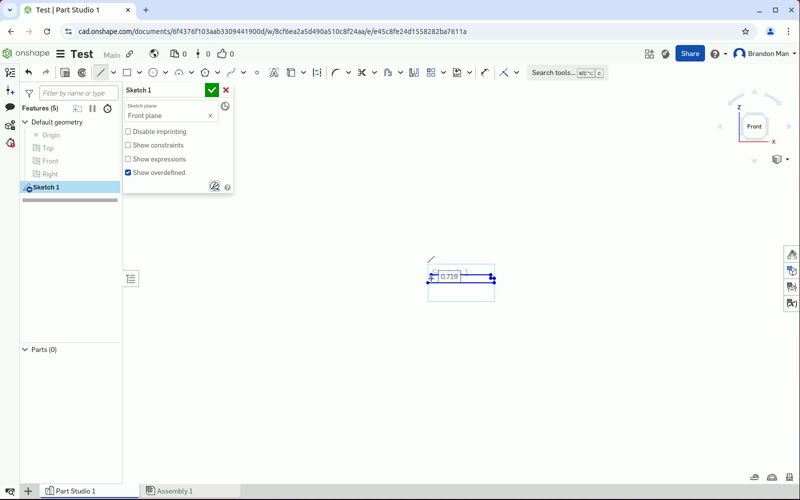
key_up(shift)
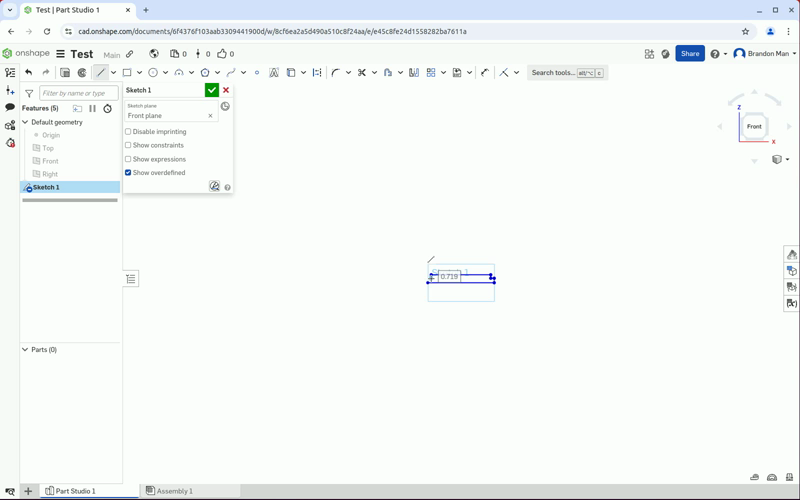
key_down(shift)
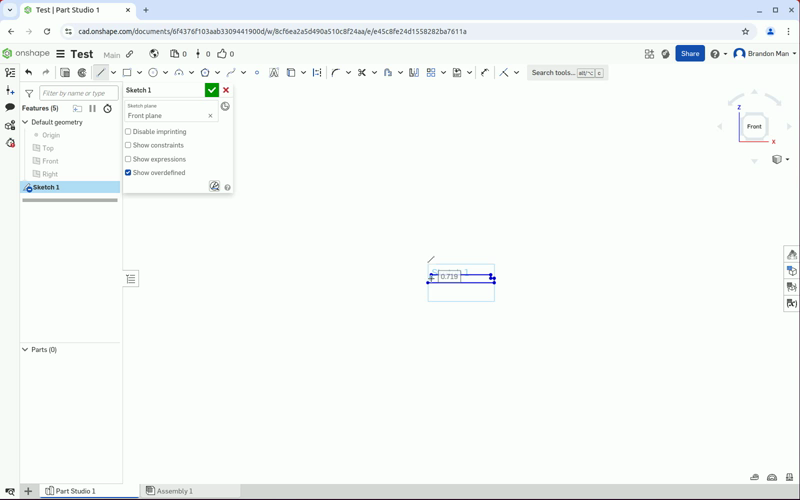
mouse_move(461, 278)
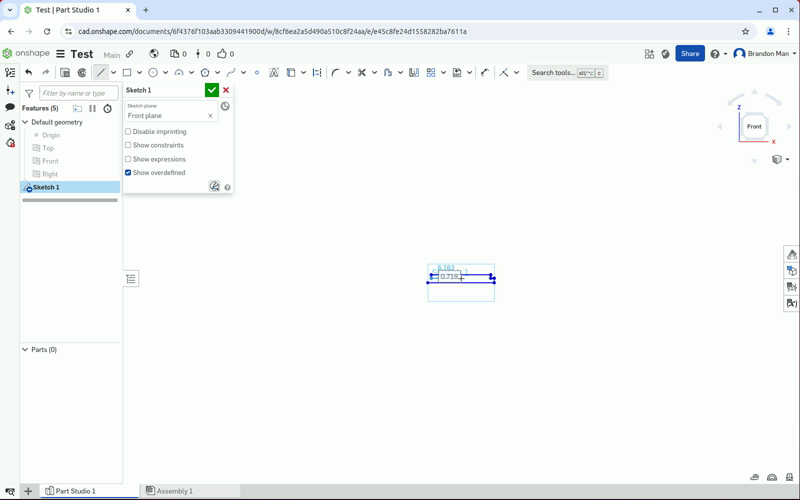
mouse_move(427, 278)
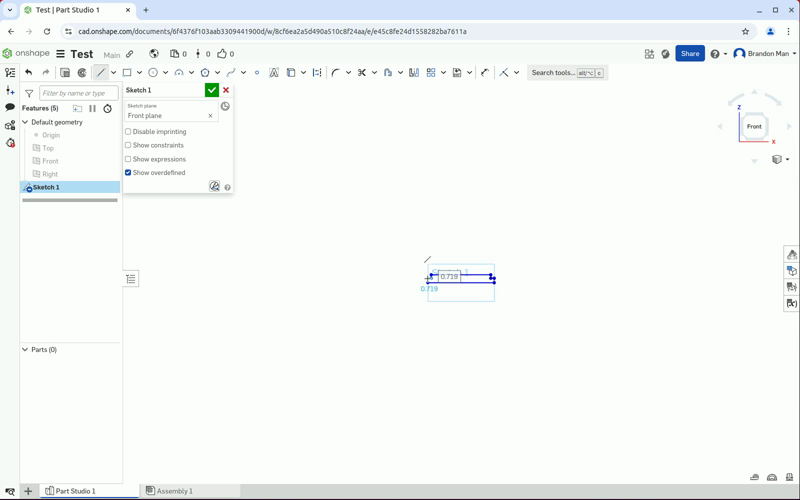
scroll(6)
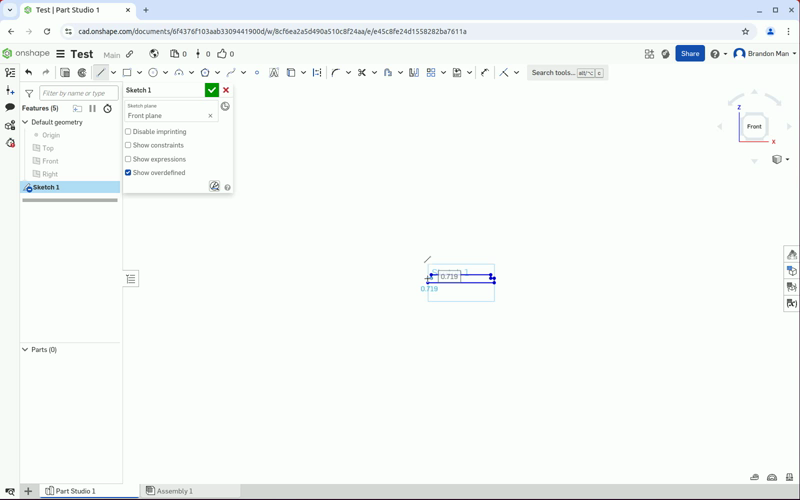
scroll(6)
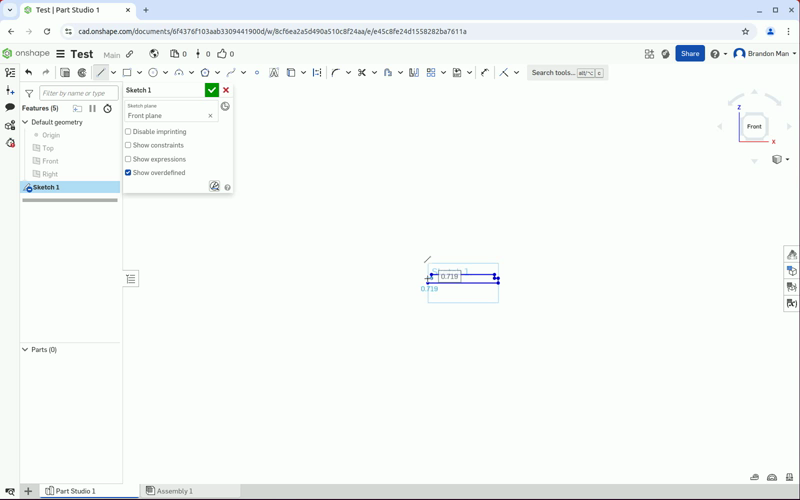
scroll(6)
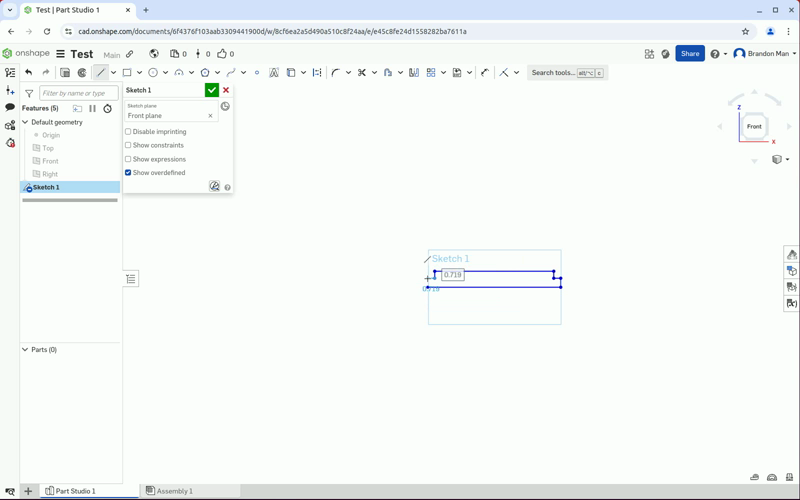
scroll(6)
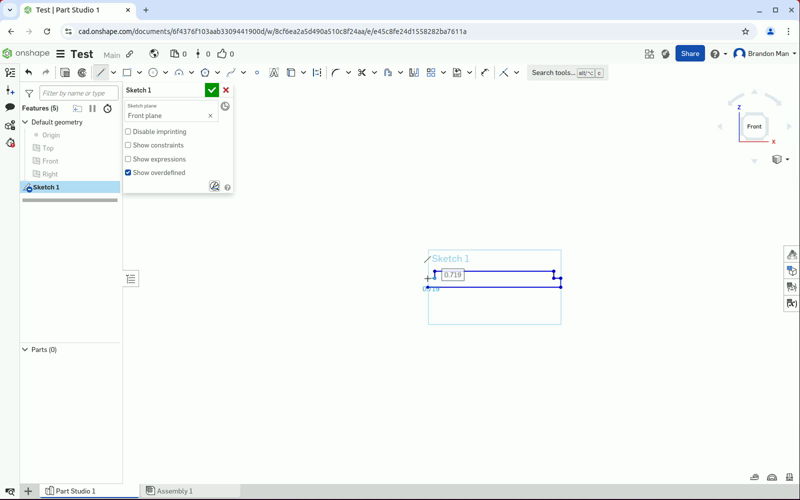
scroll(6)
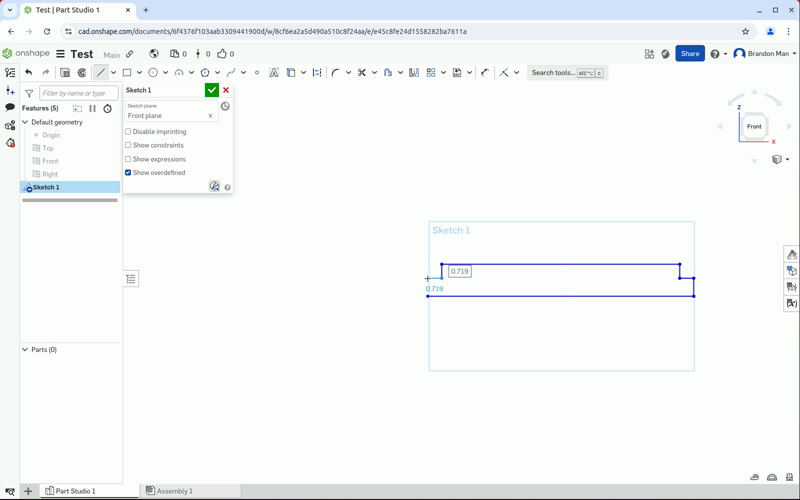
scroll(6)
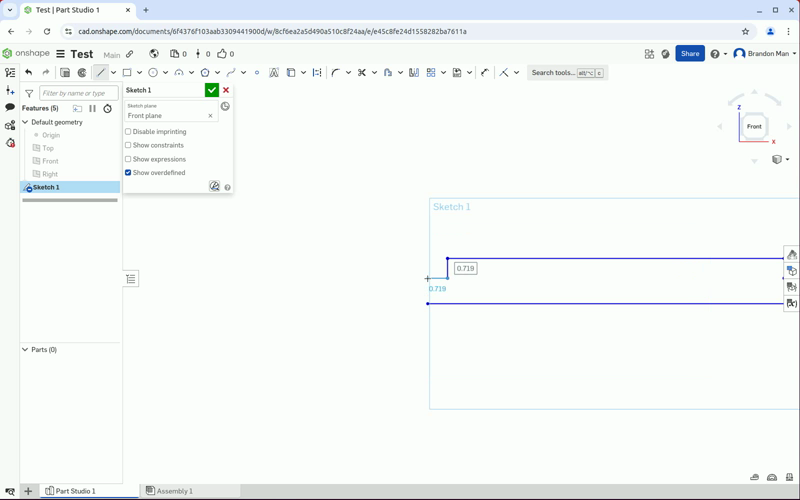
scroll(6)
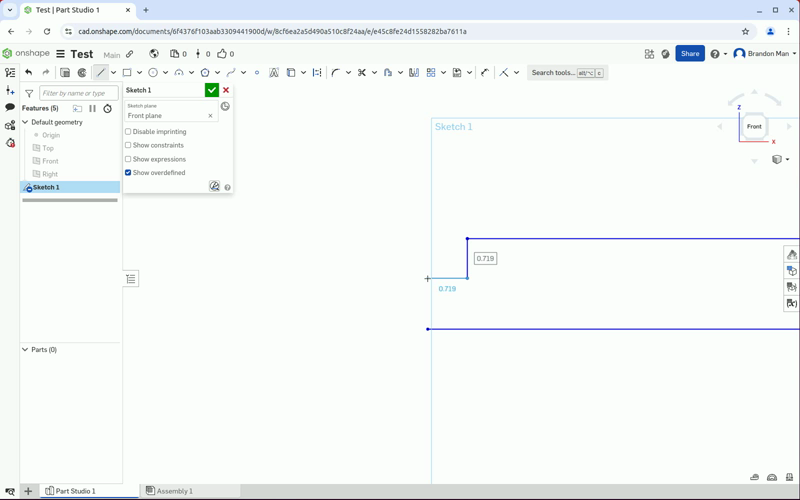
click(427, 278)
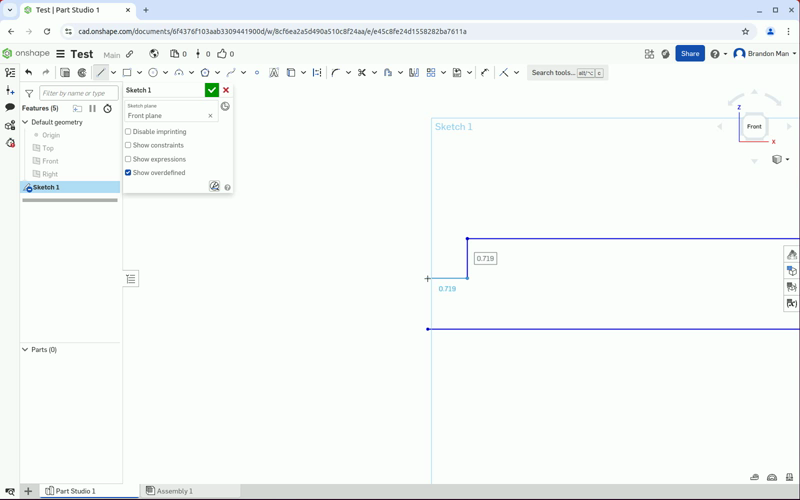
scroll(-6)
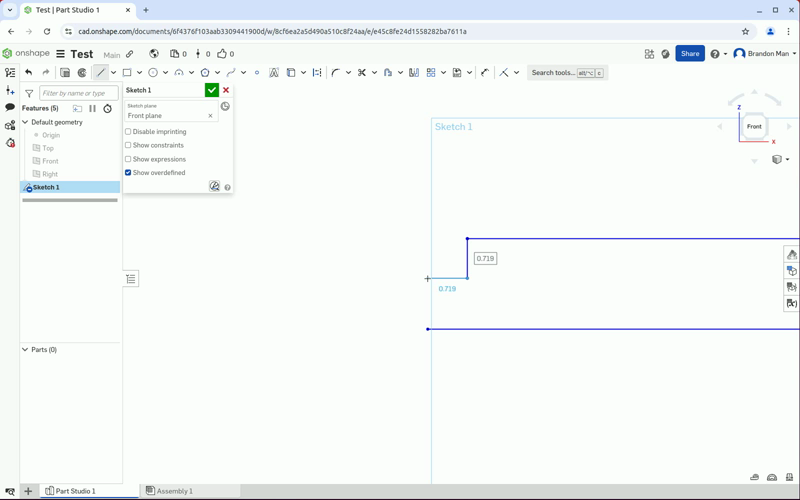
scroll(-6)
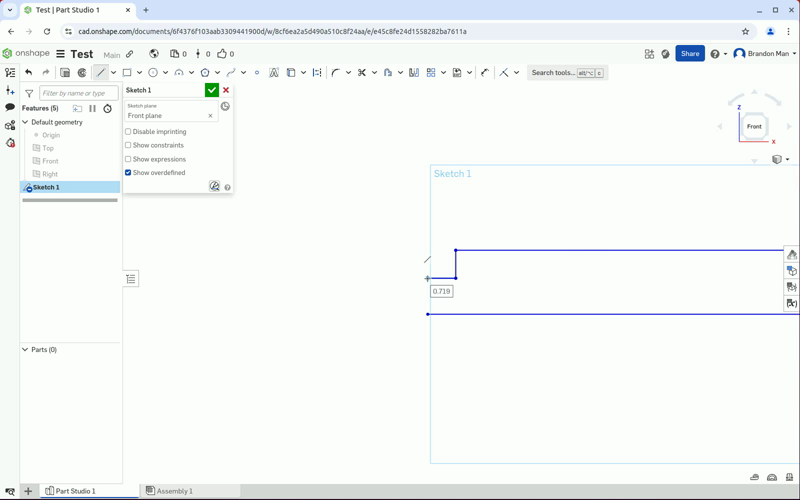
scroll(-6)
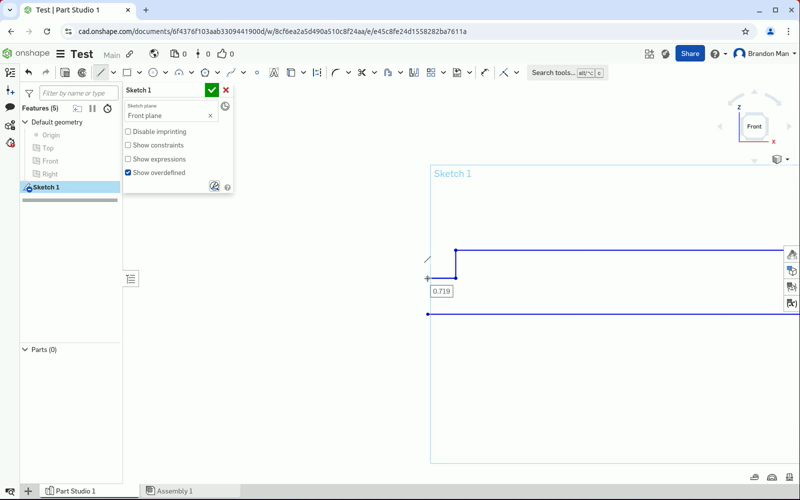
scroll(-6)
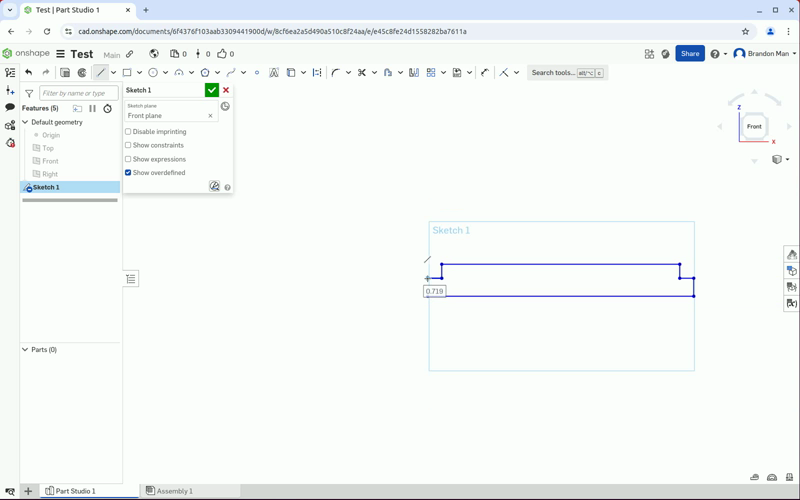
scroll(-6)
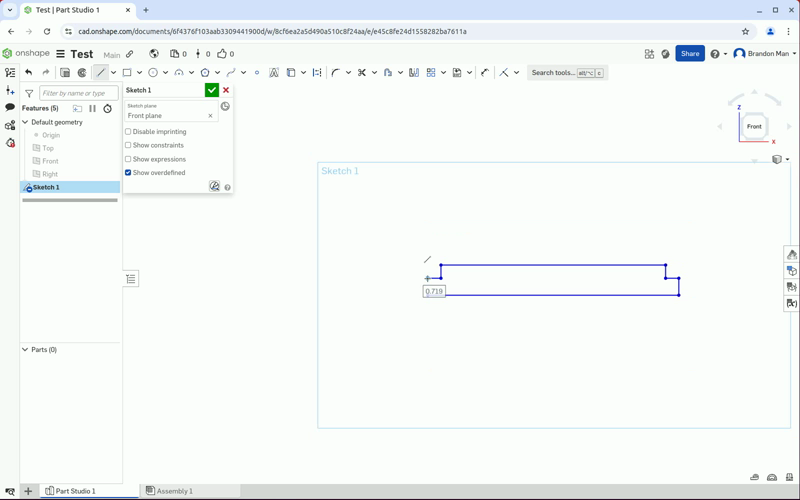
scroll(-6)
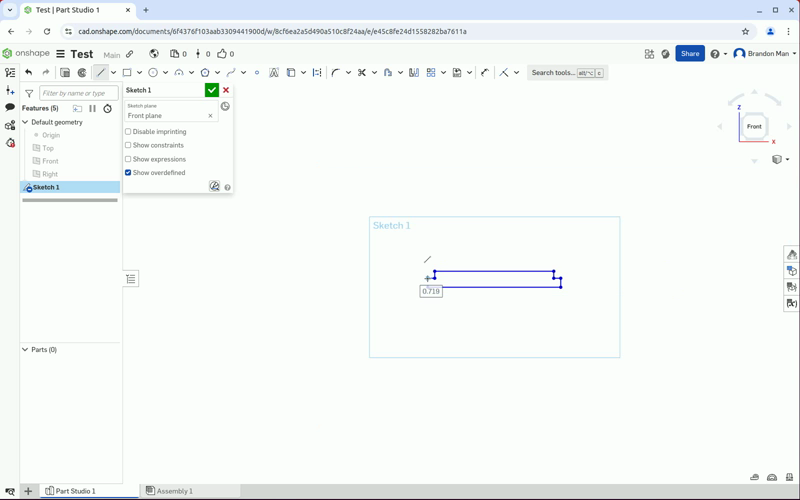
scroll(-6)
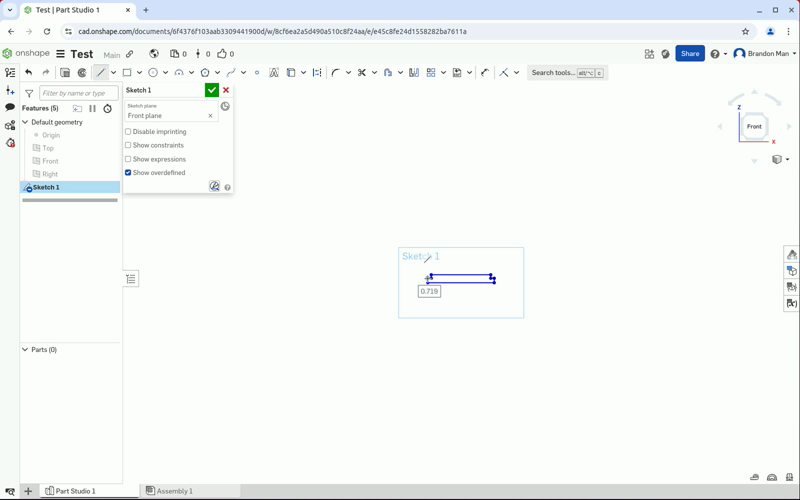
key_up(shift)
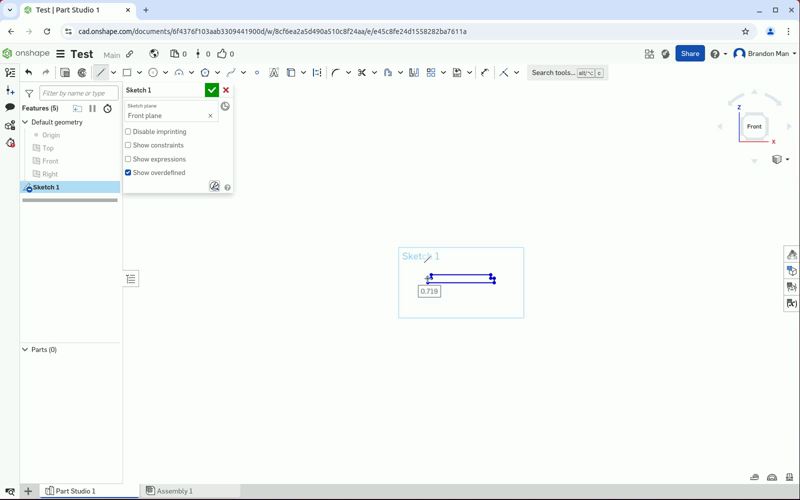
mouse_move(457, 278)
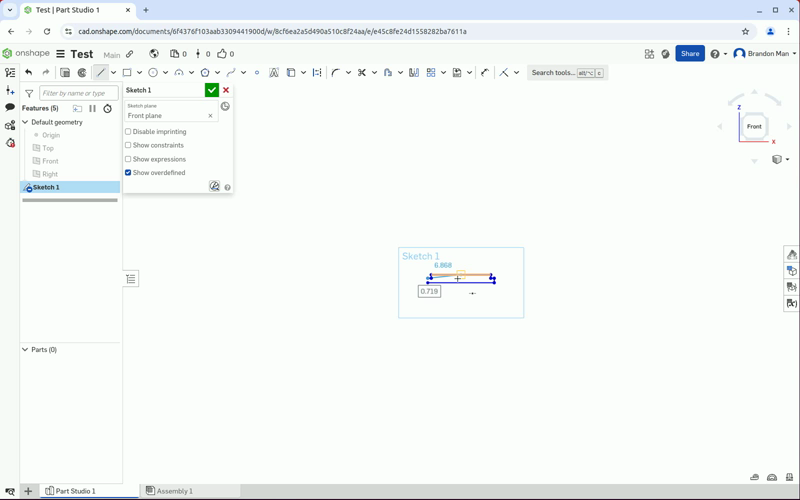
key_down(shift)
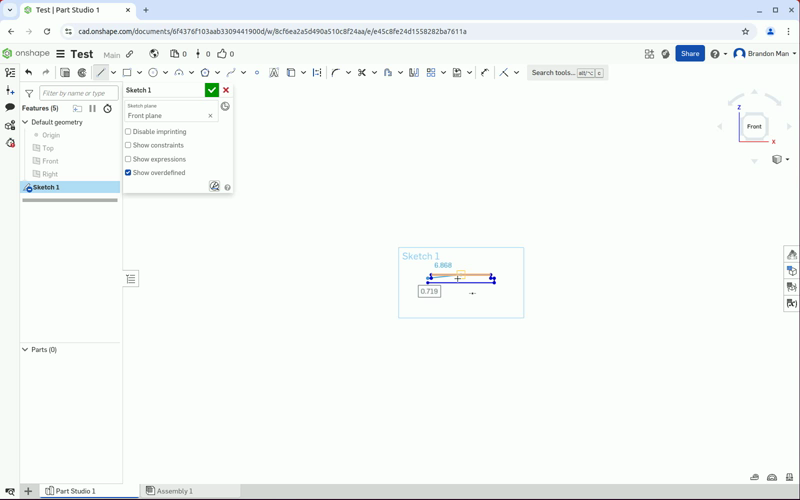
mouse_move(427, 282)
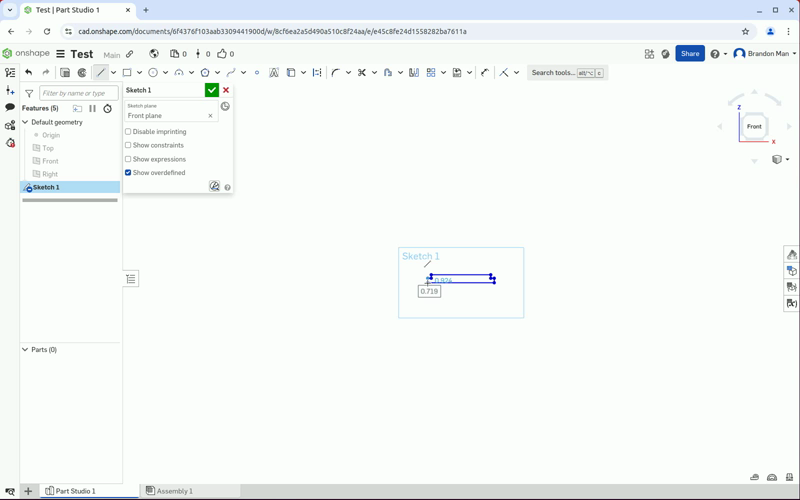
scroll(6)
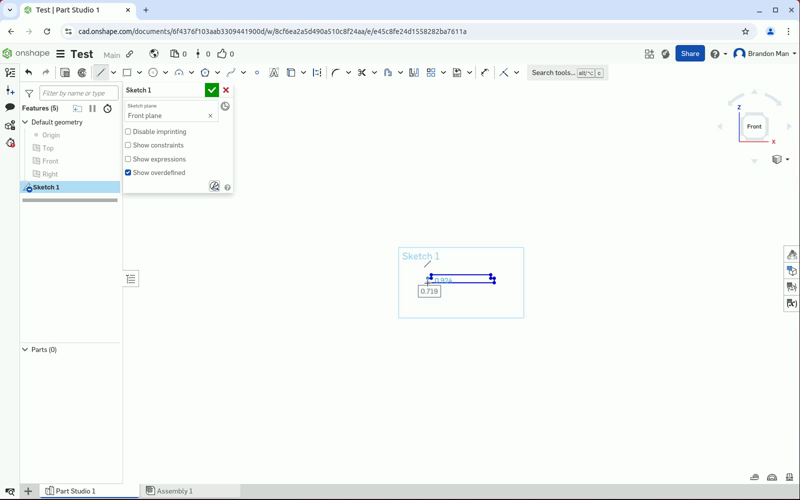
scroll(6)
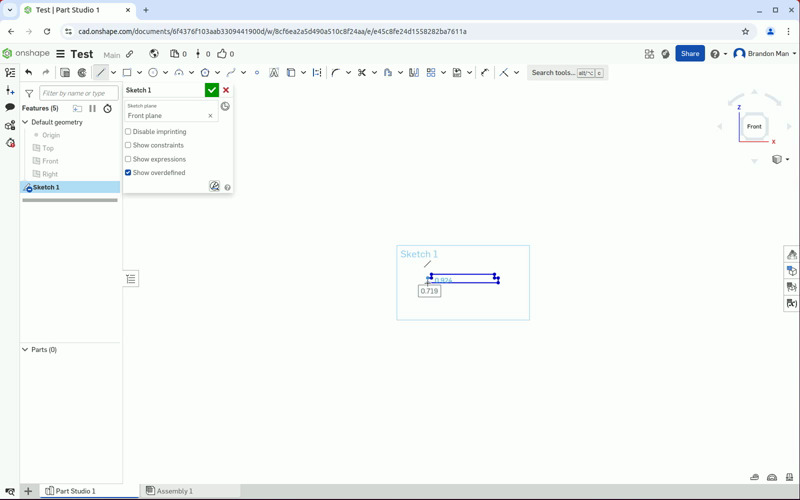
scroll(6)
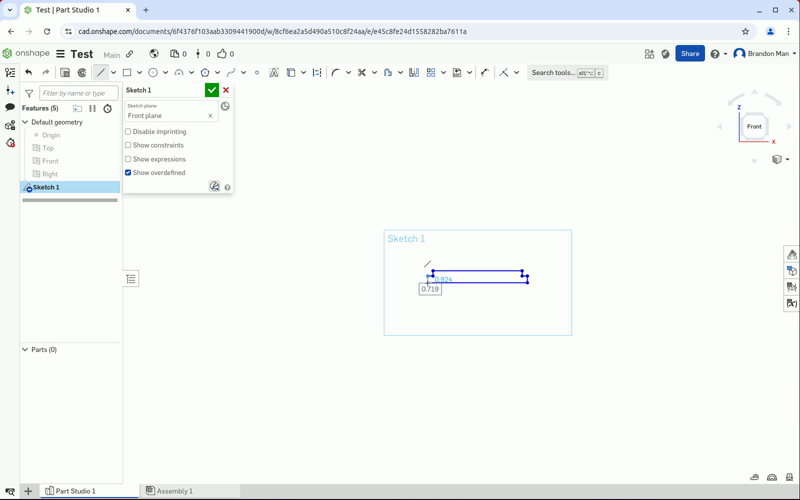
scroll(6)
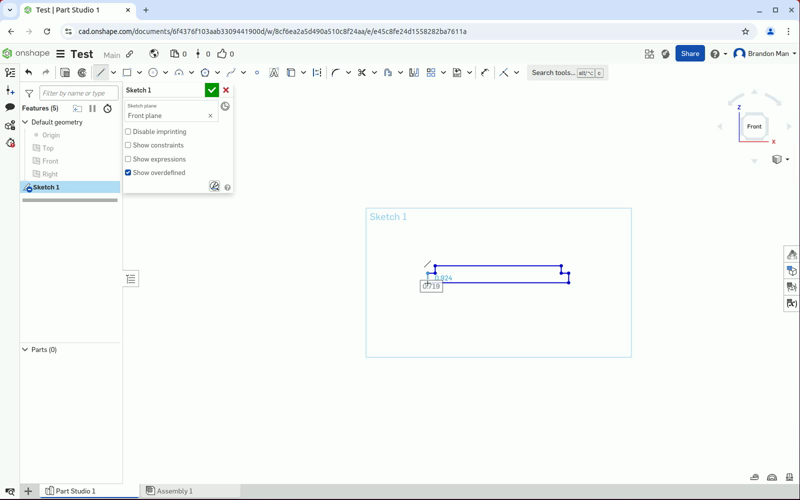
scroll(6)
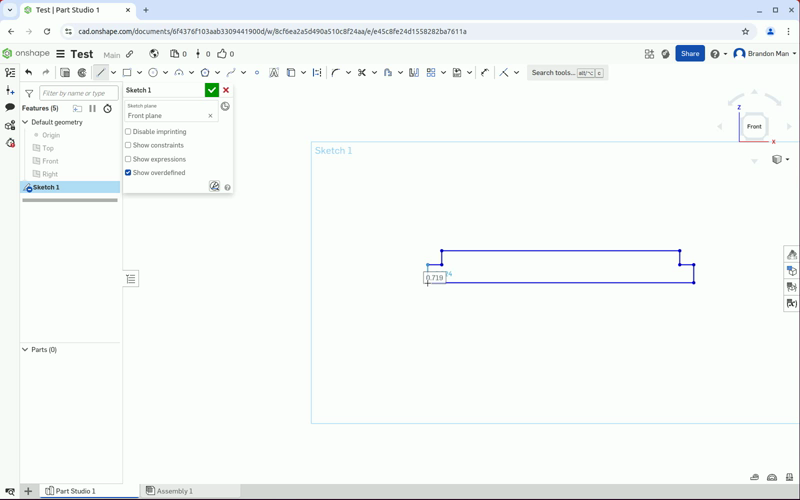
scroll(6)
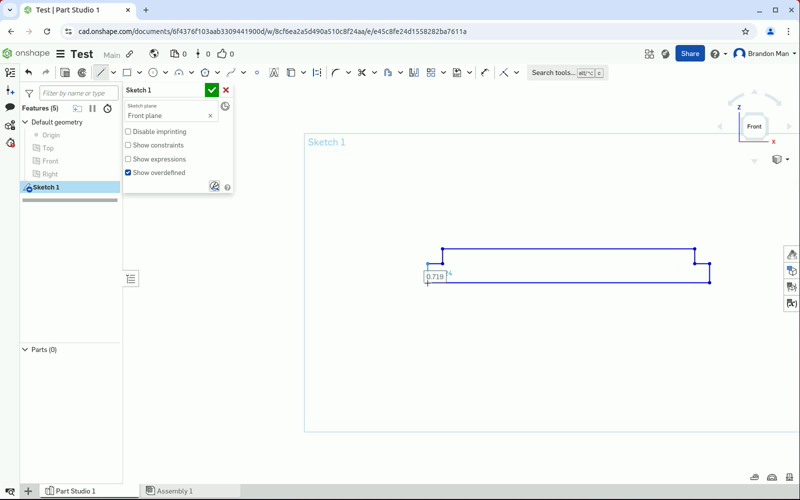
scroll(6)
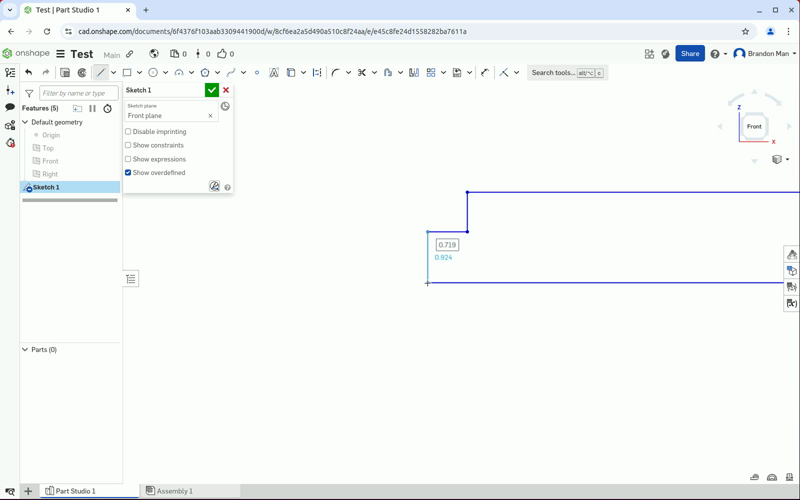
key_up(shift)
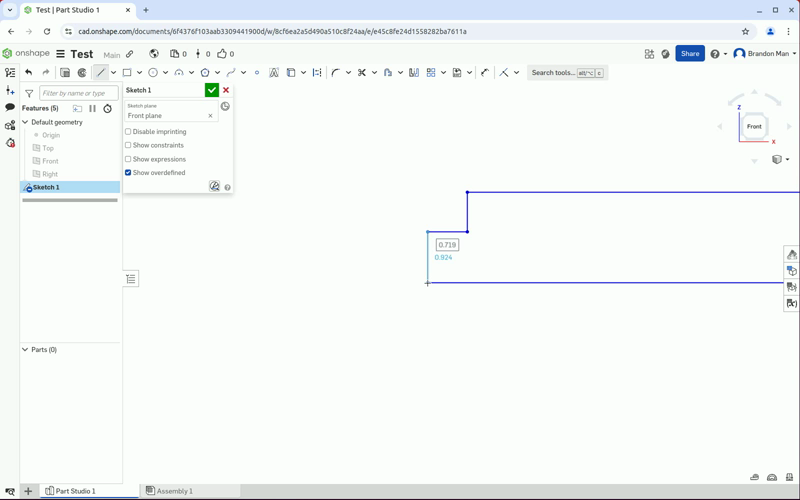
click(427, 282)
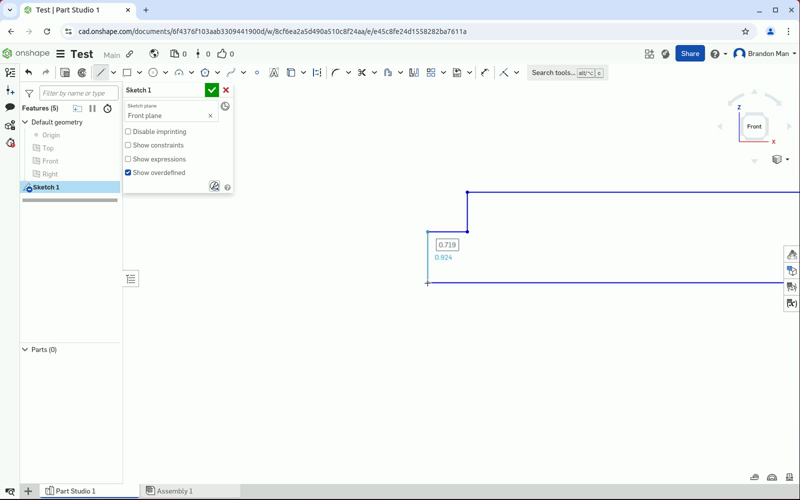
scroll(-6)
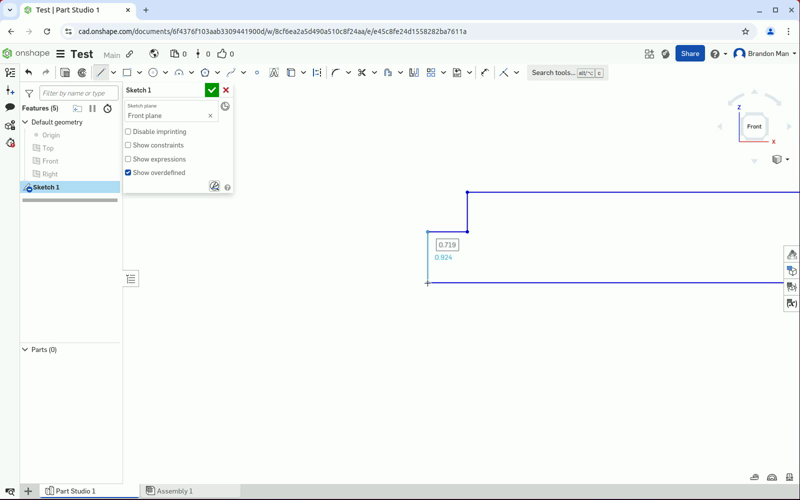
scroll(-6)
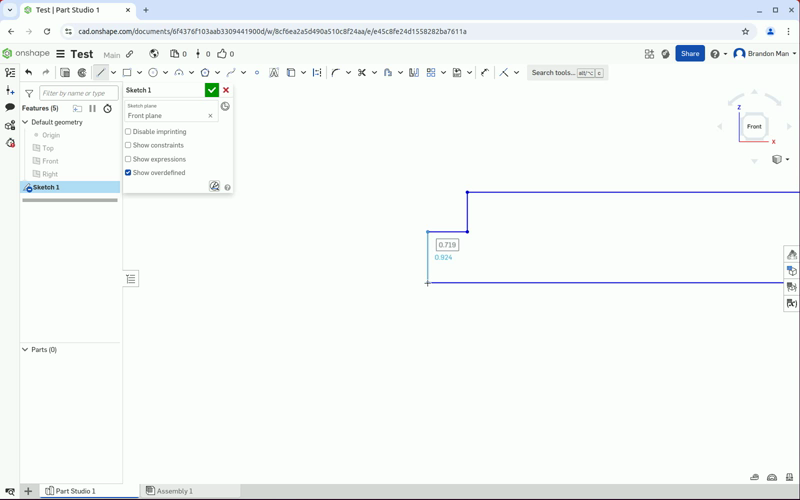
scroll(-6)
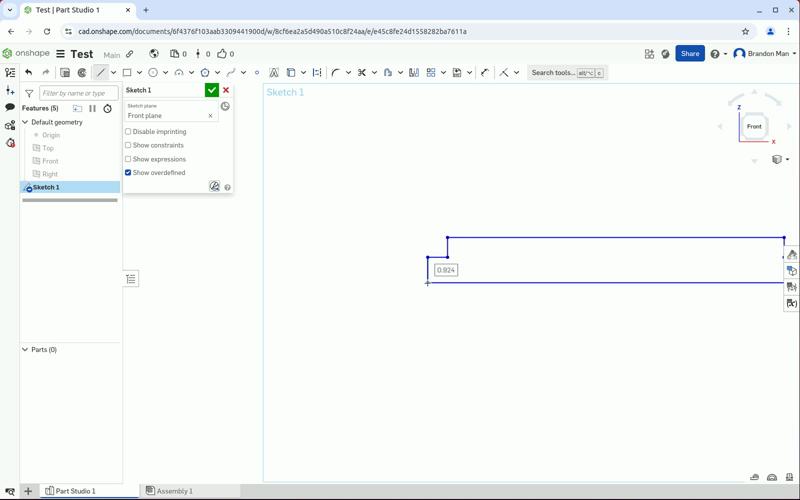
scroll(-6)
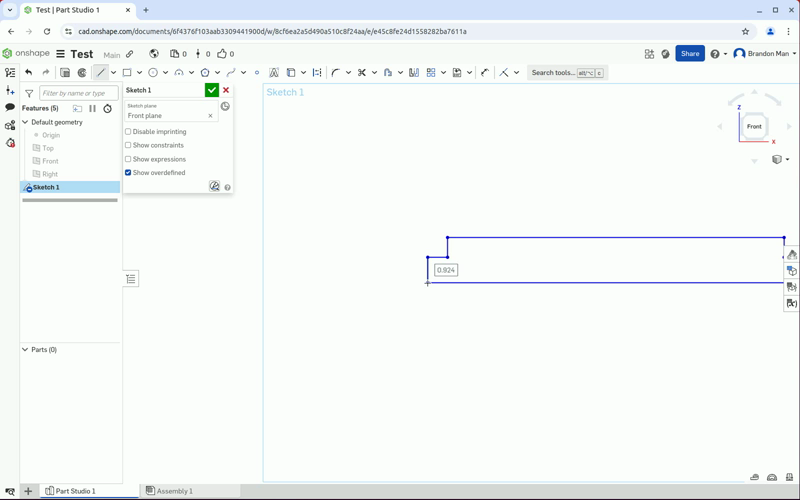
scroll(-6)
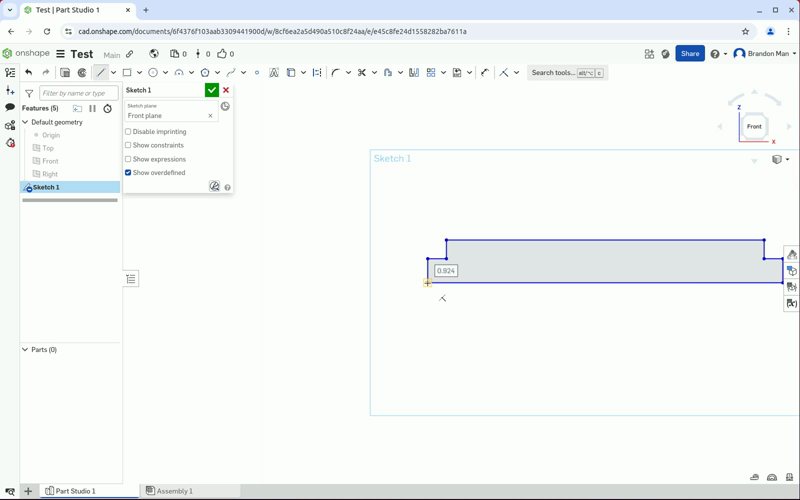
scroll(-6)
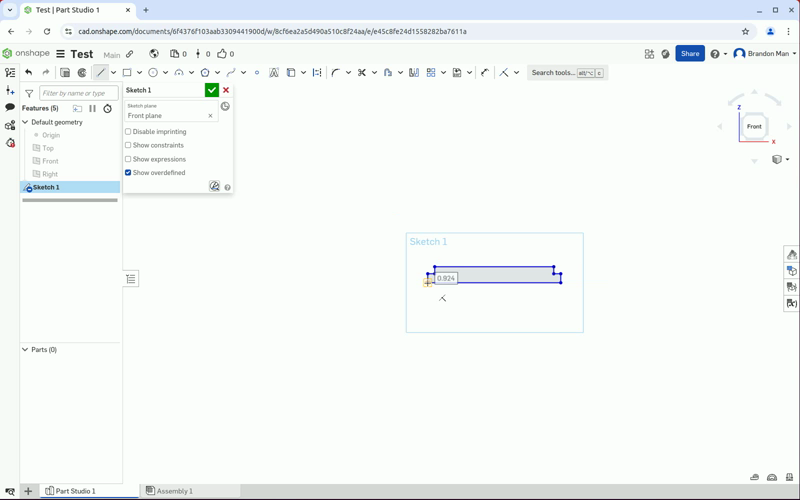
scroll(-6)
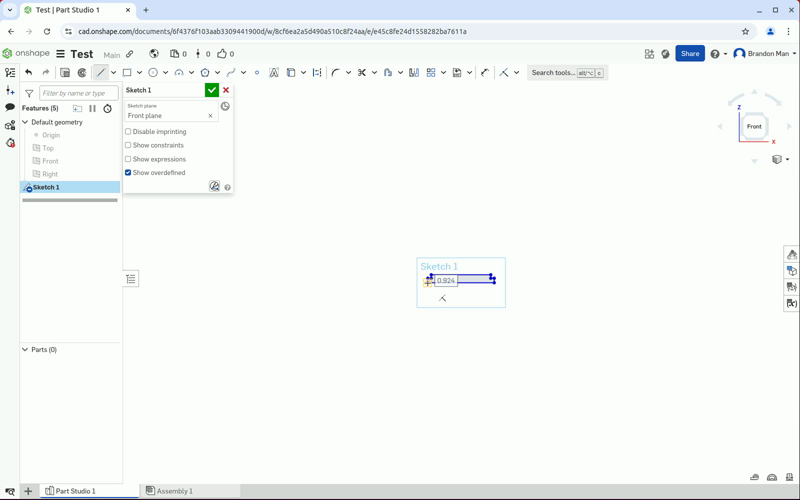
key(esc)
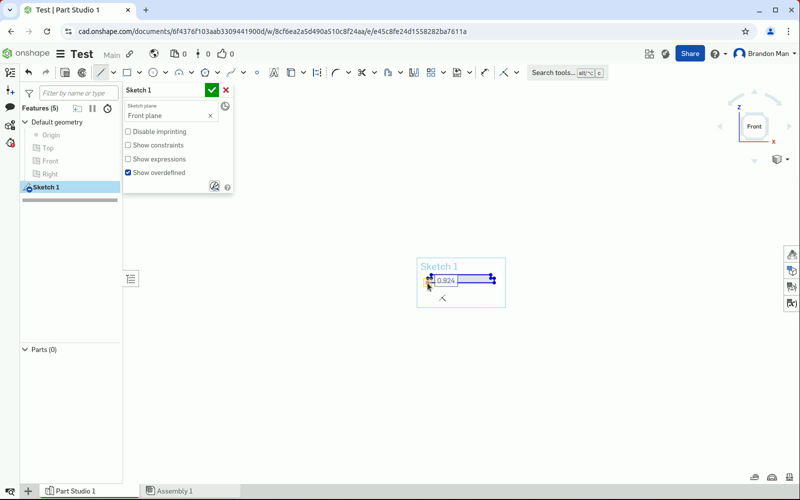
mouse_move(471, 282)
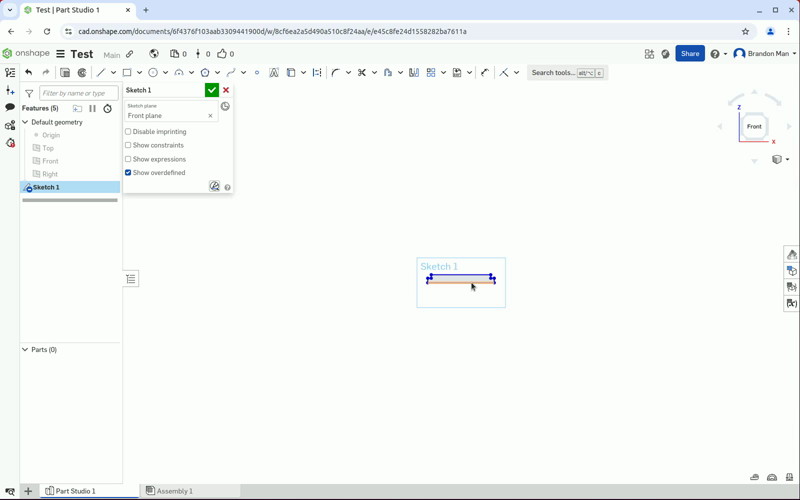
scroll(6)
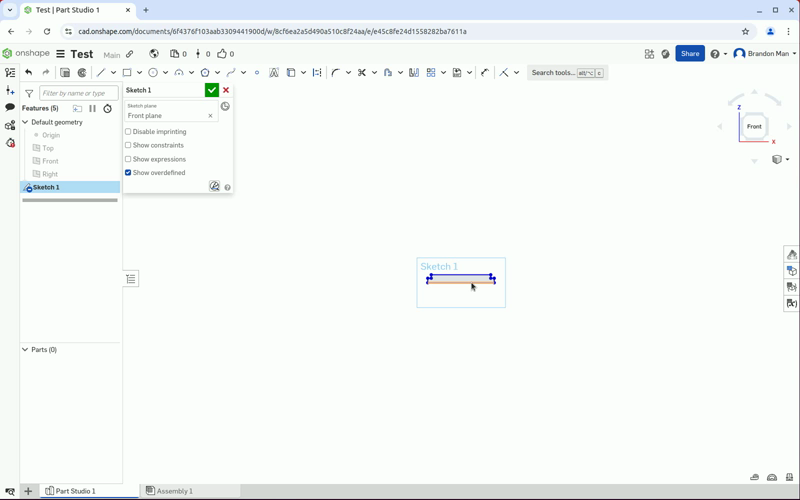
scroll(6)
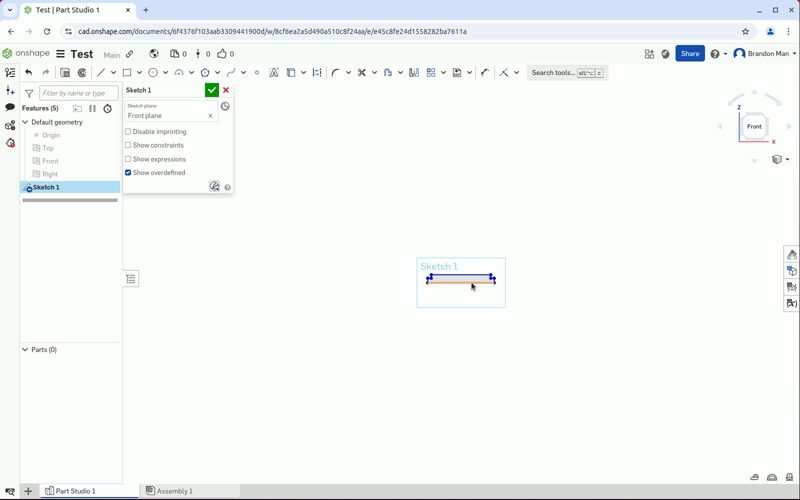
scroll(6)
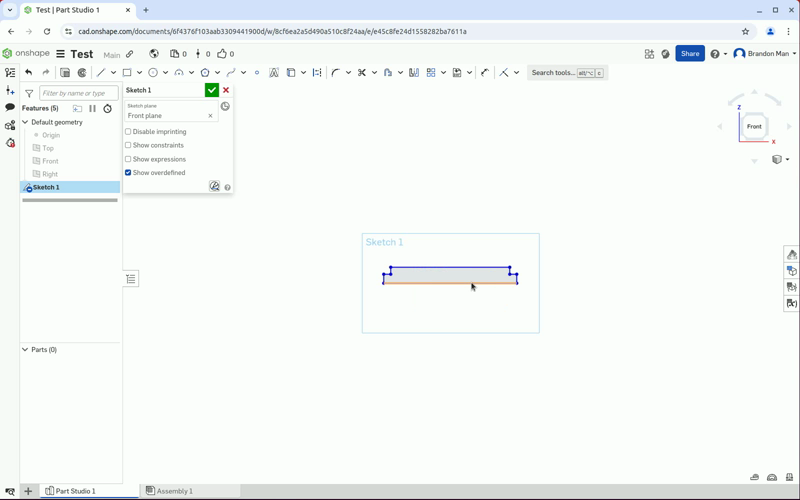
scroll(6)
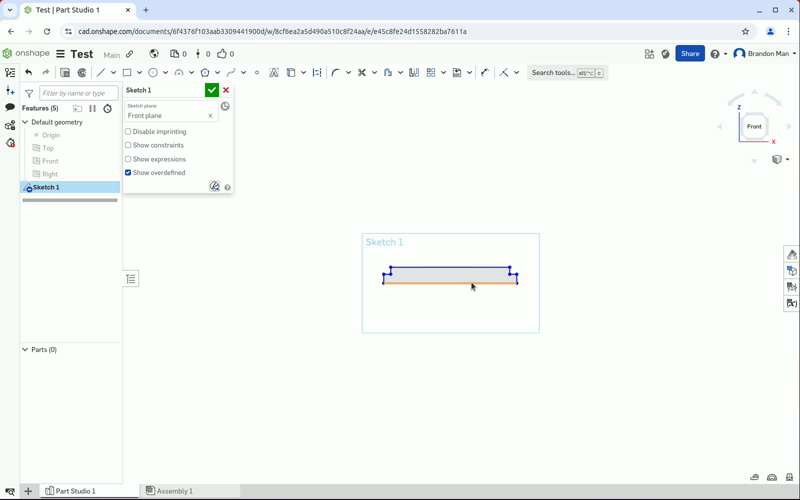
scroll(6)
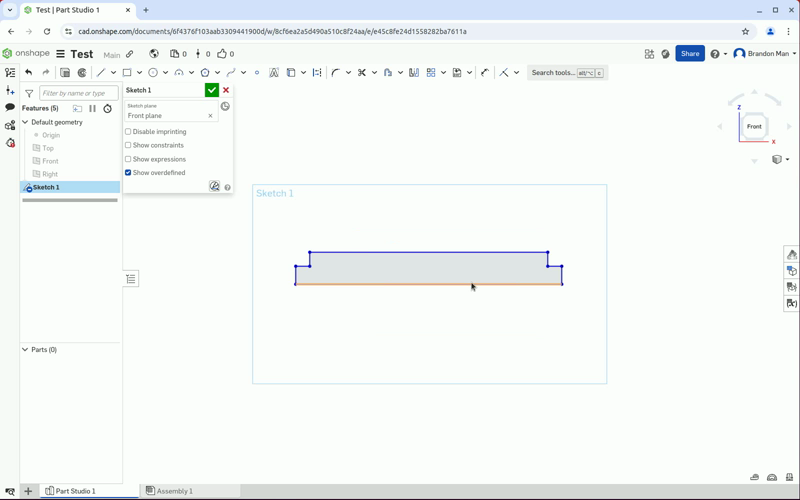
scroll(6)
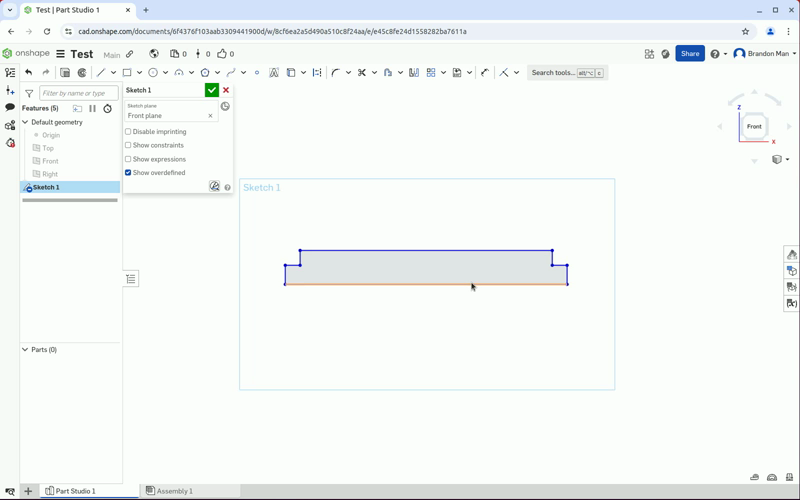
scroll(6)
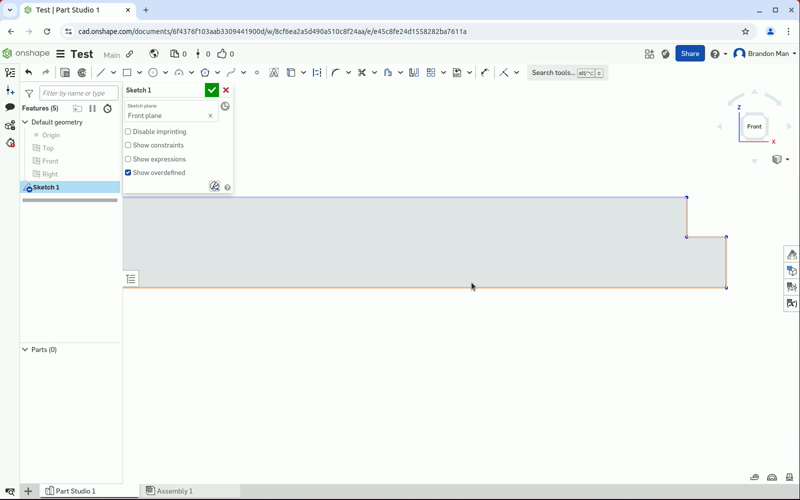
click(471, 282)
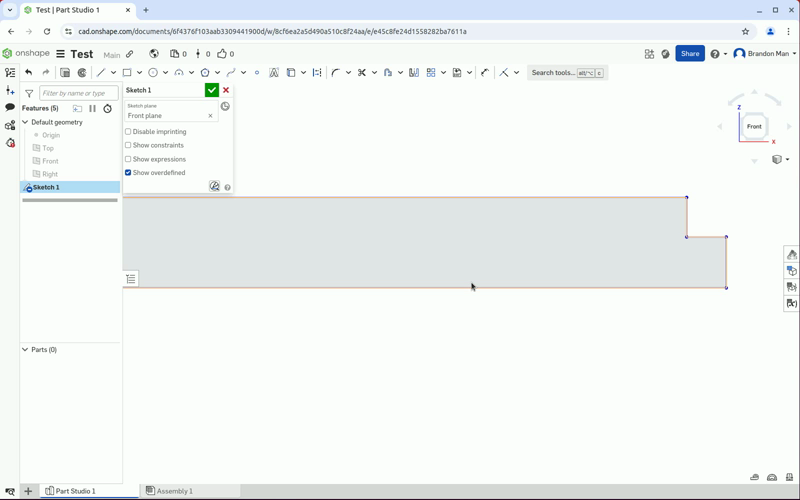
scroll(-6)
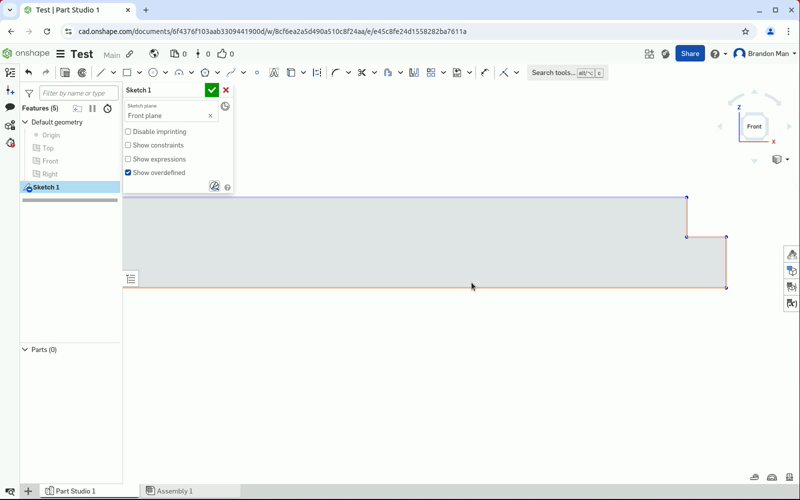
scroll(-6)
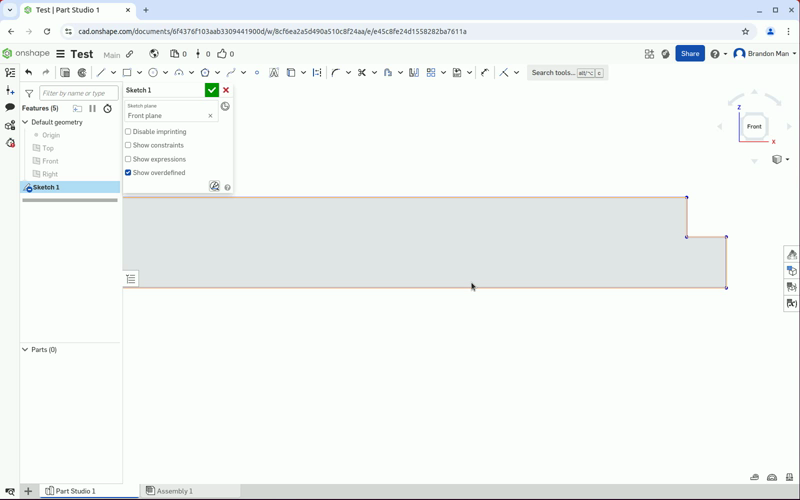
scroll(-6)
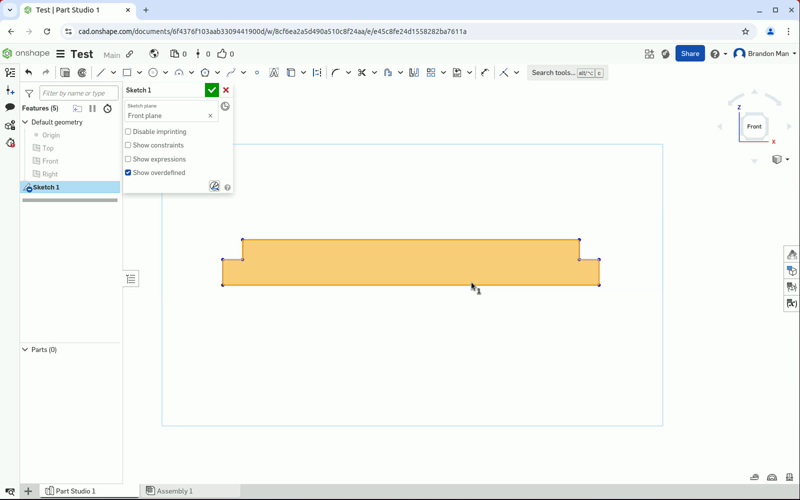
scroll(-6)
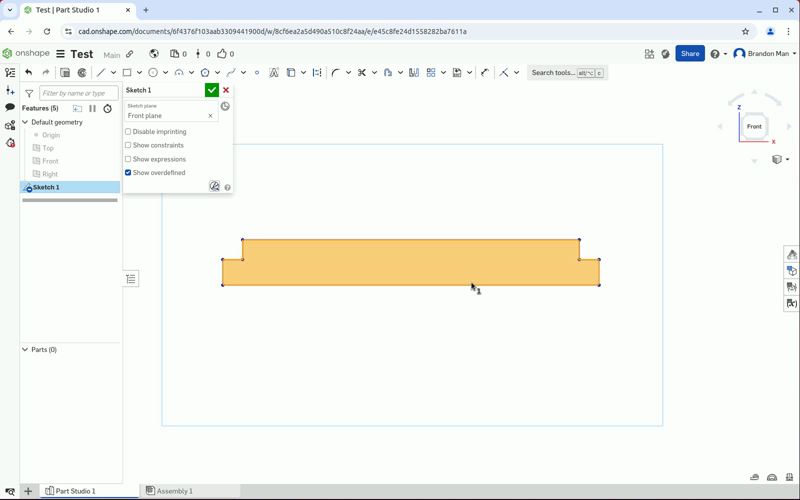
scroll(-6)
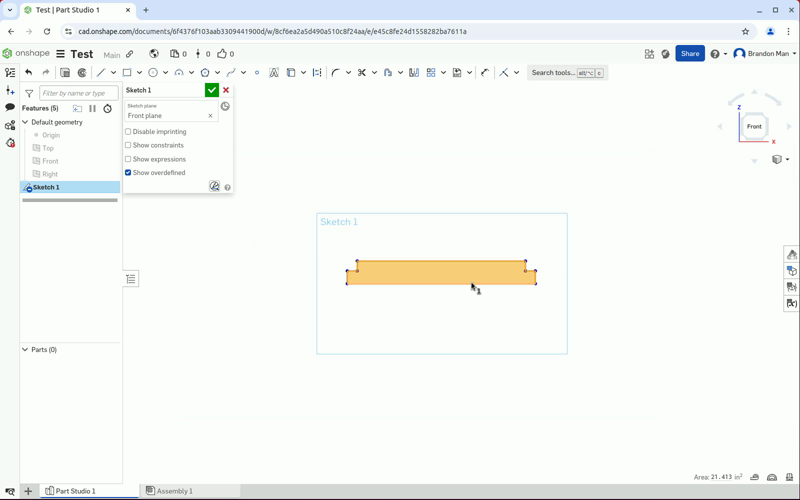
scroll(-6)
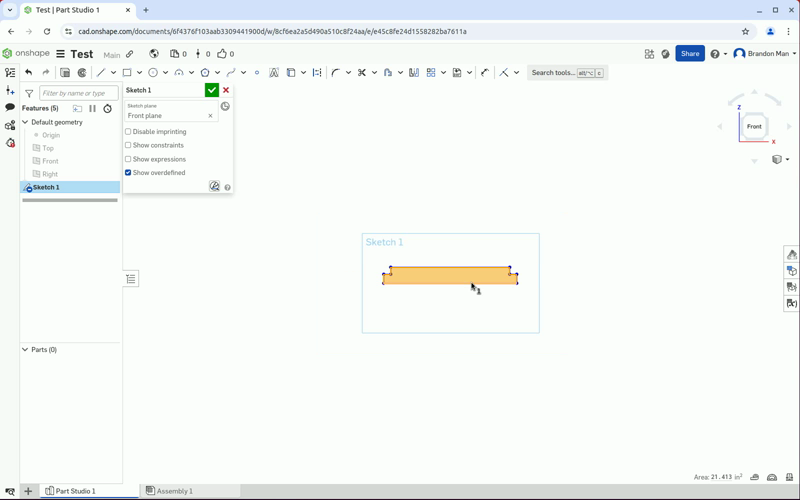
scroll(-6)
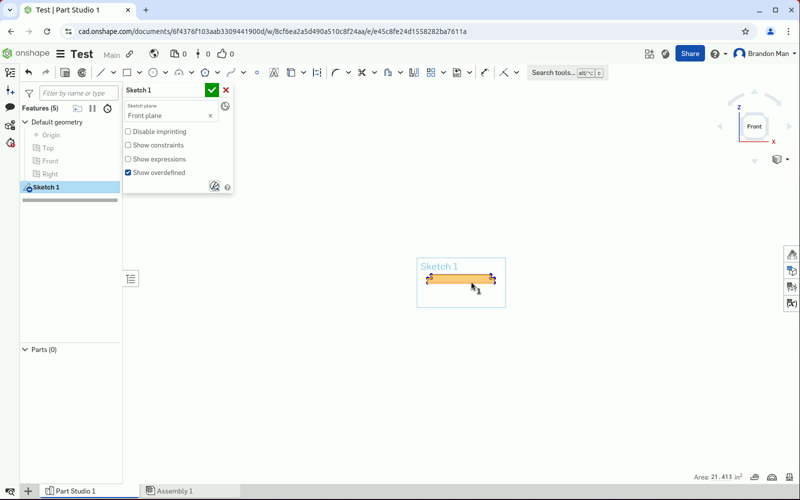
mouse_move(73, 352)
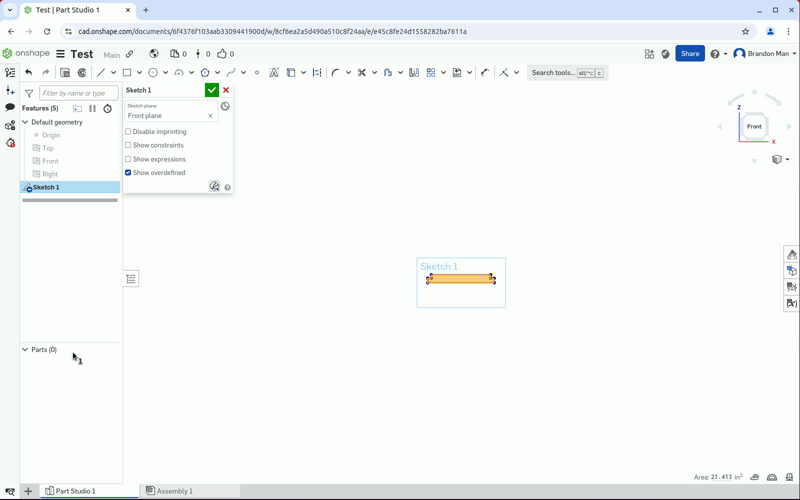
key(shift+y)
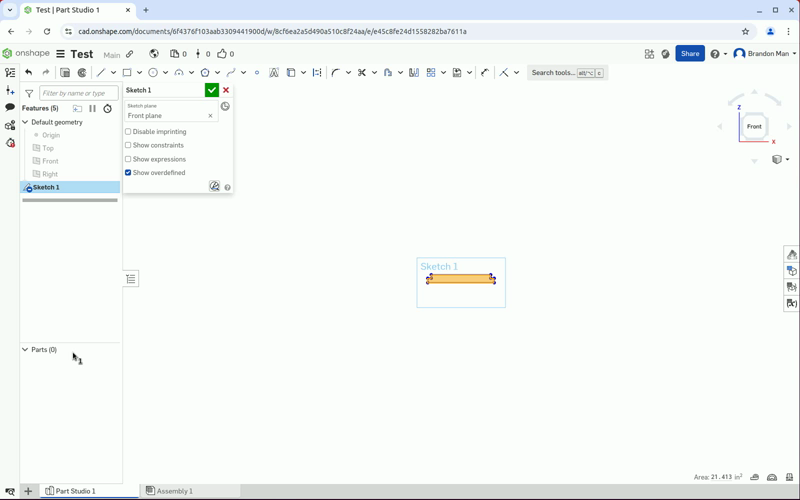
key(shift+e)
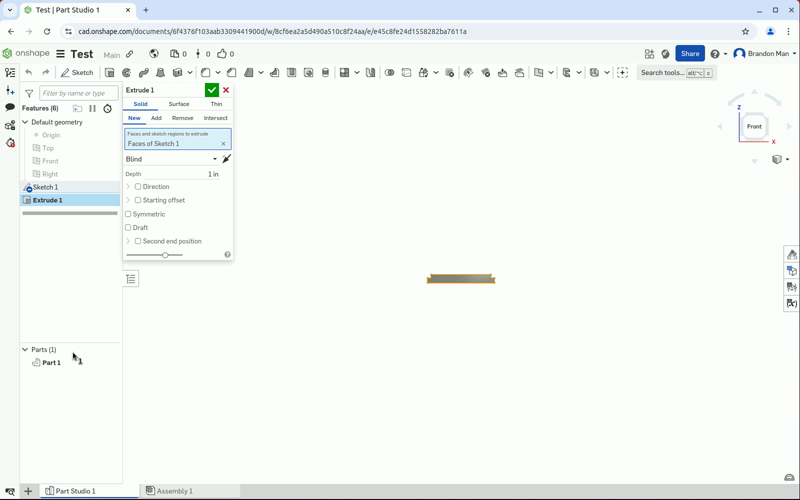
mouse_move(143, 106)
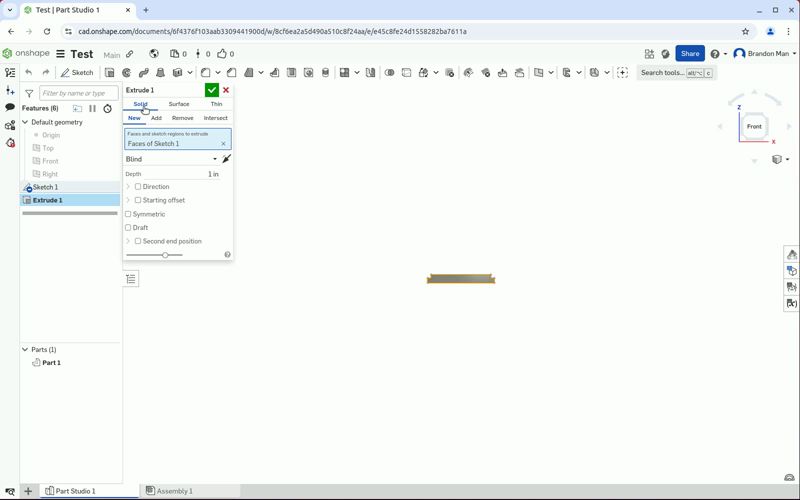
click(143, 106)
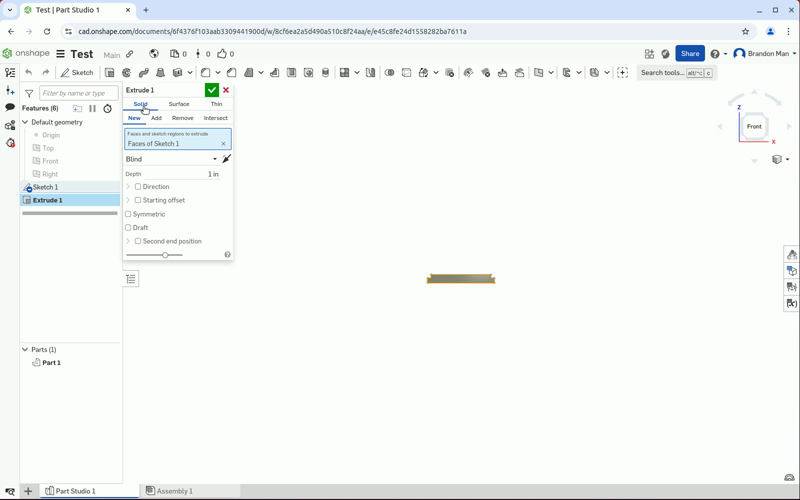
mouse_move(137, 120)
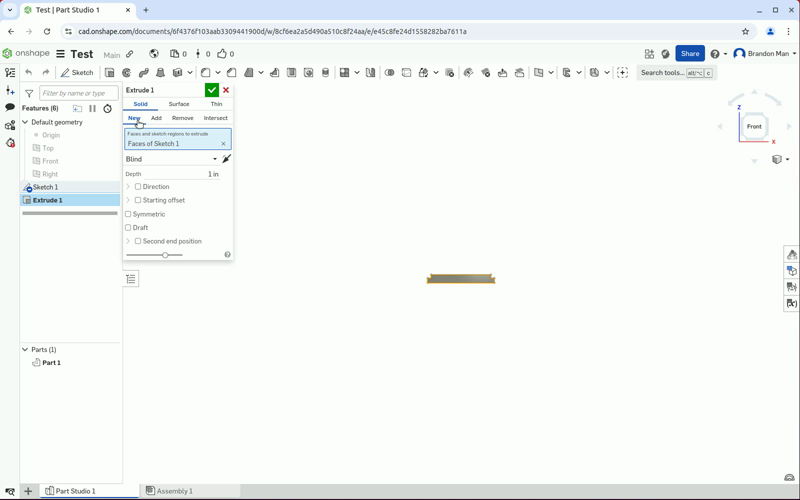
click(137, 120)
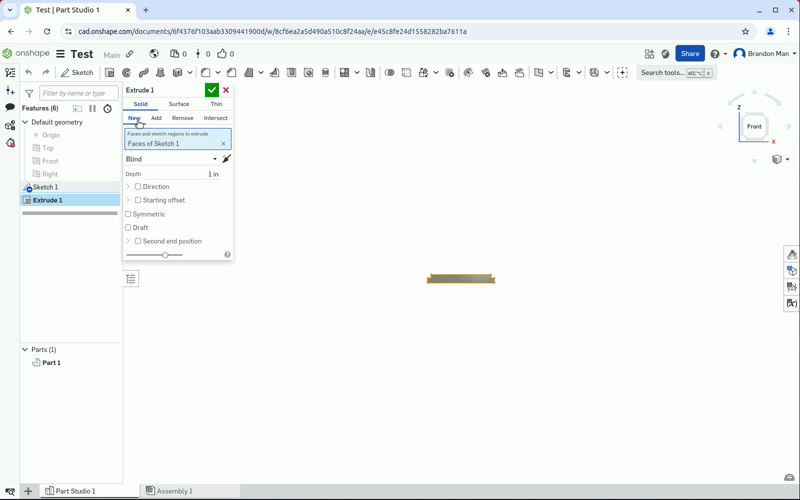
key(tab, 4)
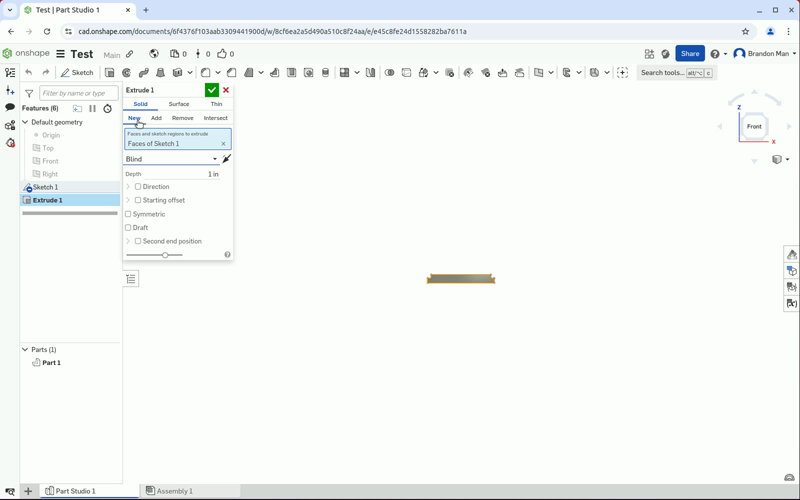
text(23.108)
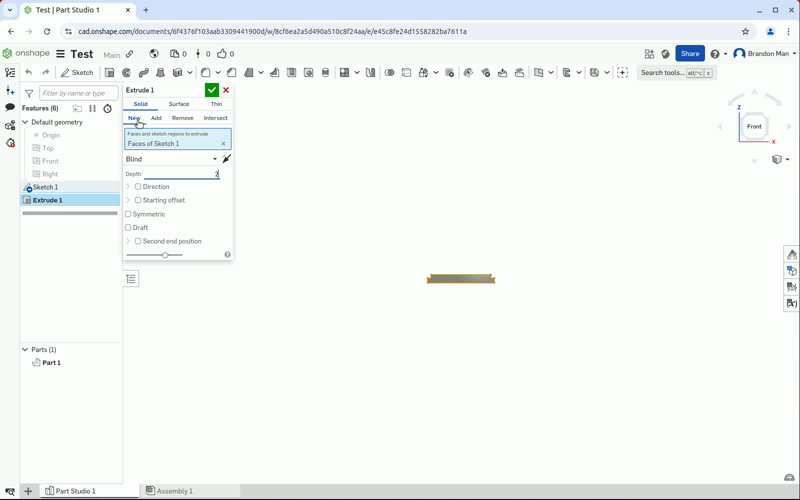
key(enter)
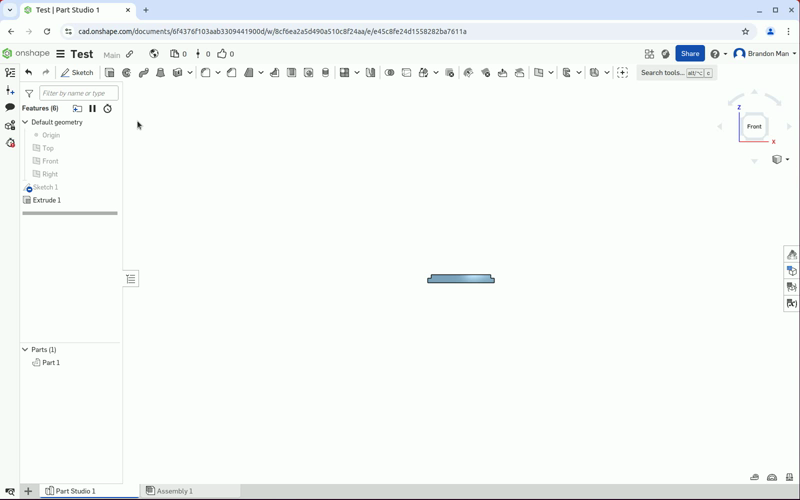
key(shift+h)
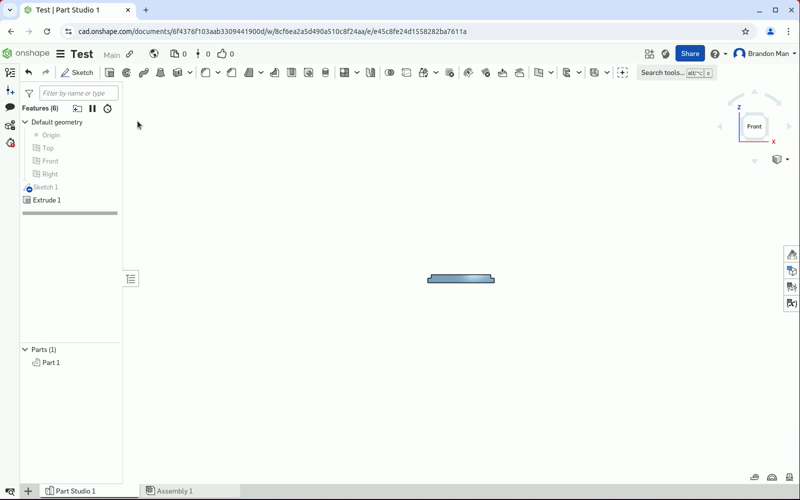
key(shift+h)
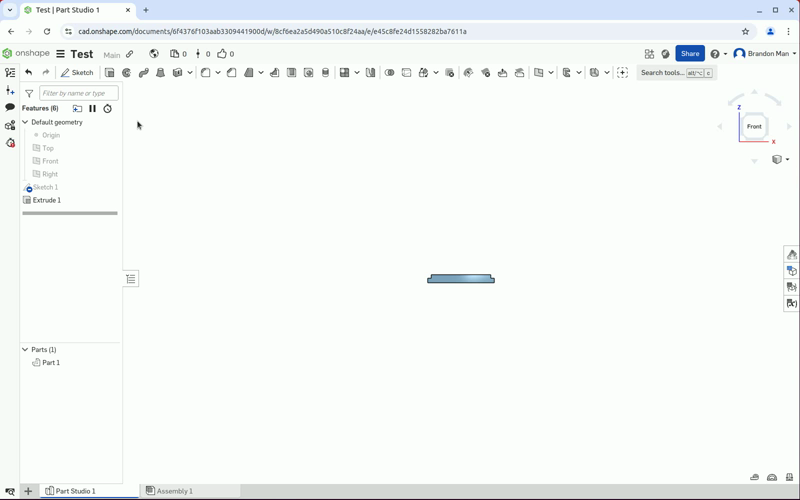
mouse_move(73, 189)
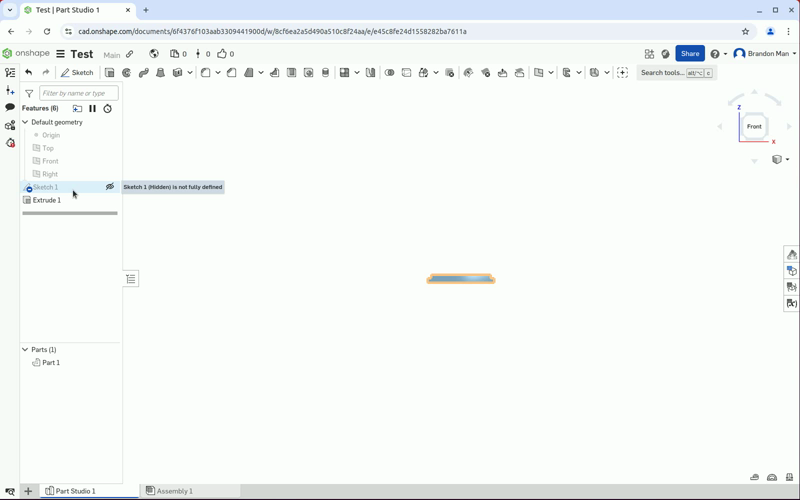
click(73, 189)
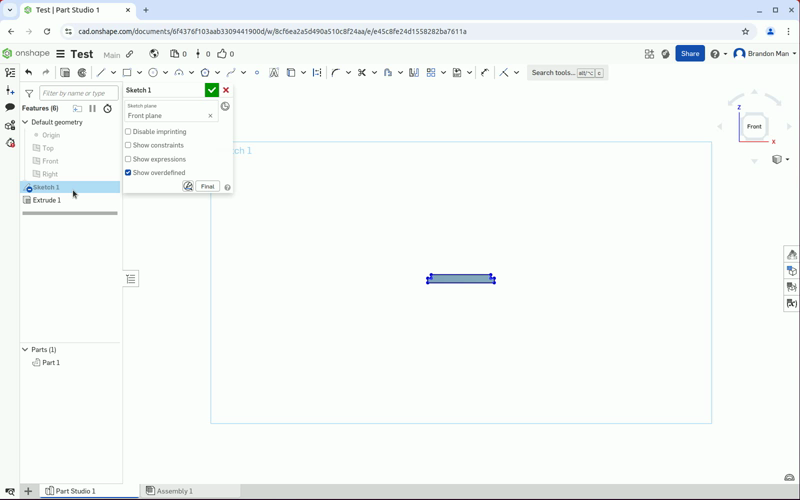
mouse_move(229, 92)
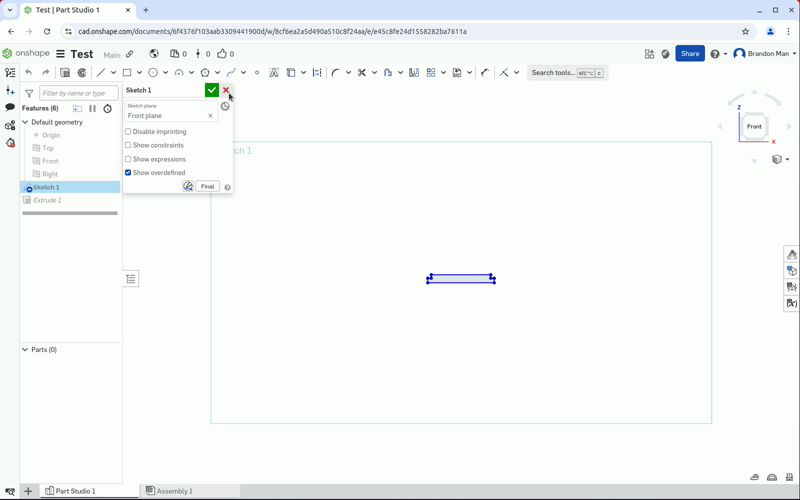
click(229, 92)
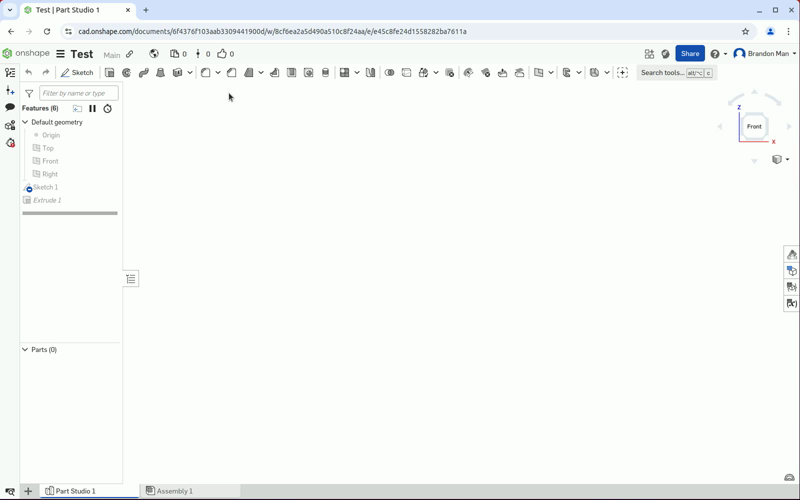
mouse_move(73, 352)
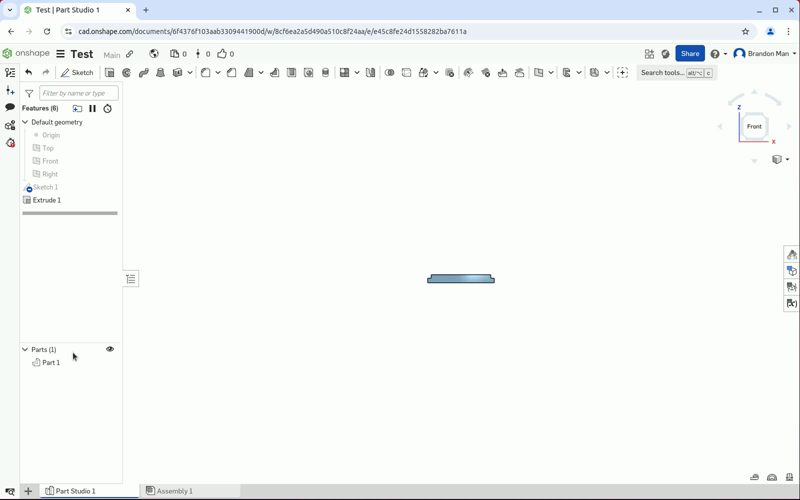
key(y)
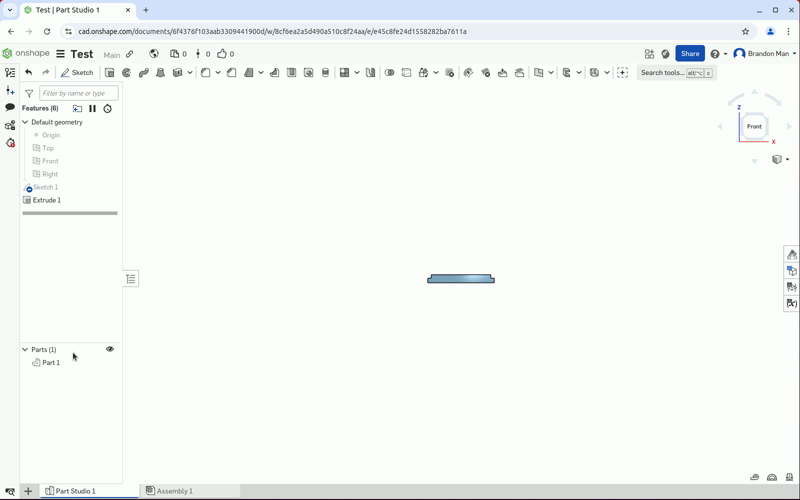
key(shift+p)
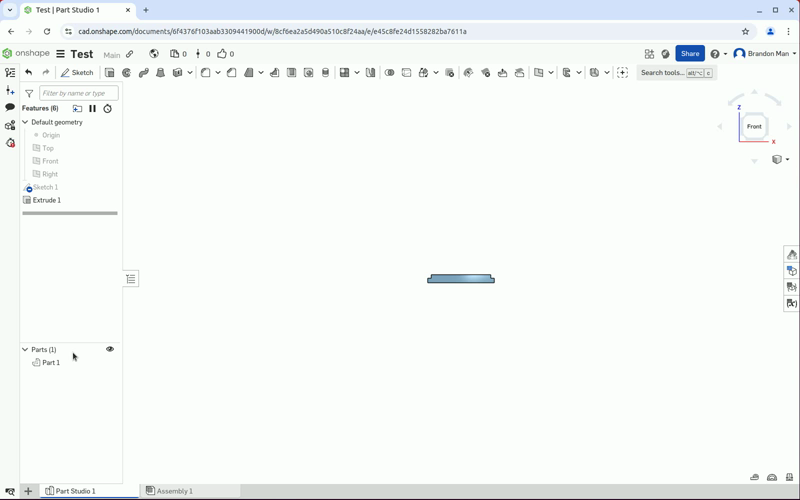
key(space)
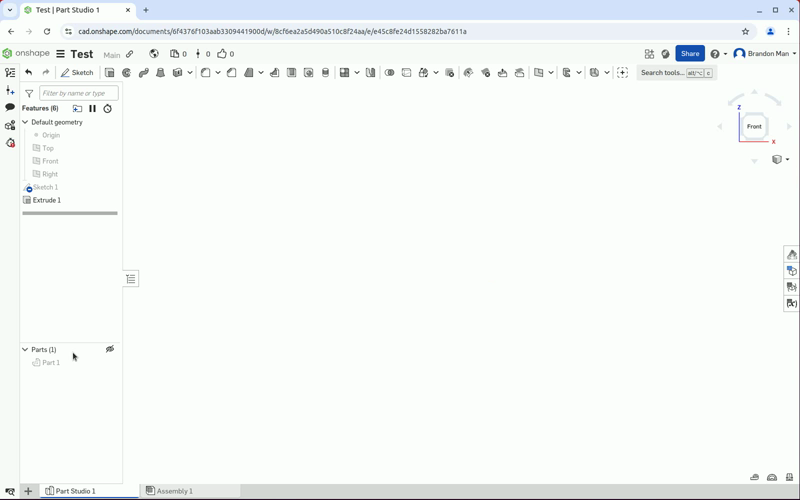
key_down(shift)
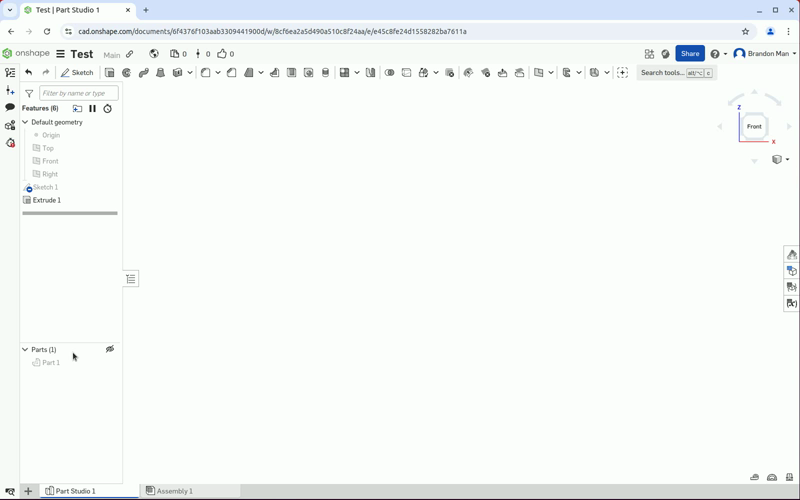
key(left)
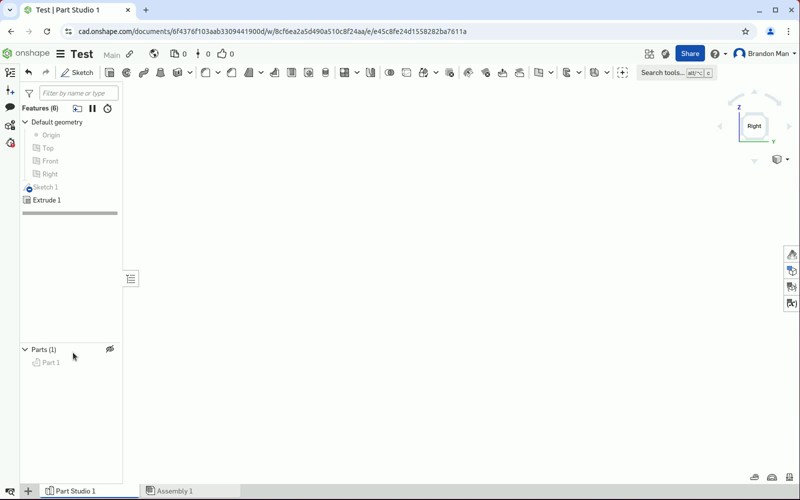
key_up(shift)
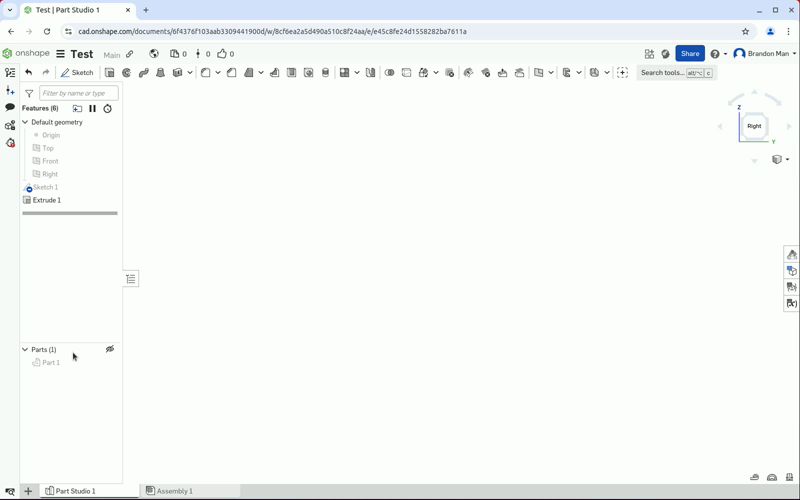
mouse_move(73, 352)
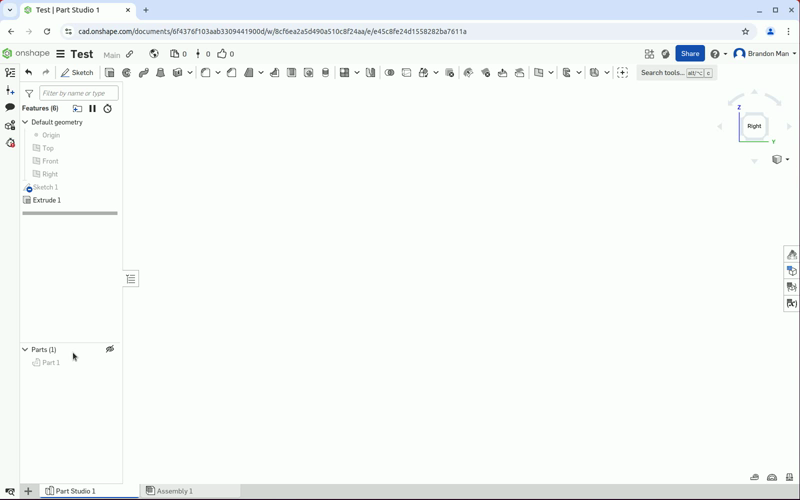
key(shift+y)
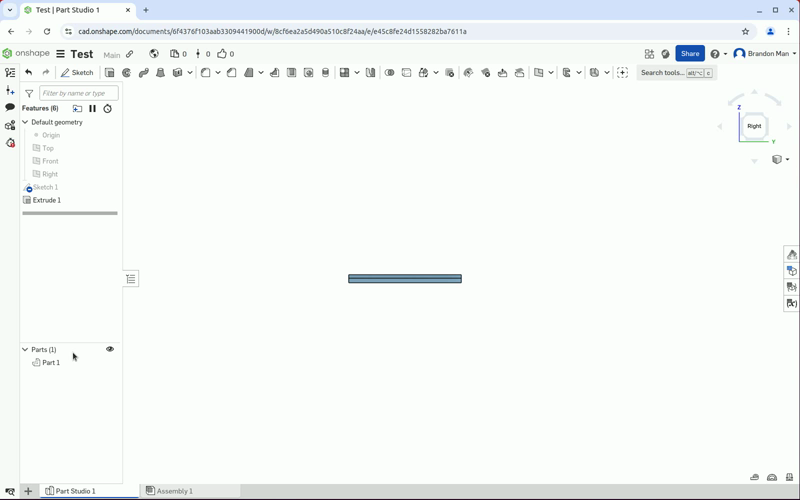
mouse_move(541, 75)
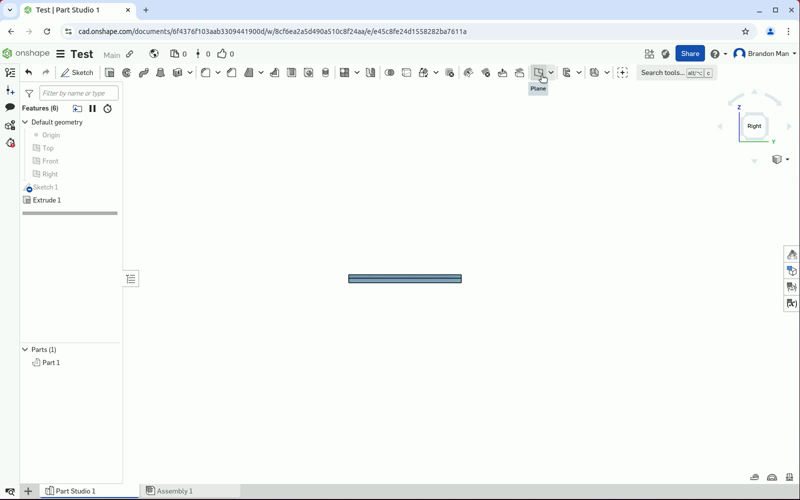
click(541, 75)
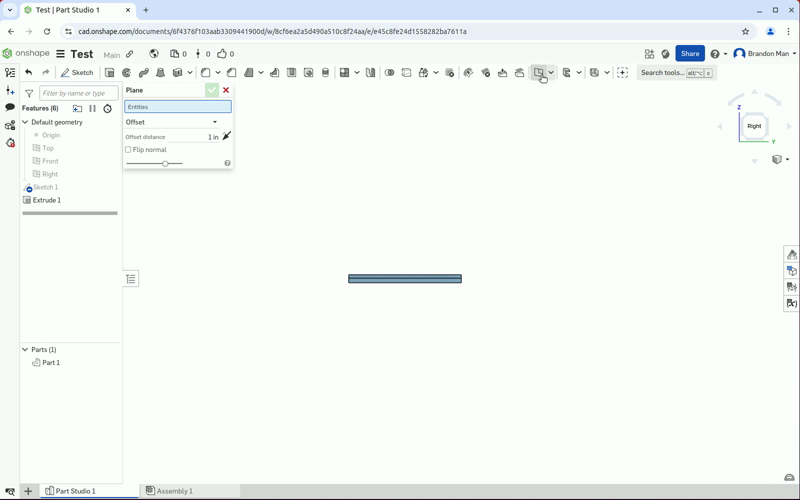
mouse_move(73, 176)
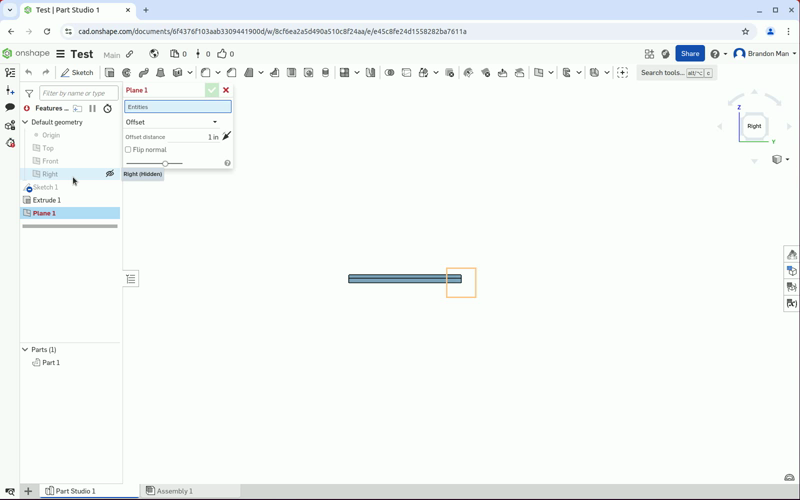
click(73, 176)
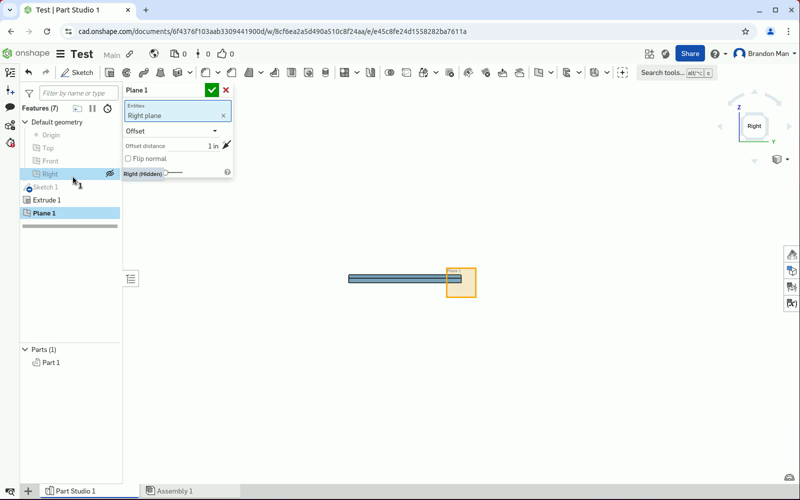
key(tab, 2)
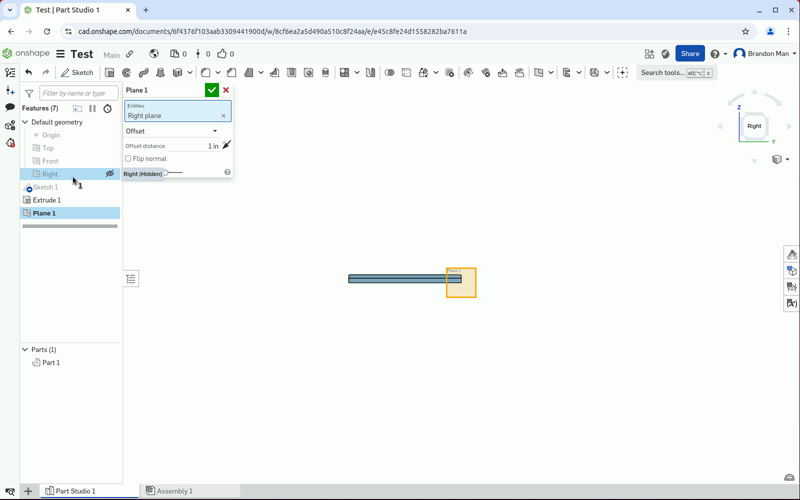
text(6.008)
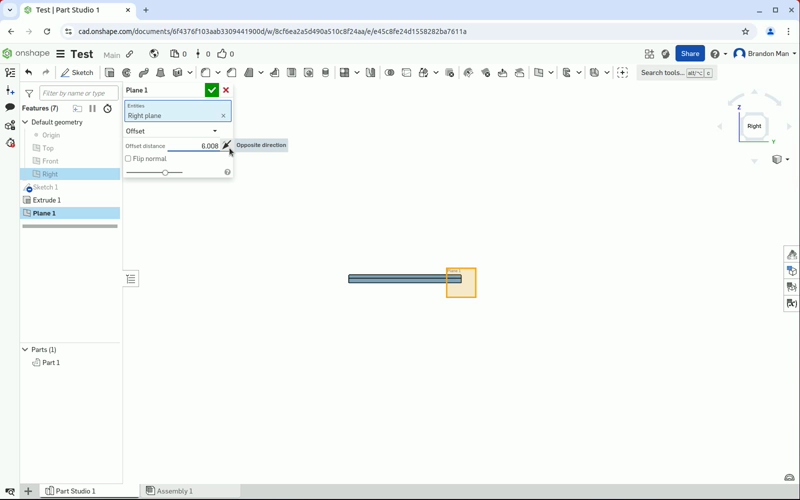
mouse_move(229, 147)
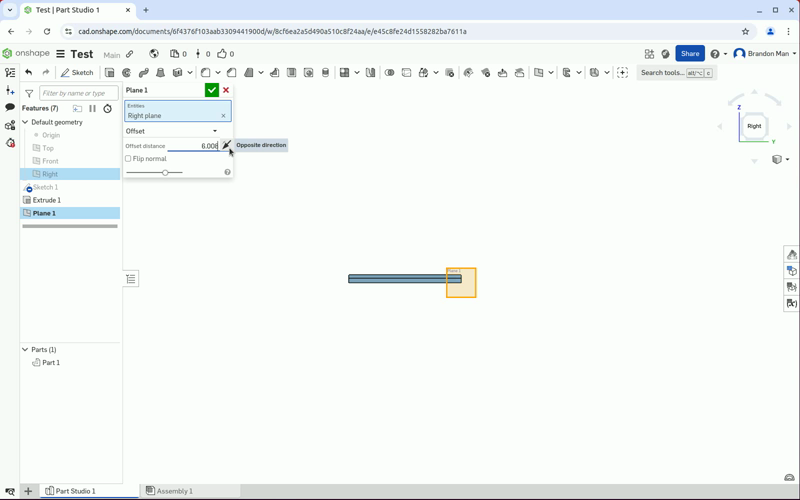
click(229, 147)
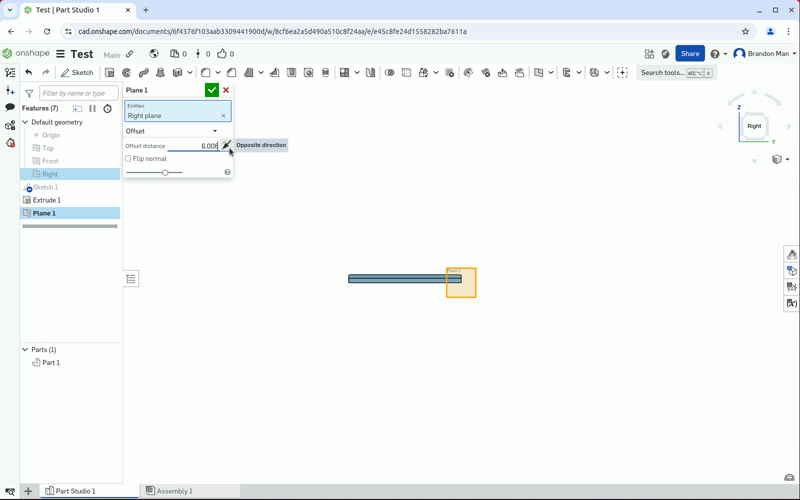
key(enter, 2)
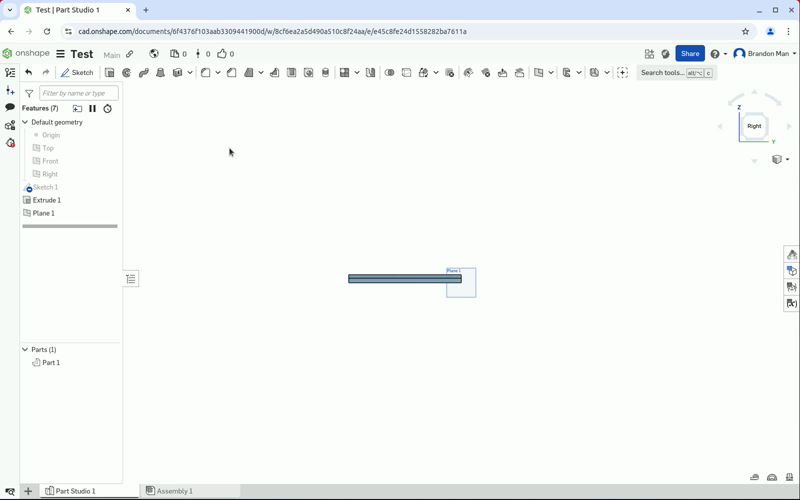
key(shift+s)
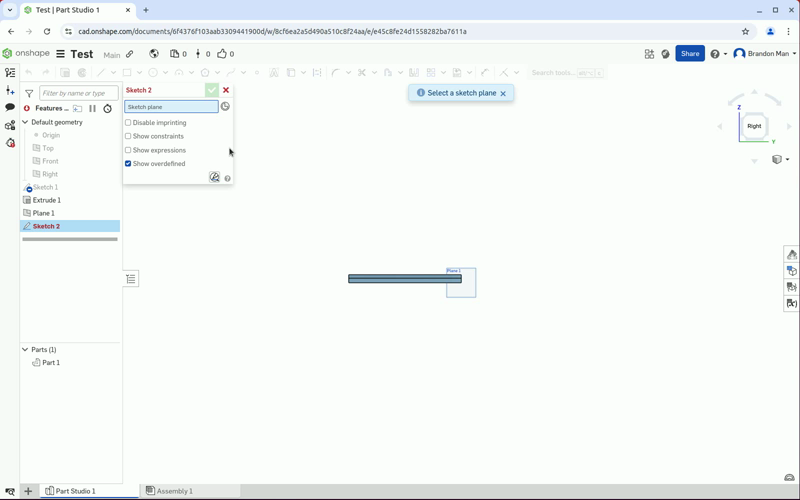
mouse_move(73, 215)
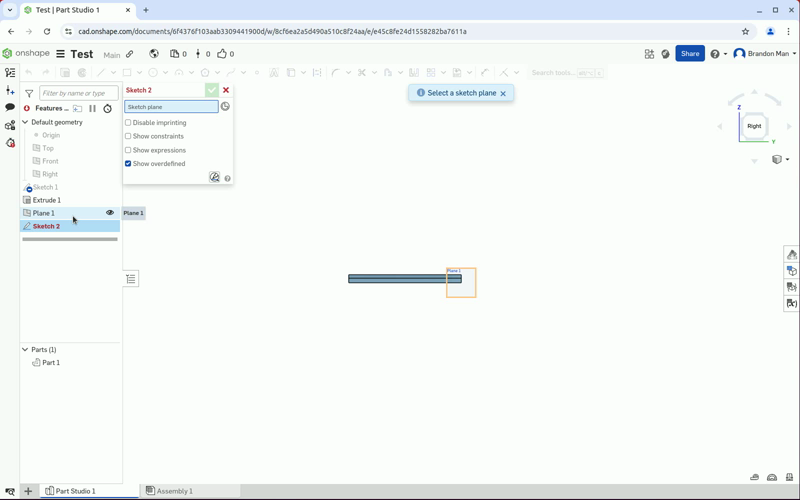
click(73, 215)
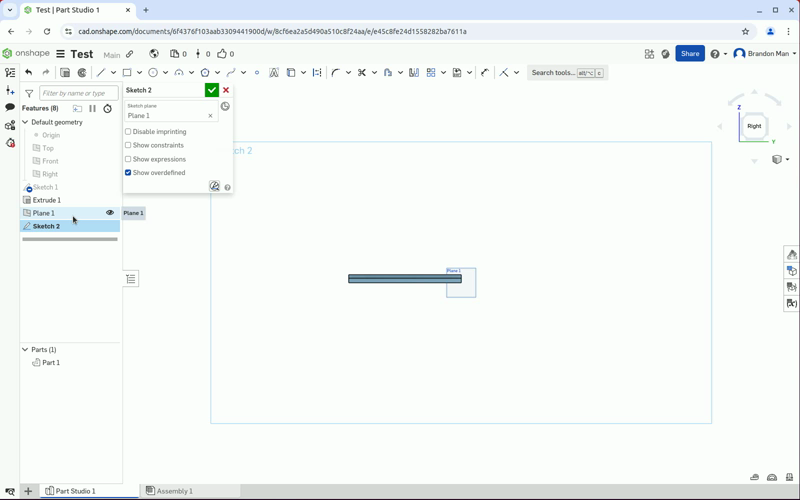
mouse_move(73, 352)
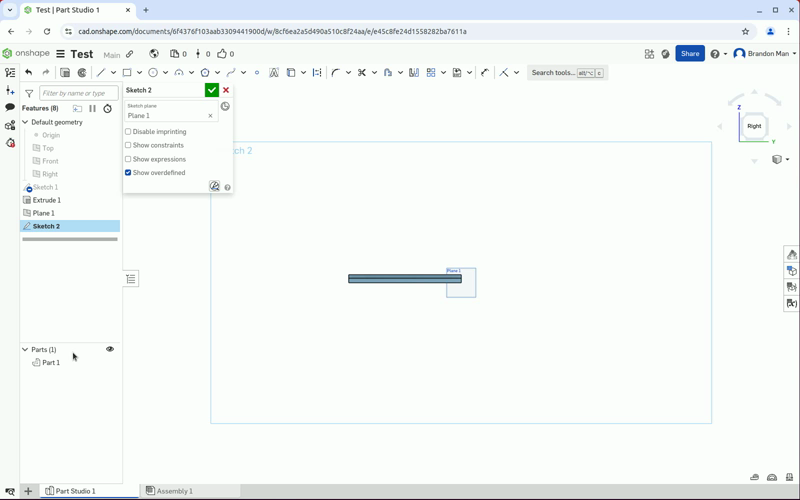
key(y)
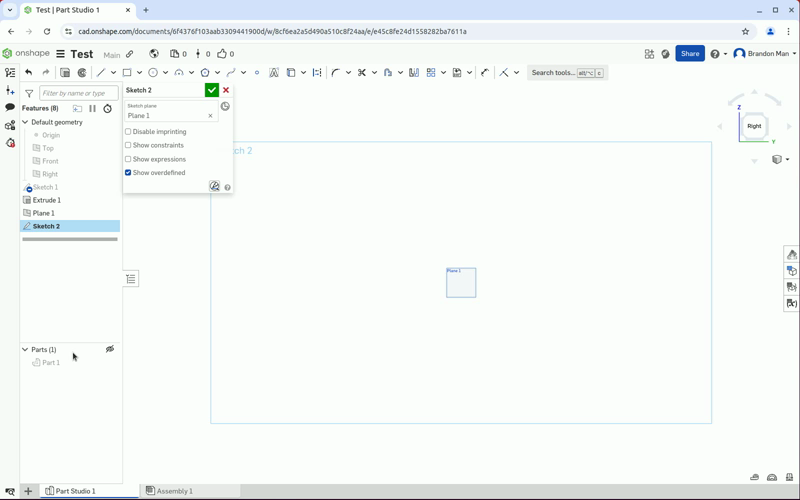
key(l)
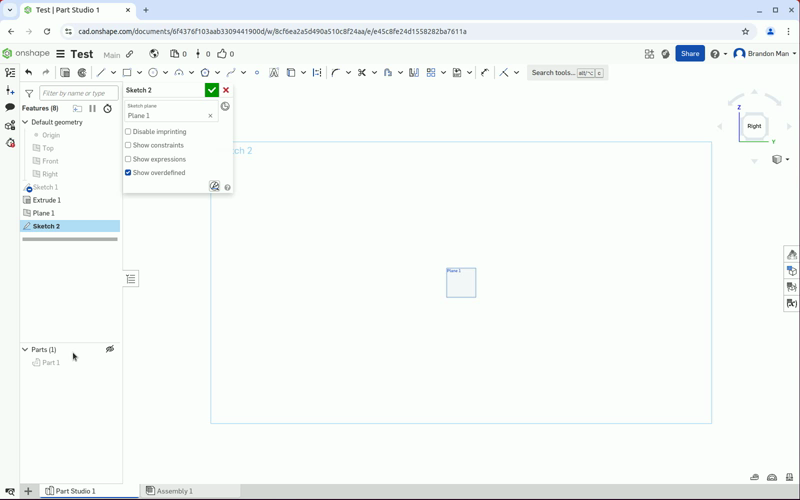
key_down(shift)
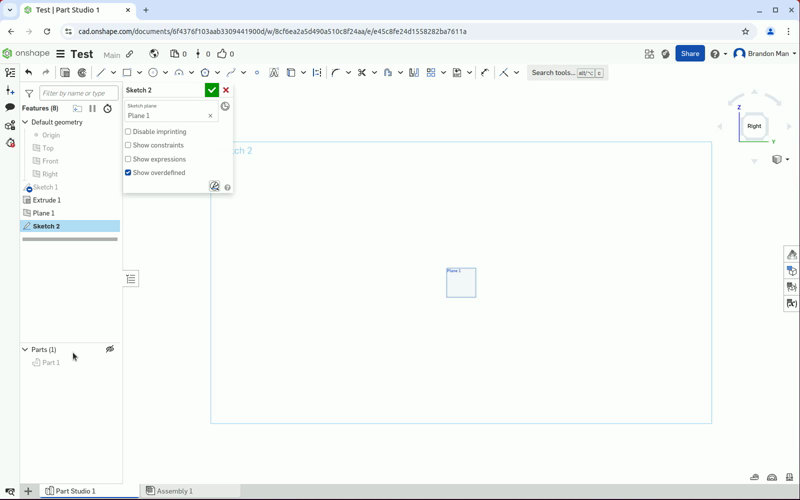
mouse_move(344, 278)
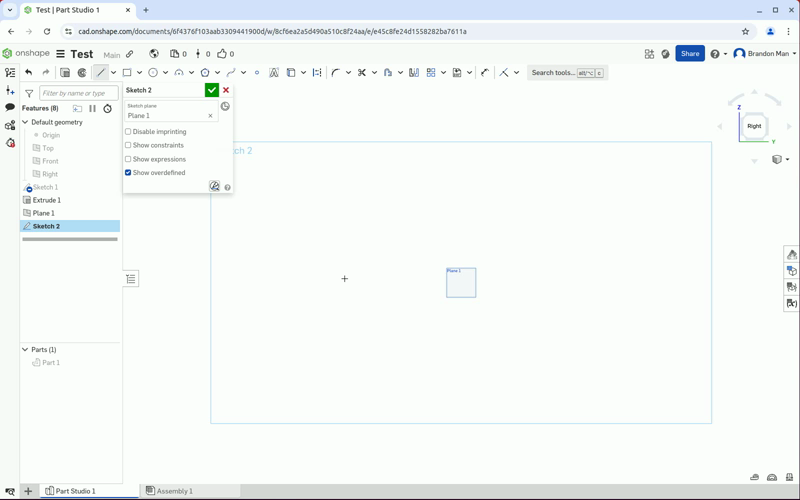
click(344, 278)
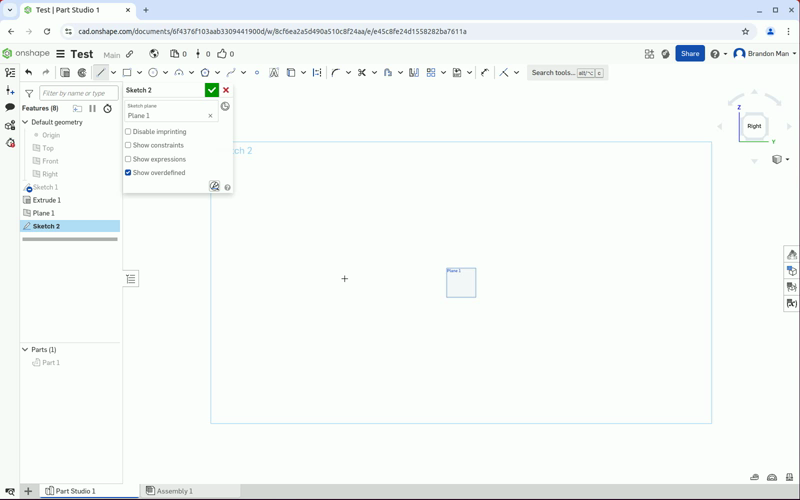
key_up(shift)
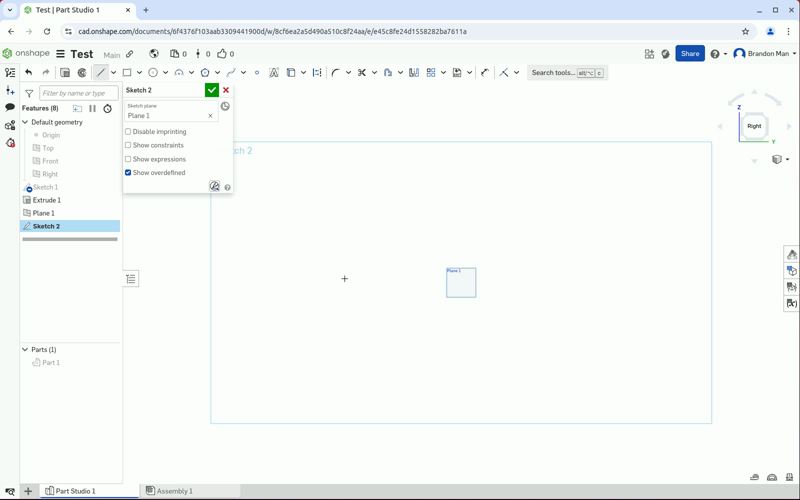
key_down(shift)
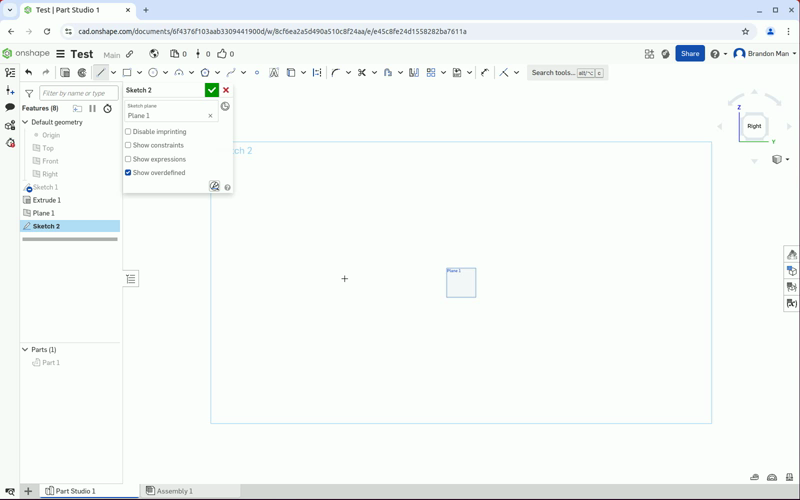
mouse_move(374, 278)
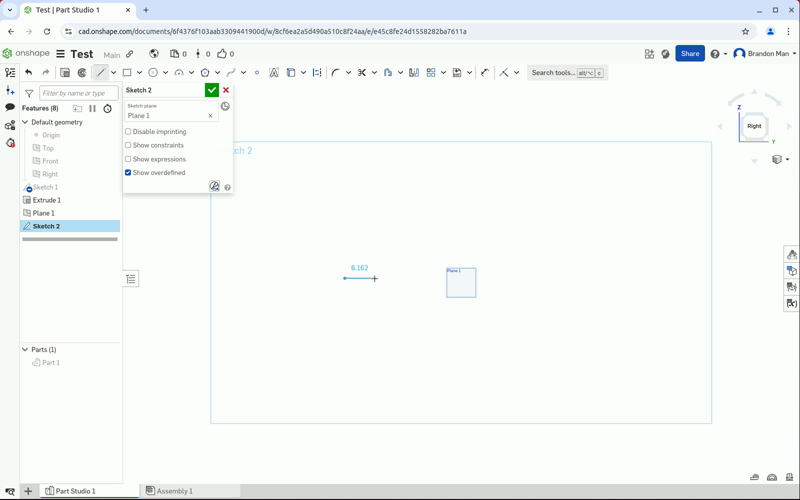
mouse_move(349, 278)
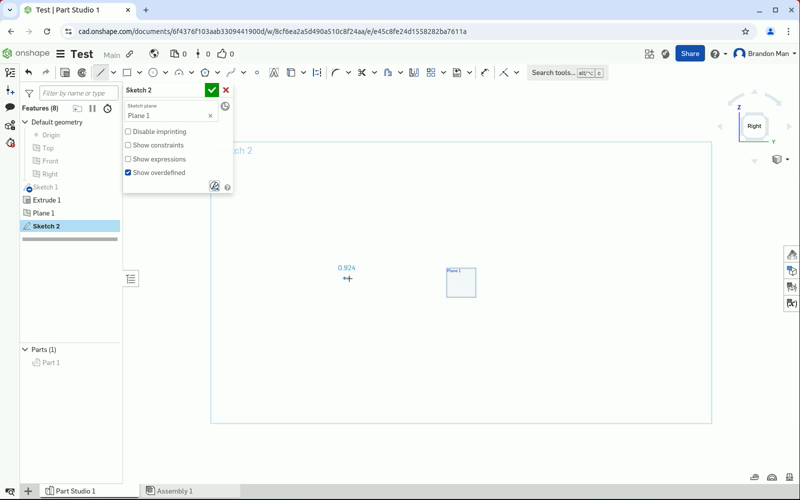
scroll(6)
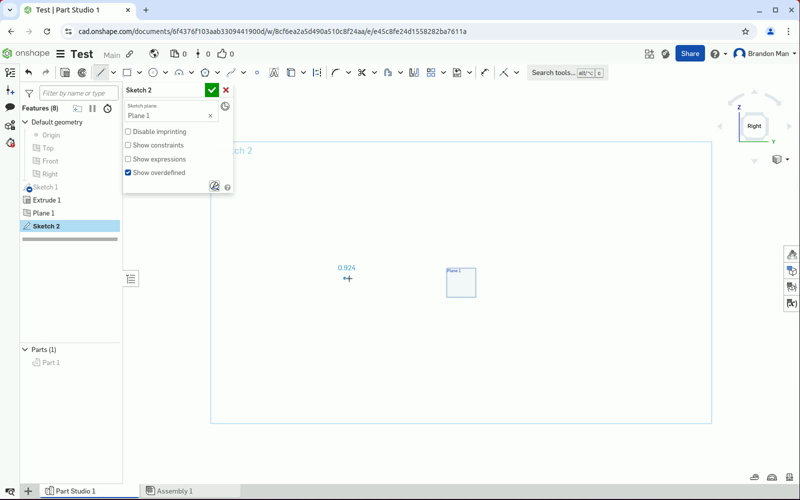
scroll(6)
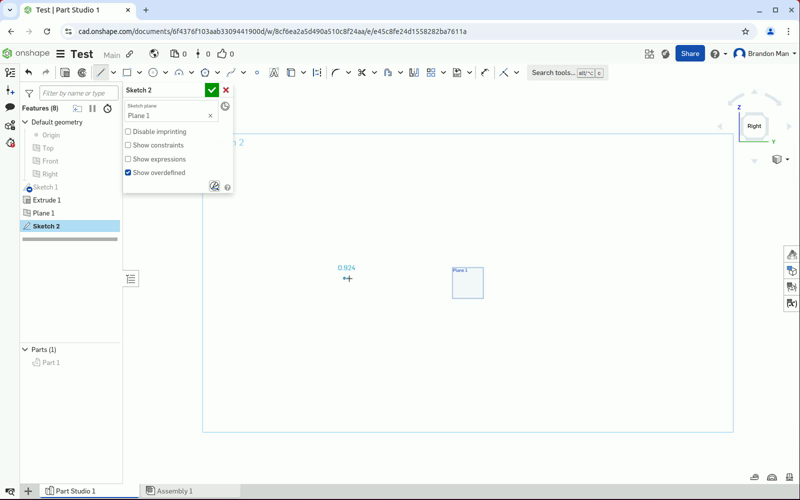
scroll(6)
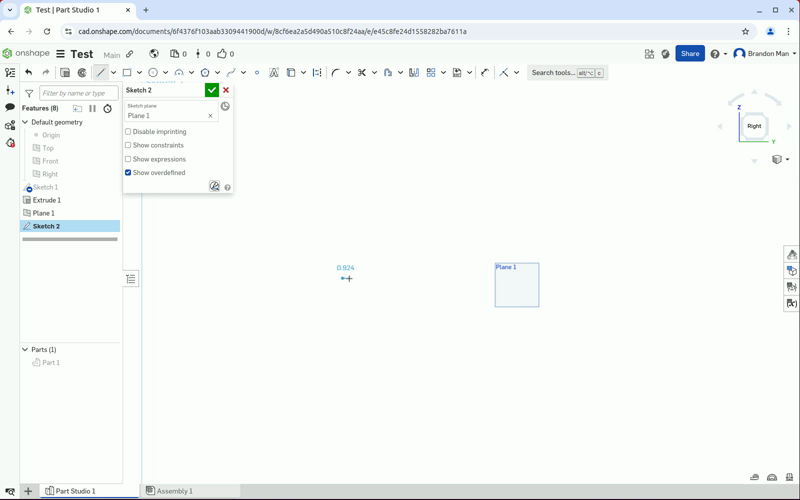
scroll(6)
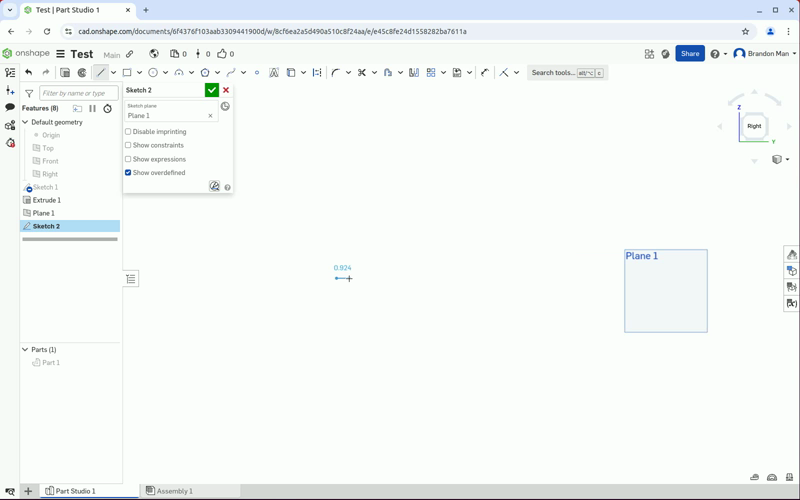
scroll(6)
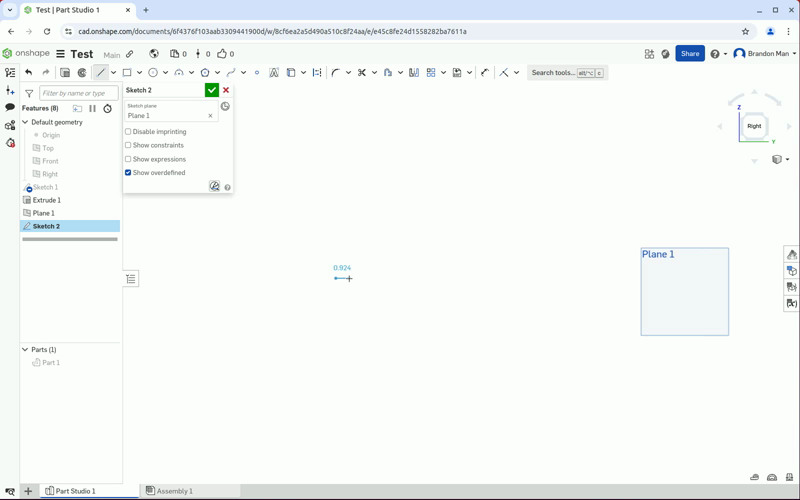
scroll(6)
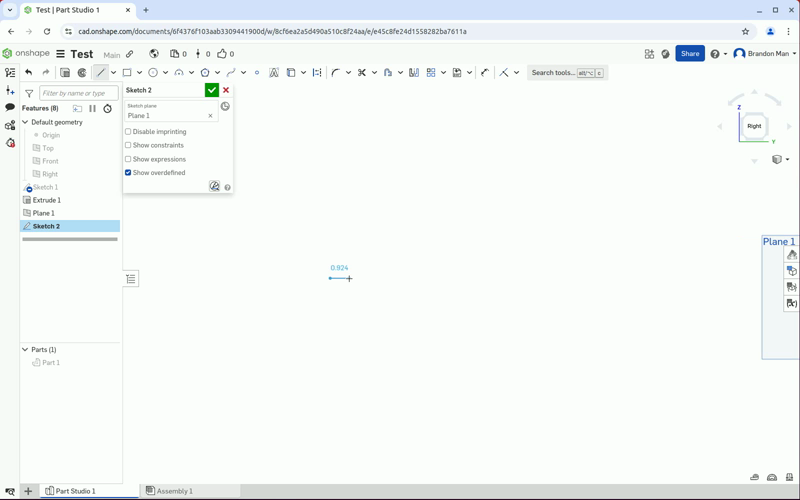
scroll(6)
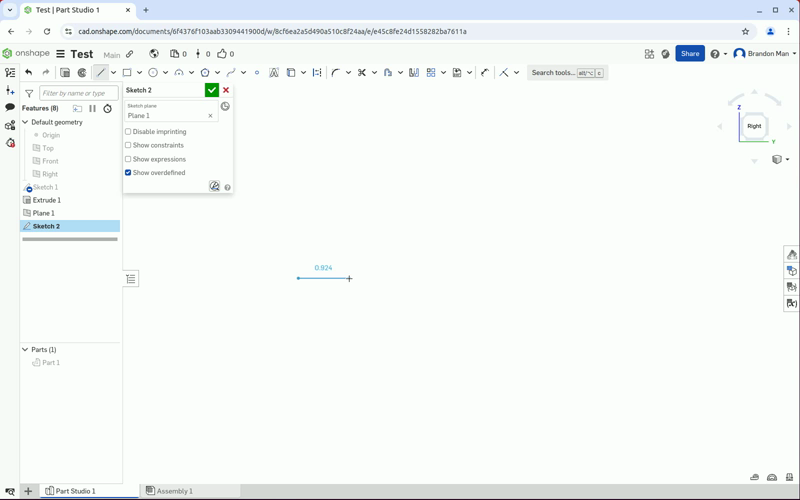
click(349, 278)
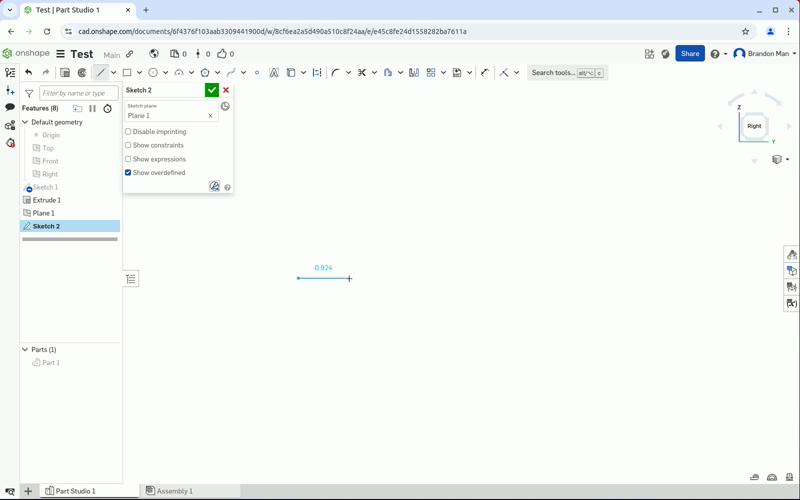
scroll(-6)
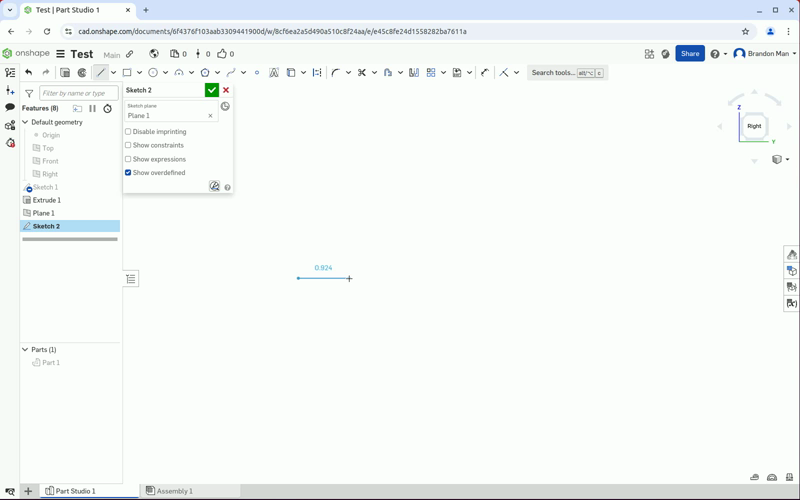
scroll(-6)
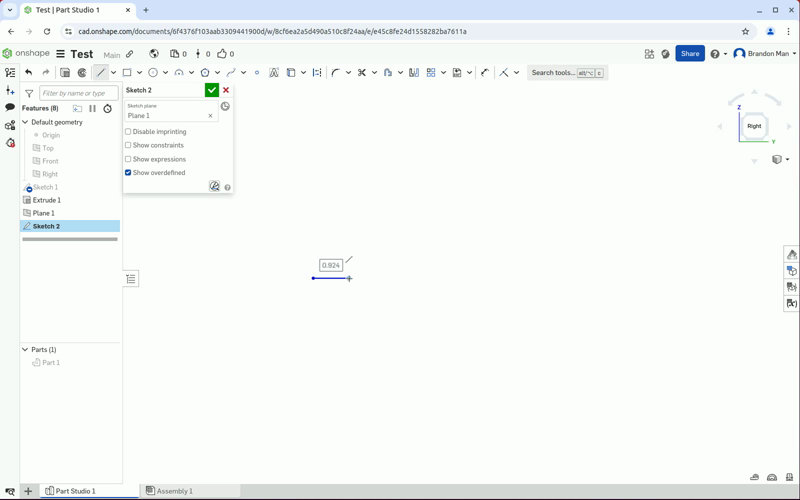
scroll(-6)
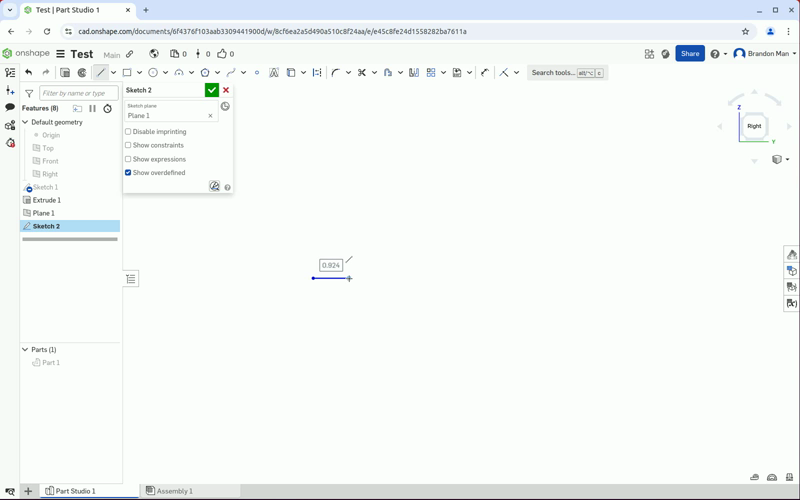
scroll(-6)
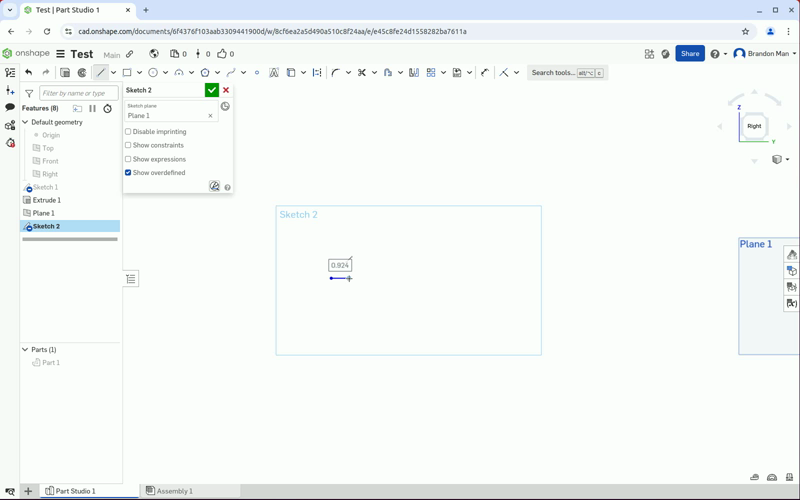
scroll(-6)
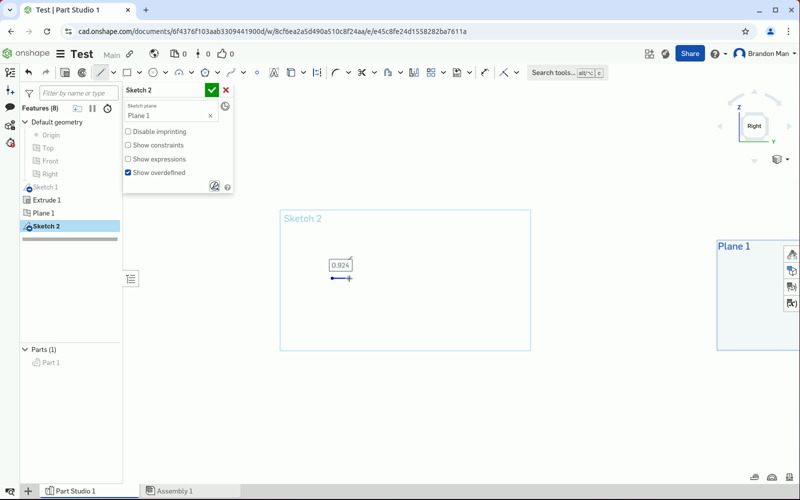
scroll(-6)
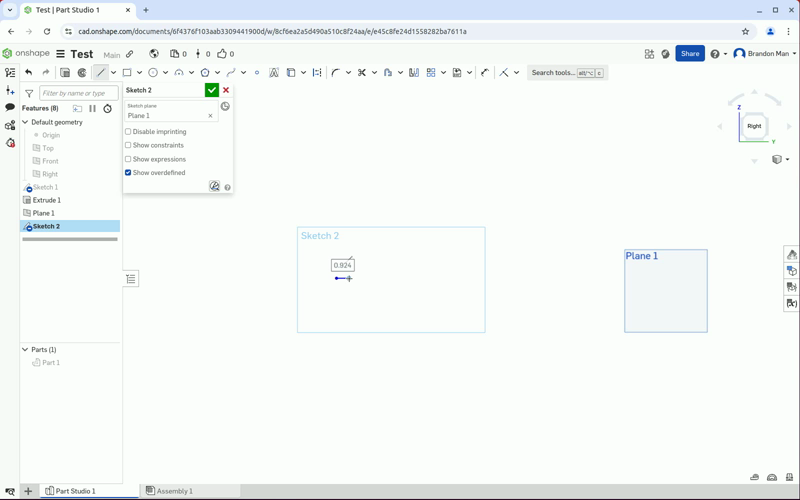
scroll(-6)
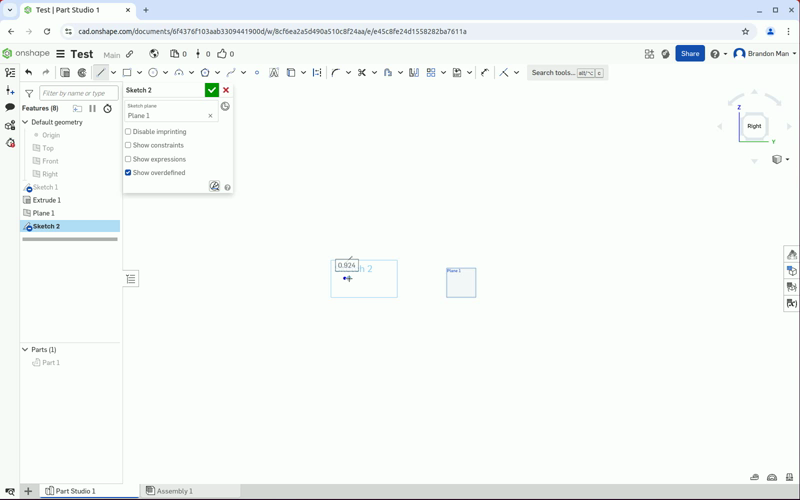
key_up(shift)
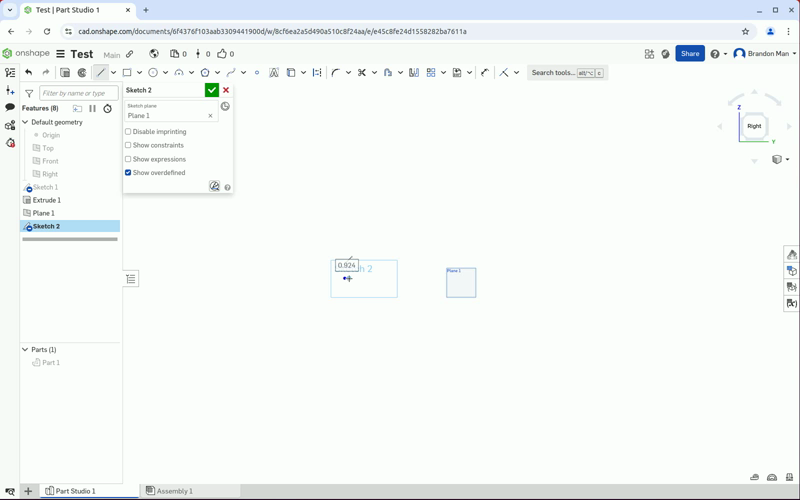
key_down(shift)
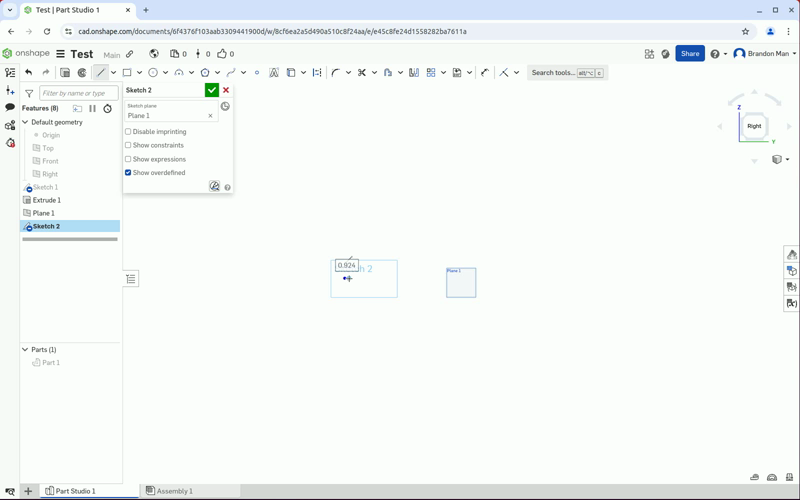
mouse_move(379, 278)
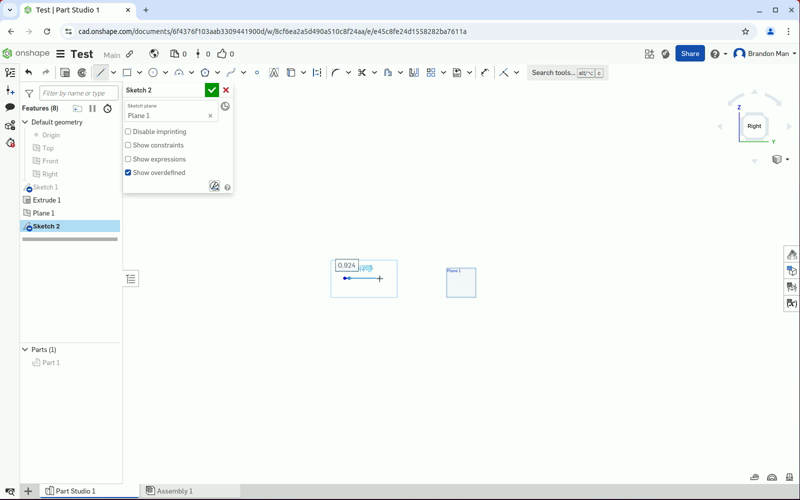
mouse_move(349, 273)
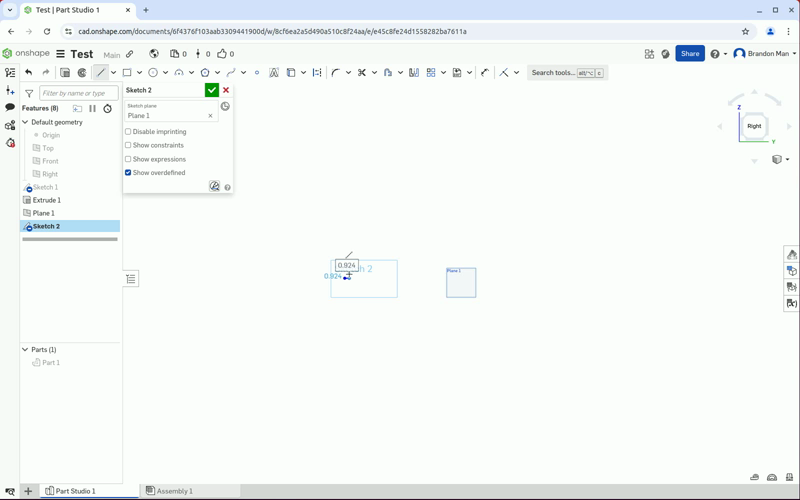
scroll(6)
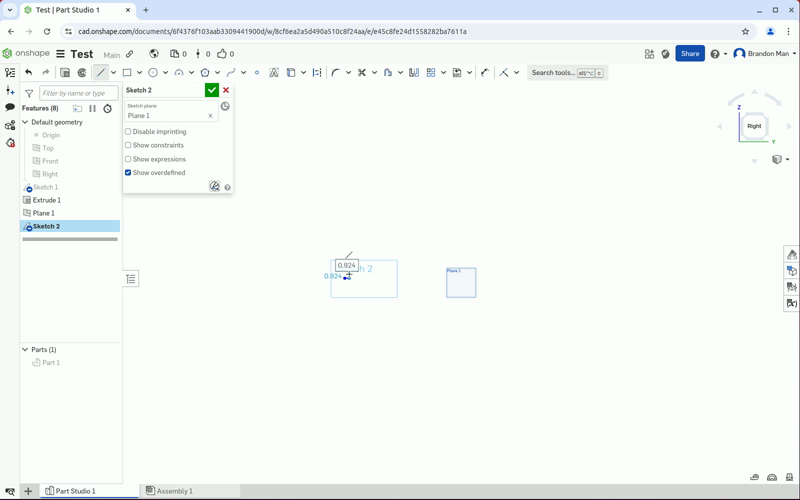
scroll(6)
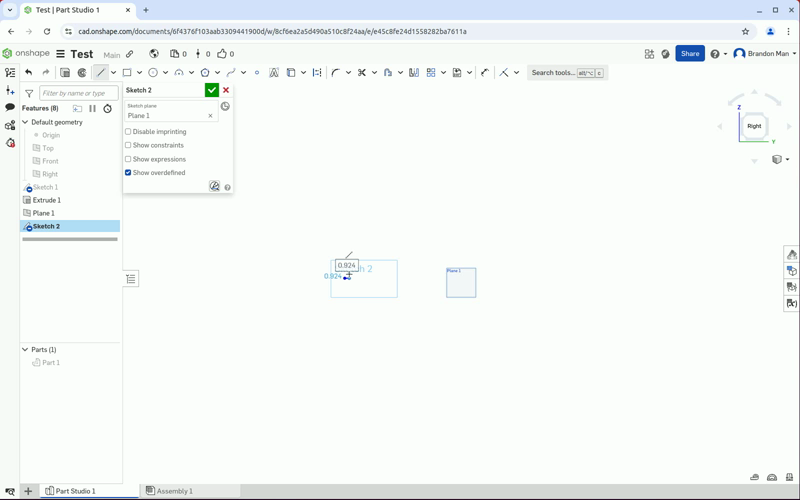
scroll(6)
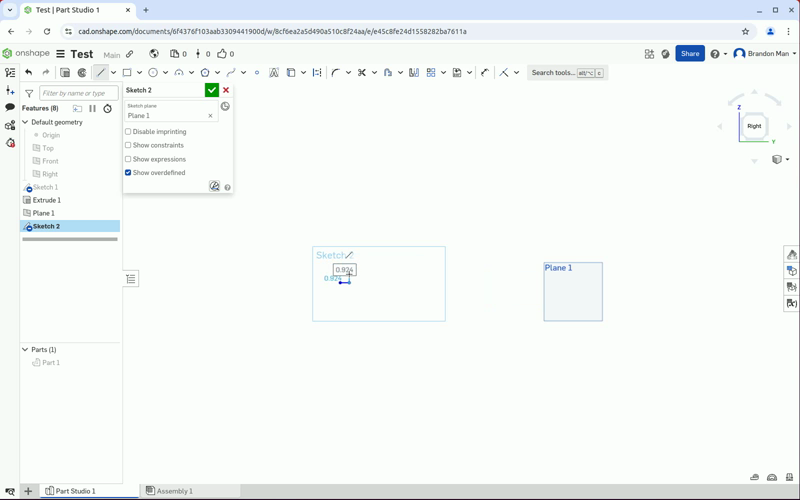
scroll(6)
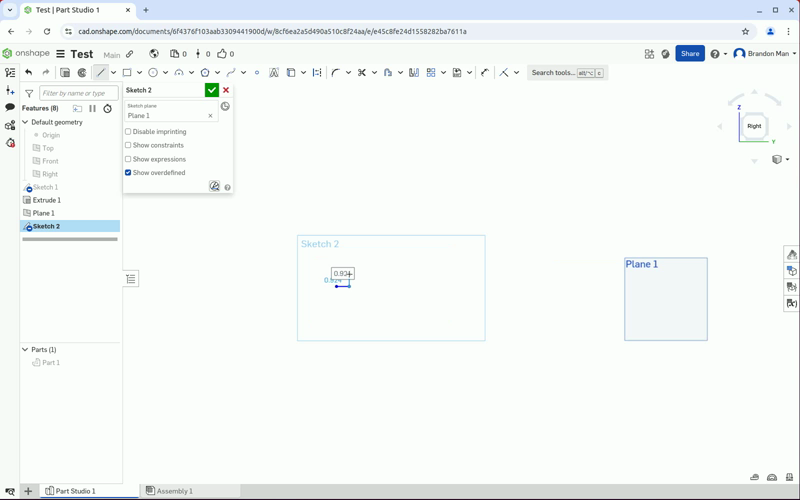
scroll(6)
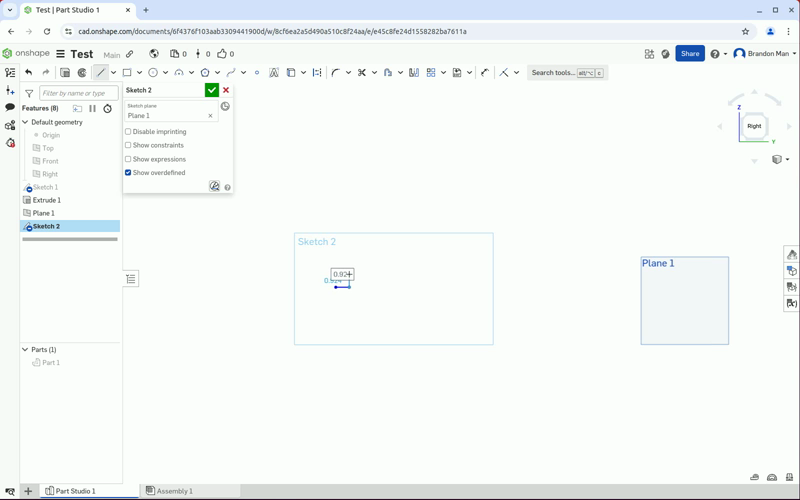
scroll(6)
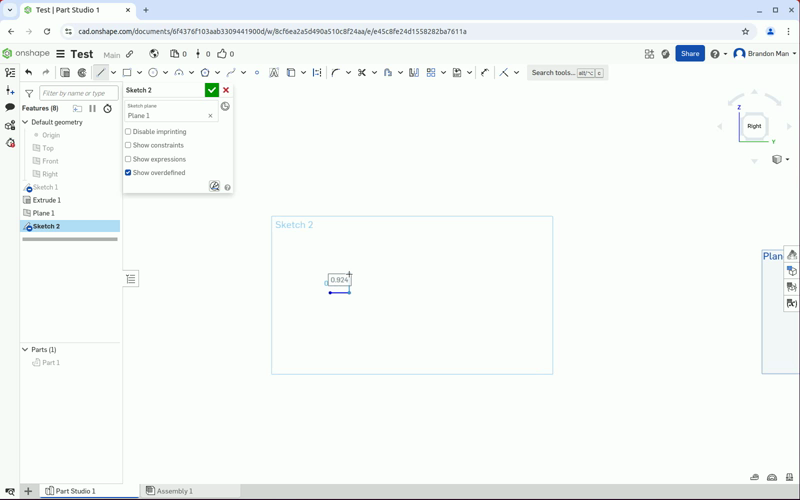
scroll(6)
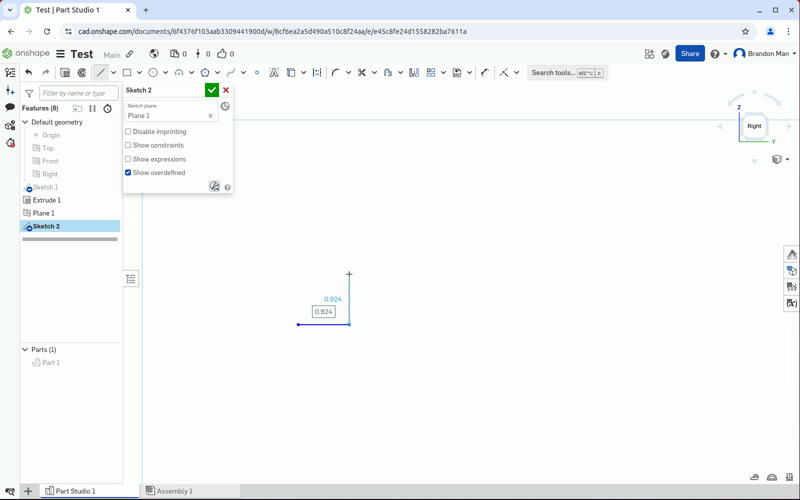
click(349, 273)
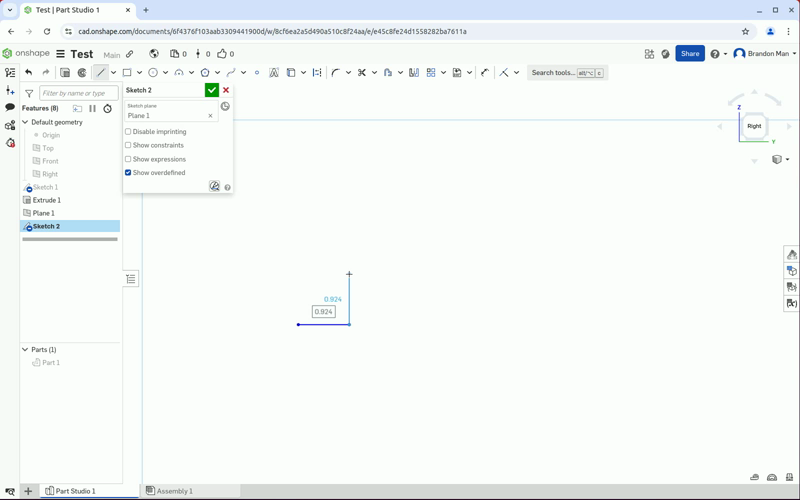
scroll(-6)
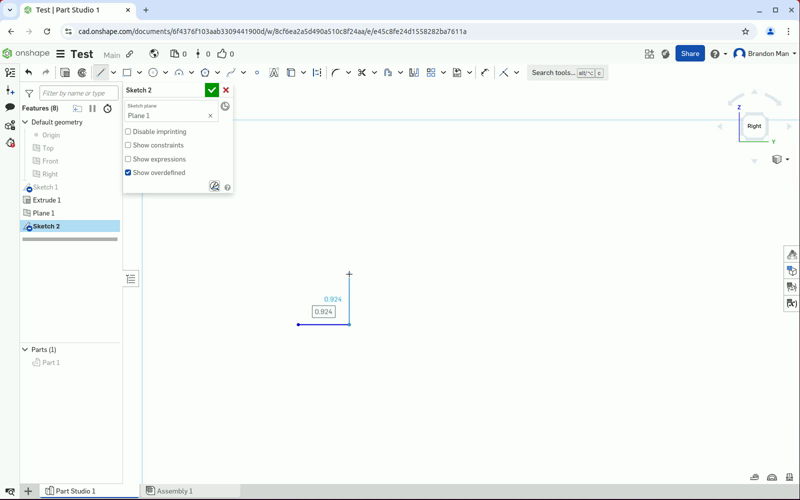
scroll(-6)
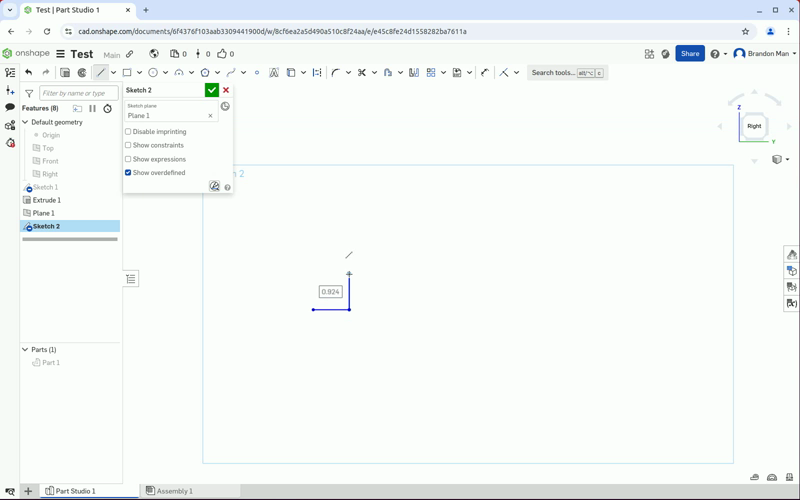
scroll(-6)
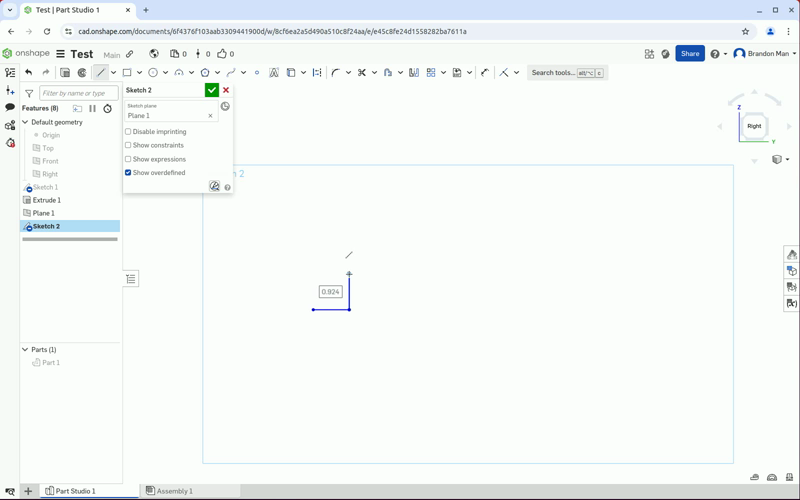
scroll(-6)
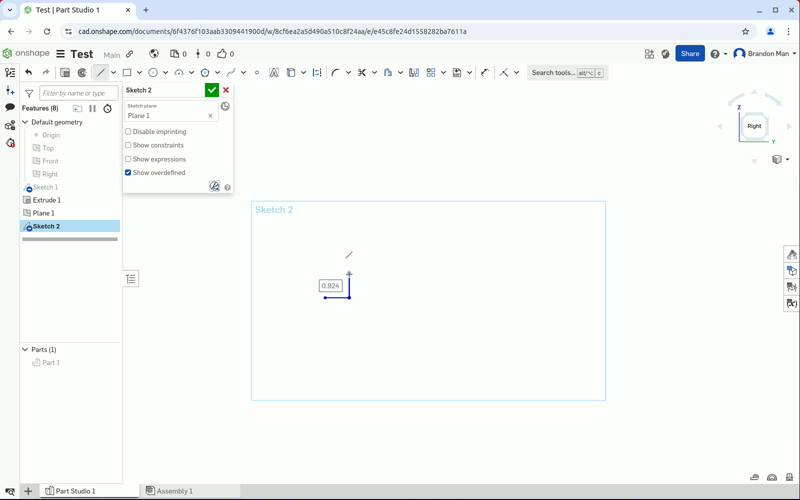
scroll(-6)
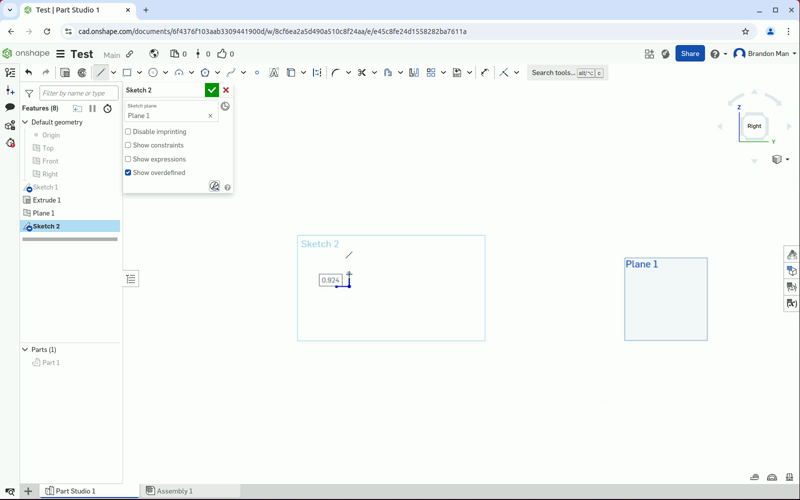
scroll(-6)
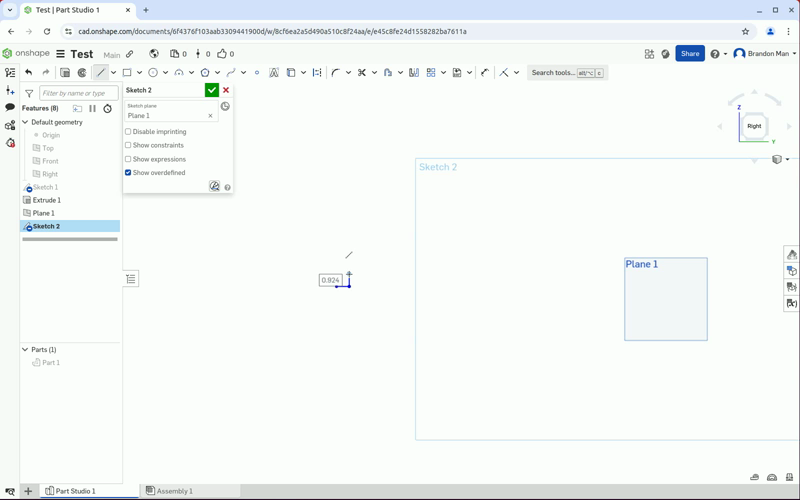
scroll(-6)
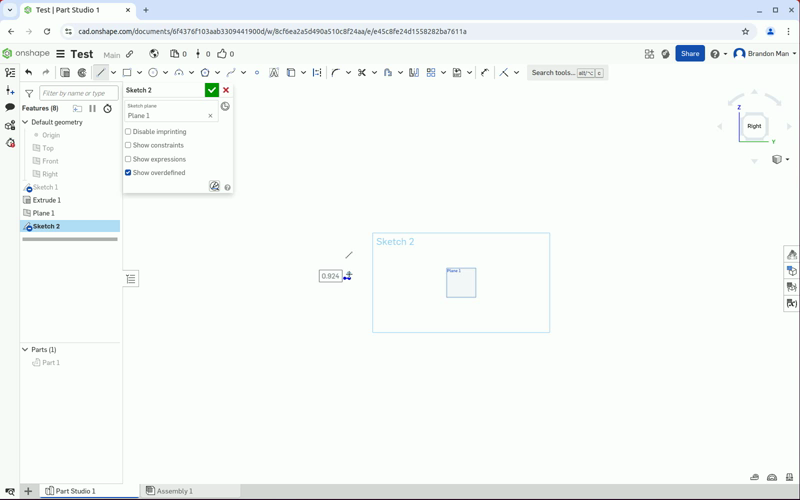
key_up(shift)
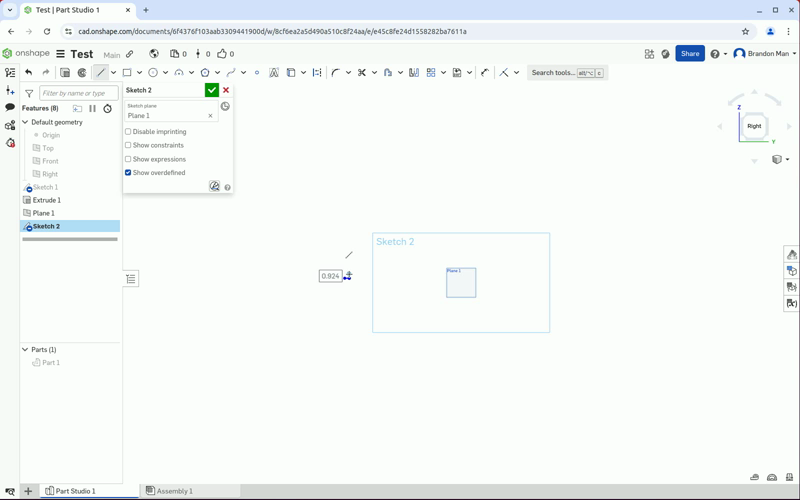
key_down(shift)
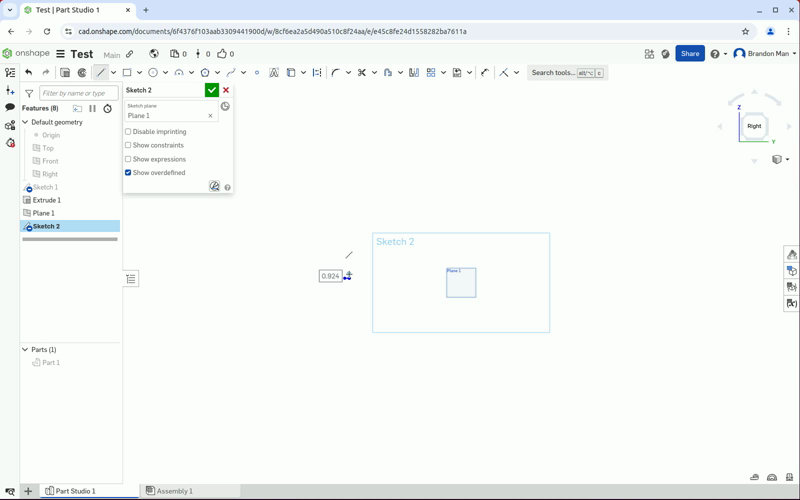
mouse_move(379, 273)
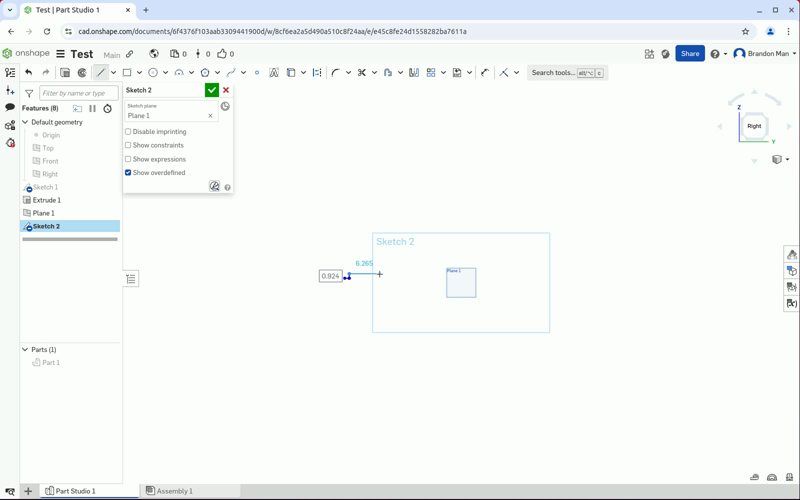
mouse_move(344, 273)
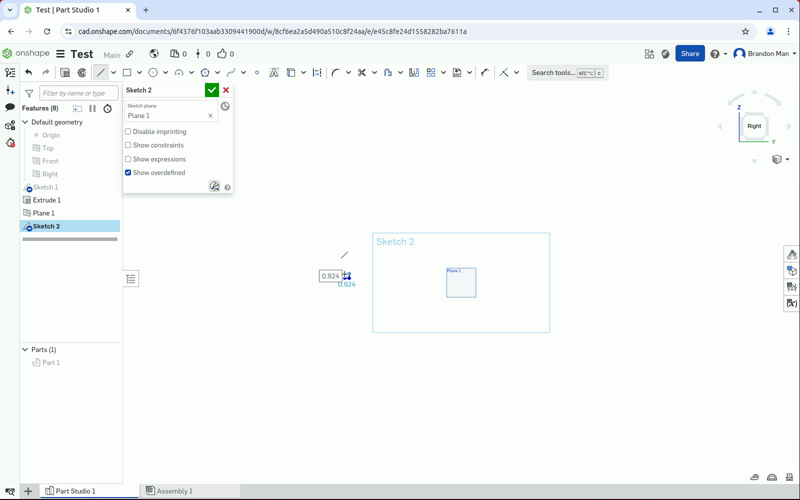
scroll(6)
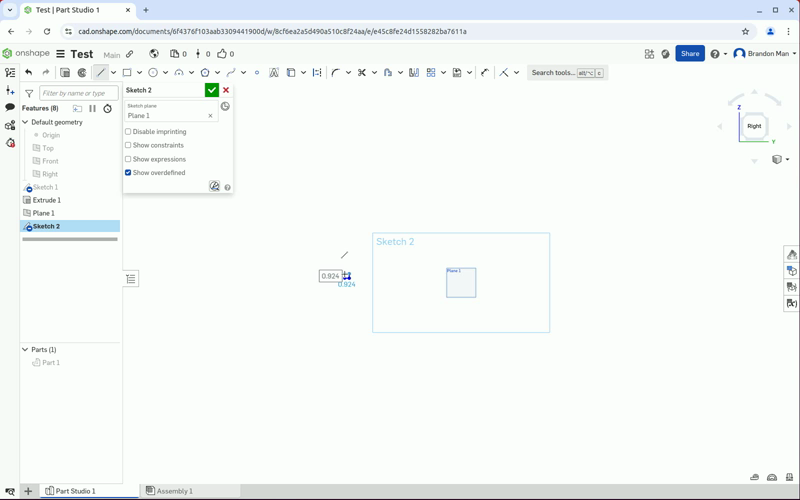
scroll(6)
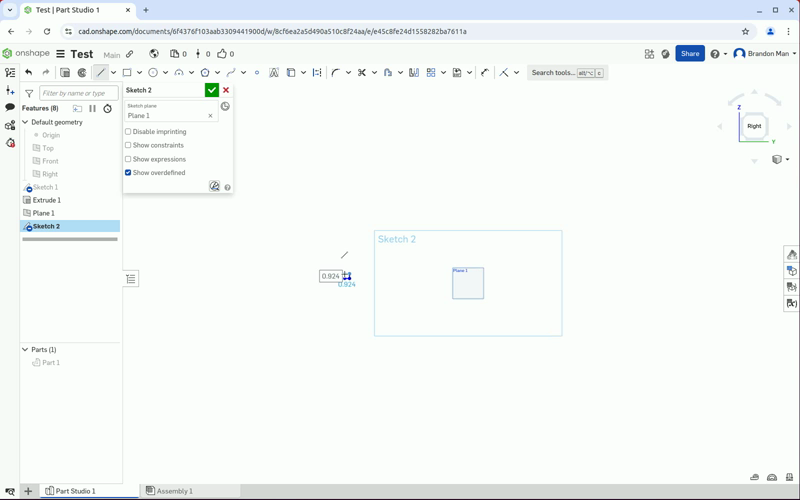
scroll(6)
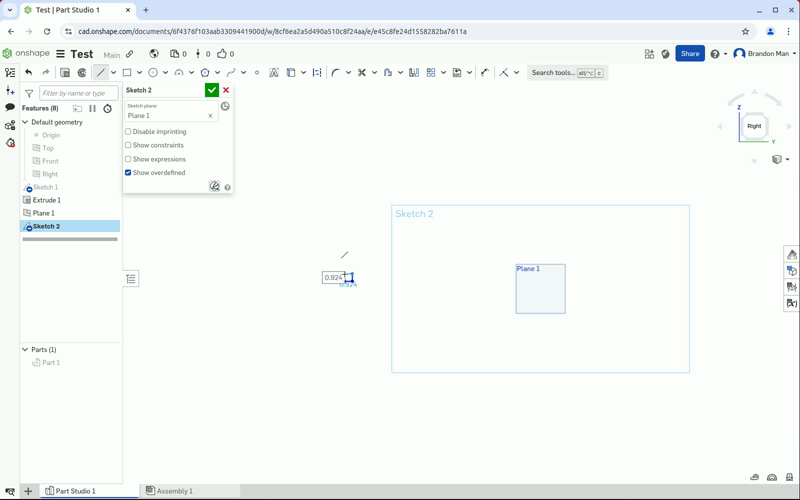
scroll(6)
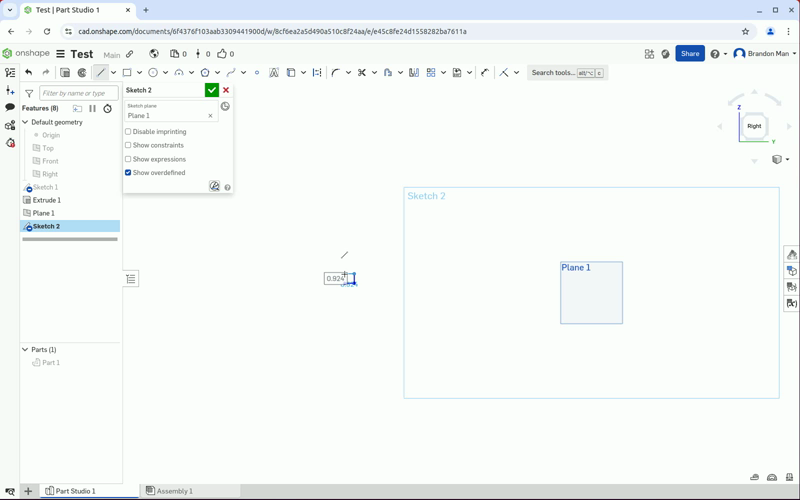
scroll(6)
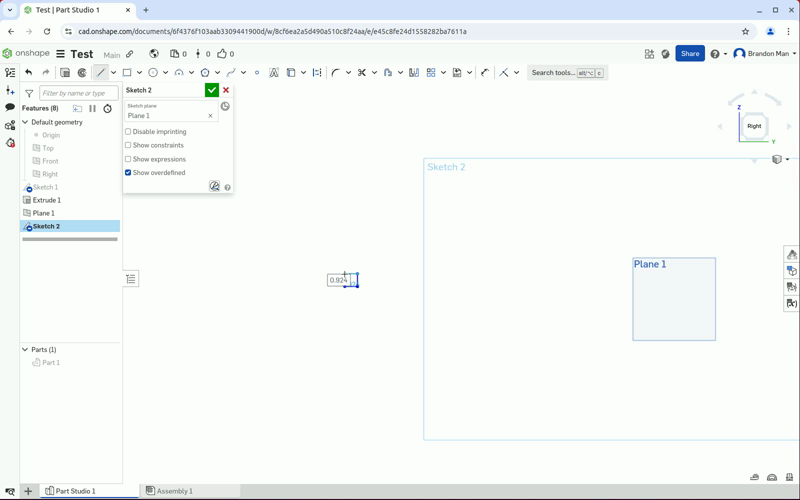
scroll(6)
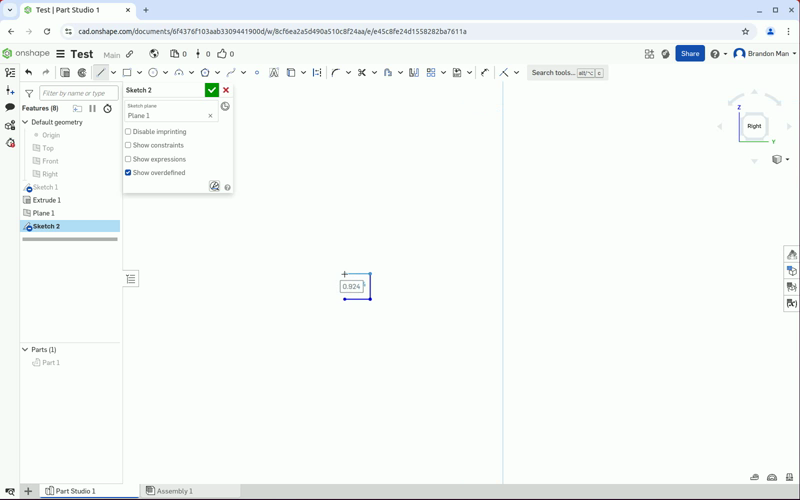
scroll(6)
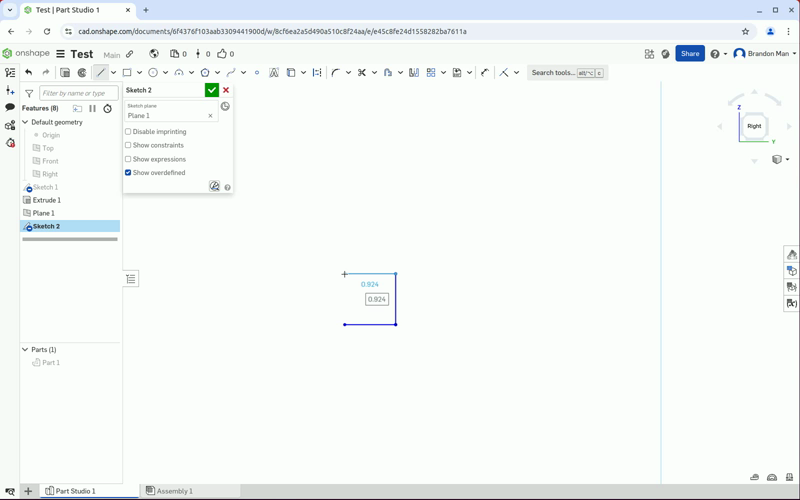
click(344, 273)
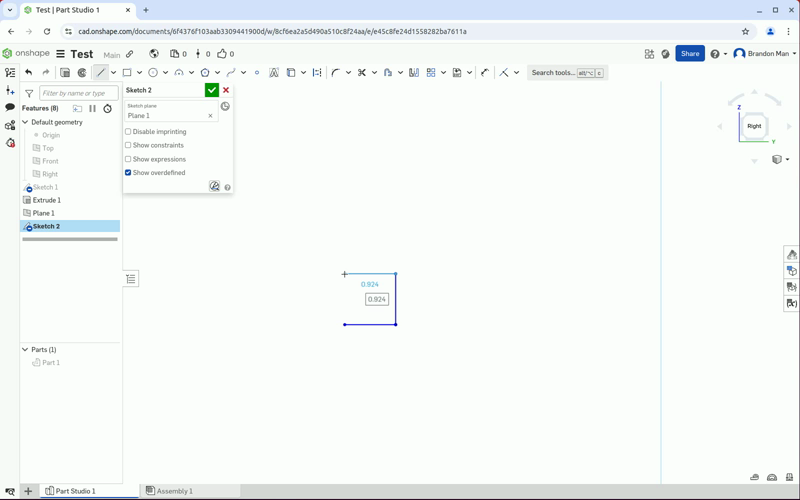
scroll(-6)
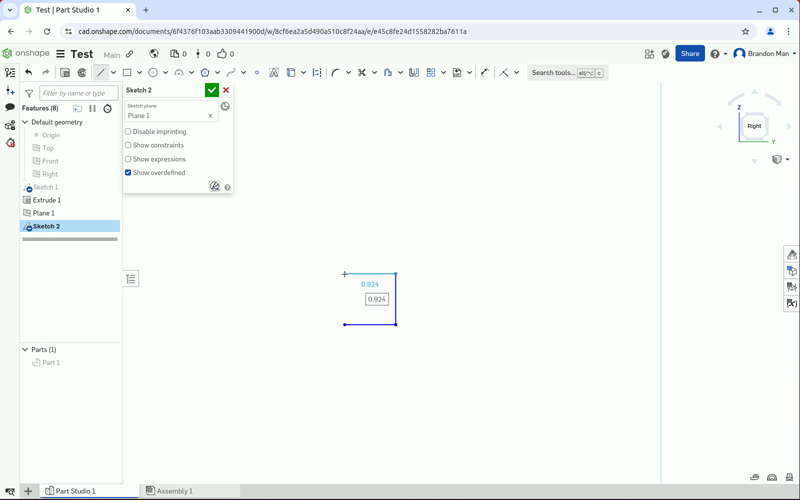
scroll(-6)
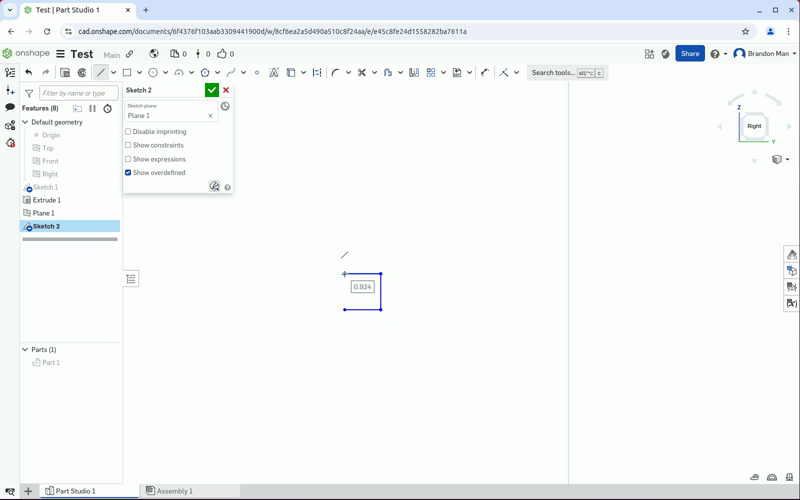
scroll(-6)
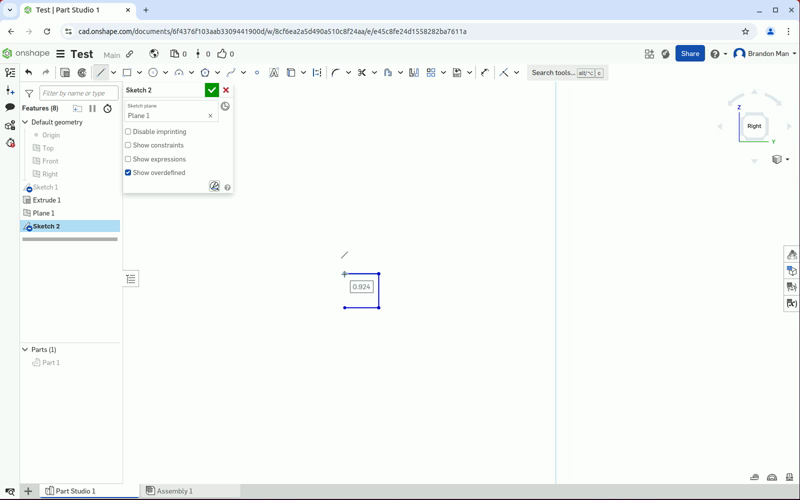
scroll(-6)
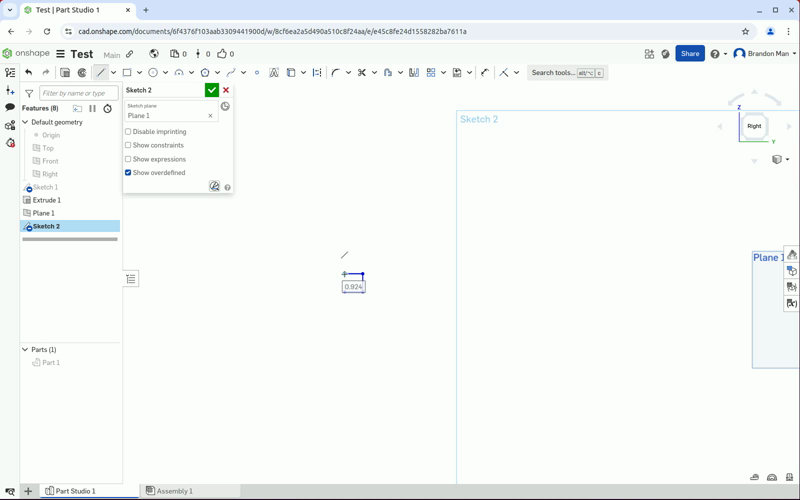
scroll(-6)
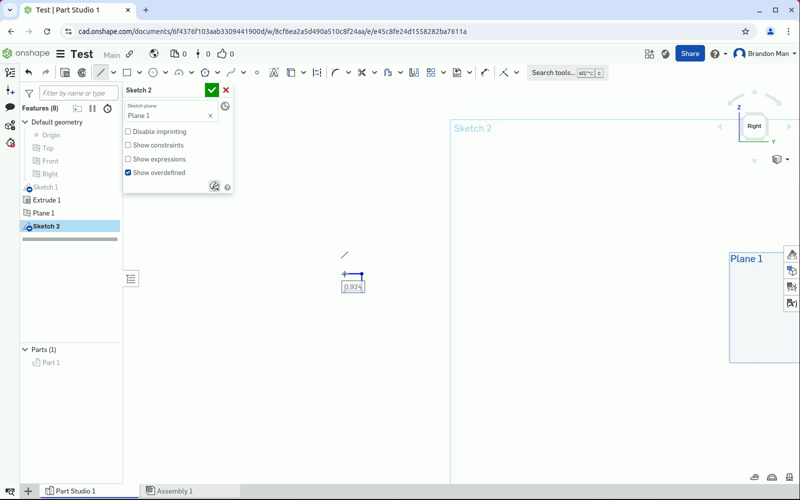
scroll(-6)
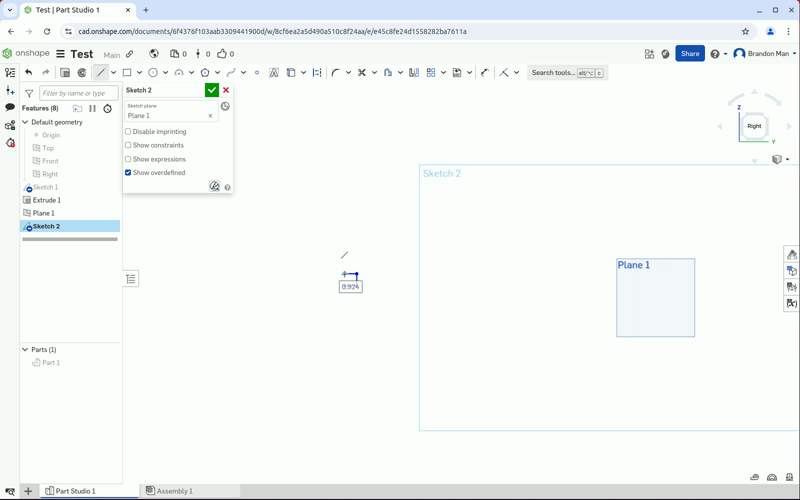
scroll(-6)
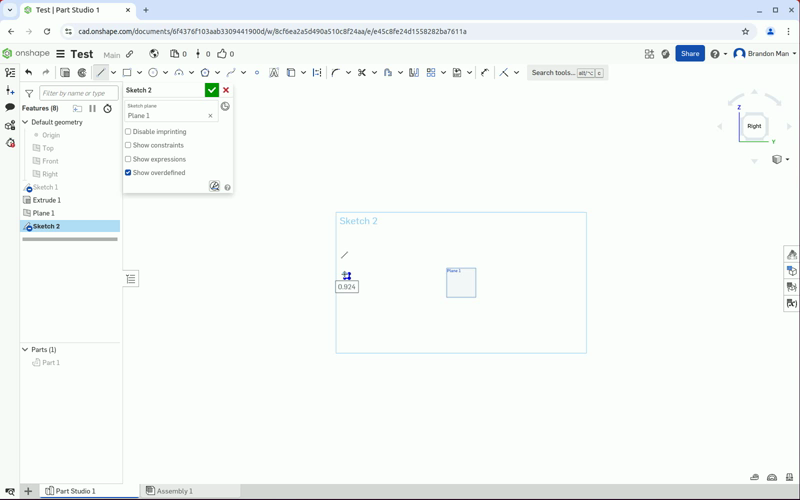
key_up(shift)
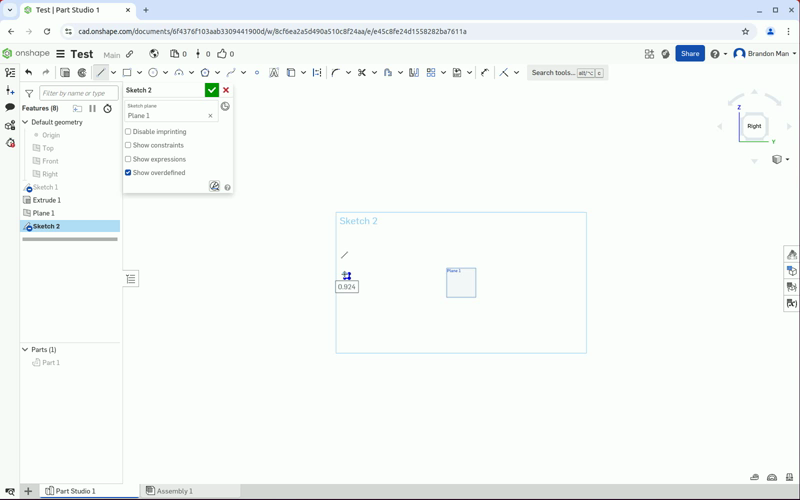
mouse_move(374, 273)
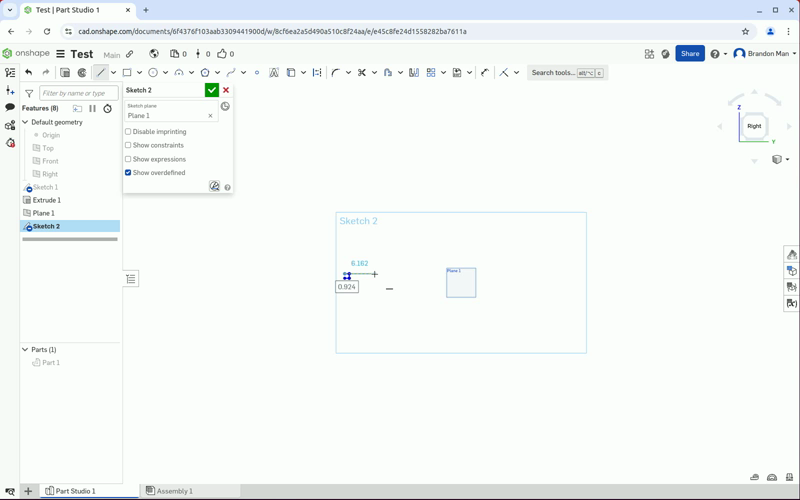
key_down(shift)
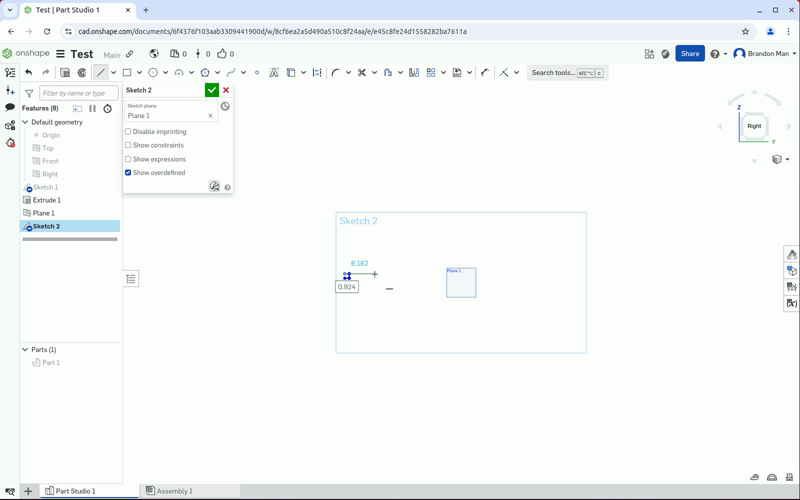
mouse_move(344, 278)
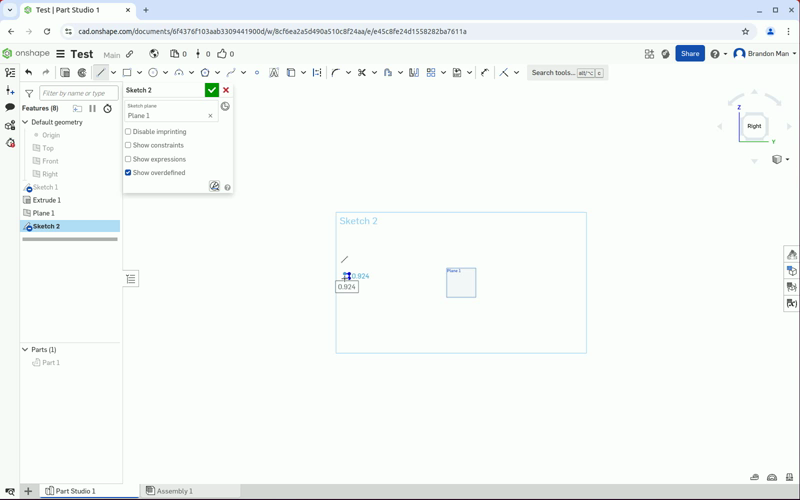
scroll(6)
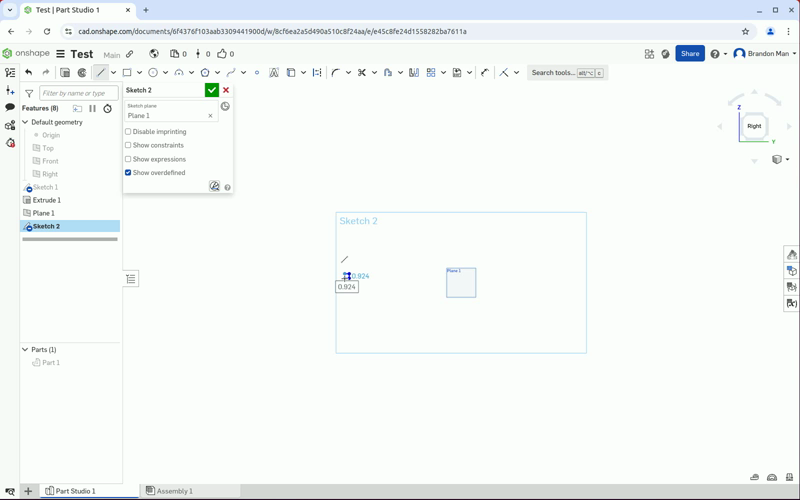
scroll(6)
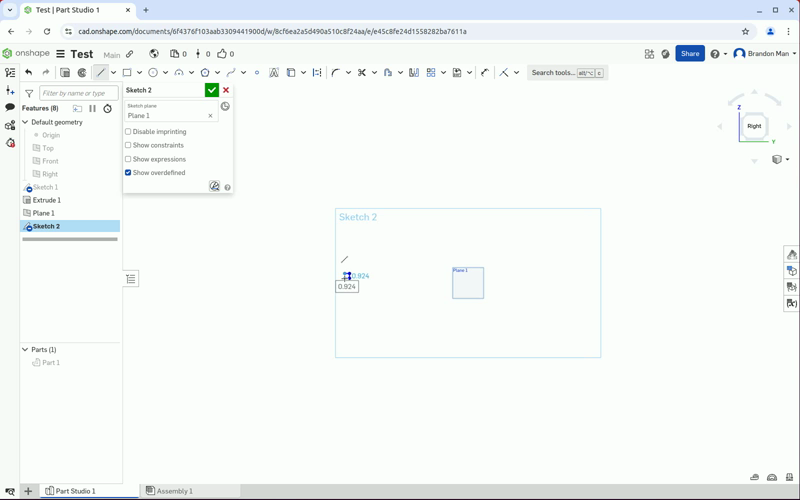
scroll(6)
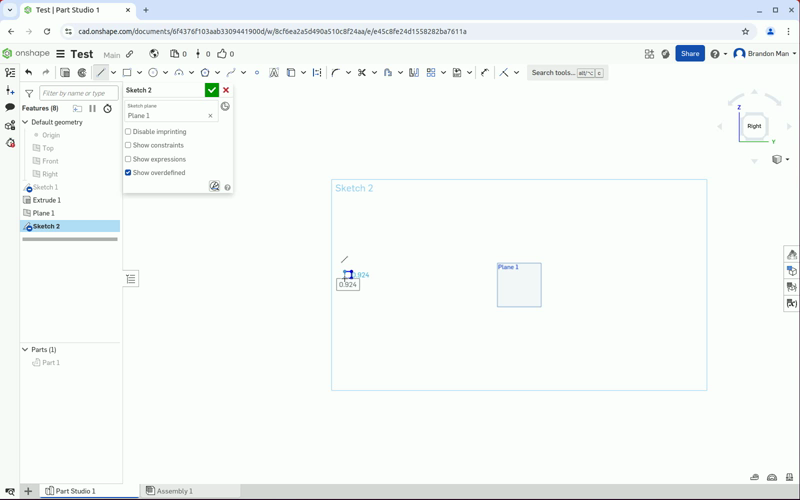
scroll(6)
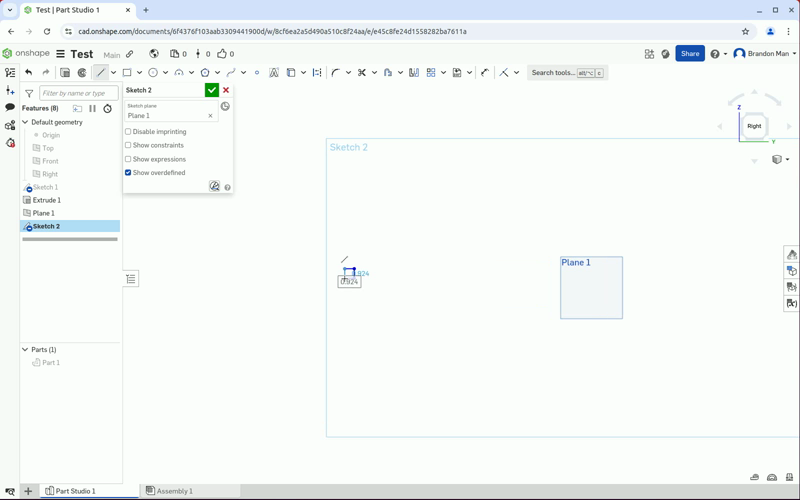
scroll(6)
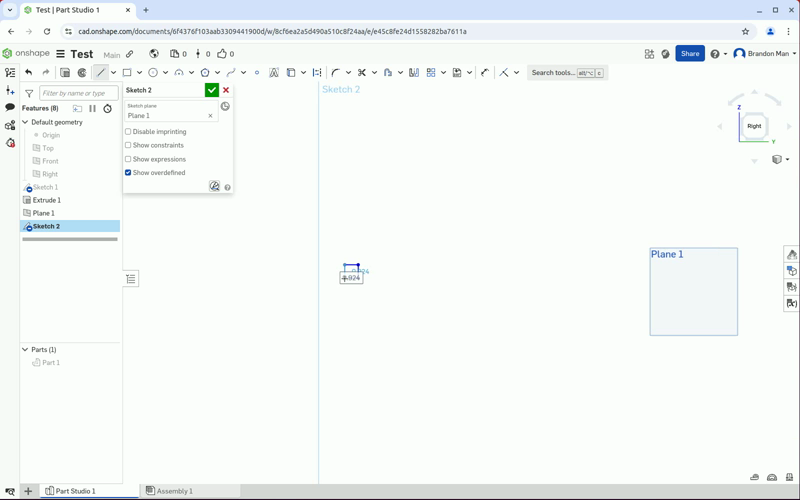
scroll(6)
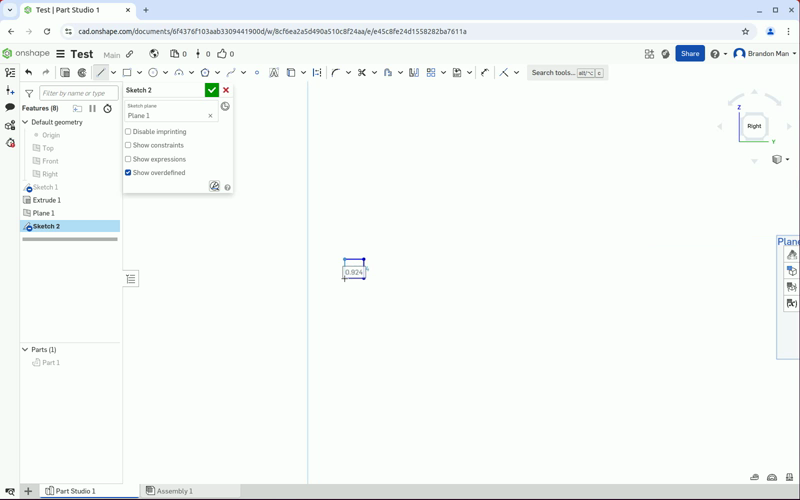
scroll(6)
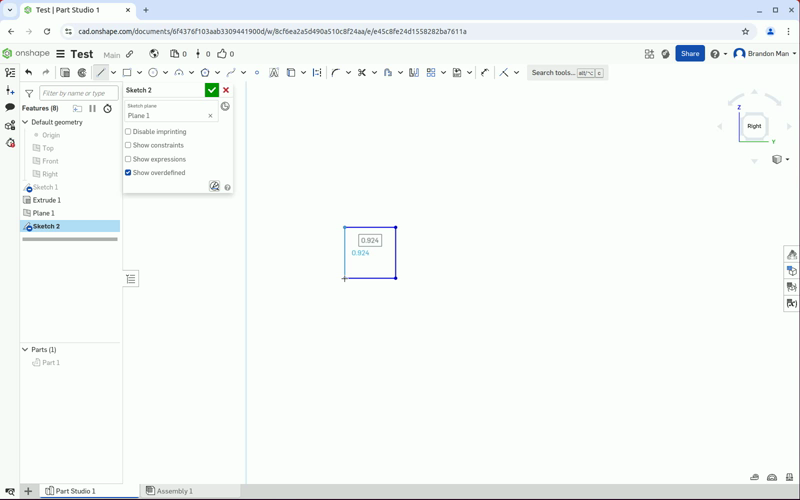
key_up(shift)
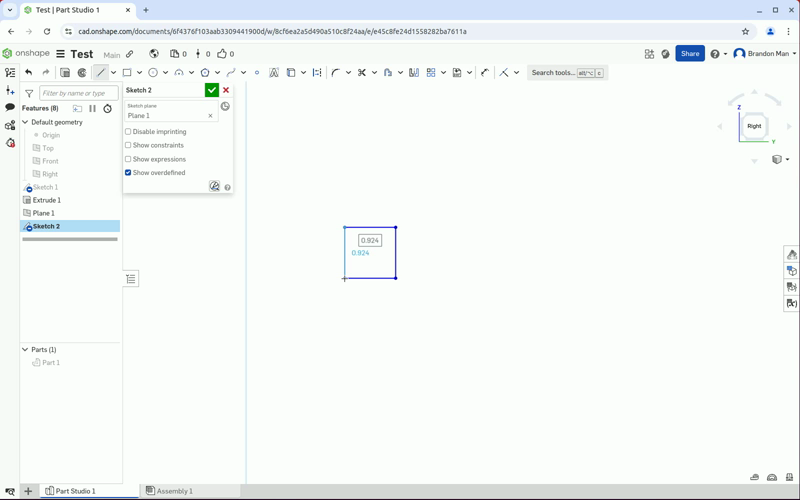
click(344, 278)
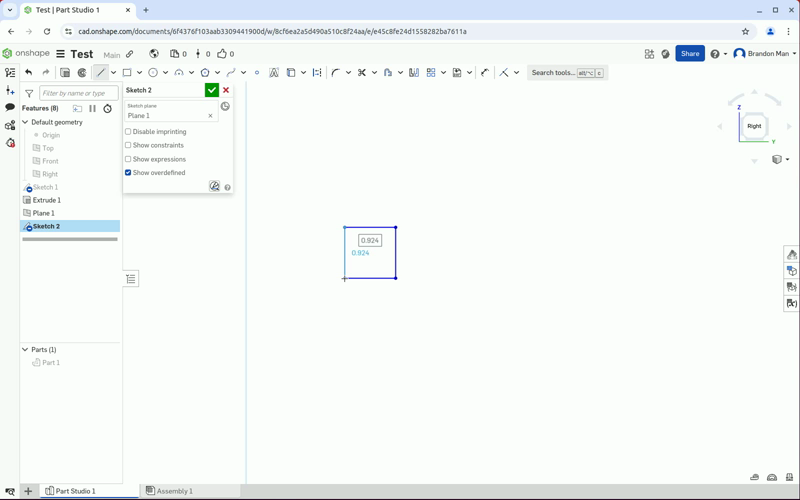
scroll(-6)
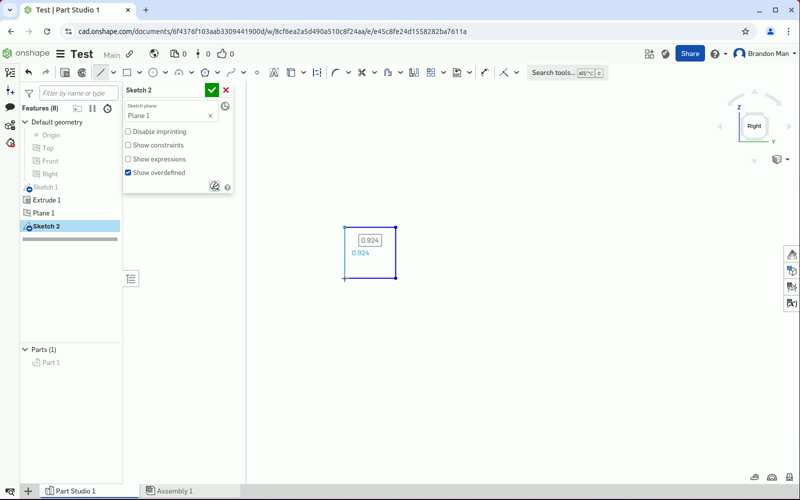
scroll(-6)
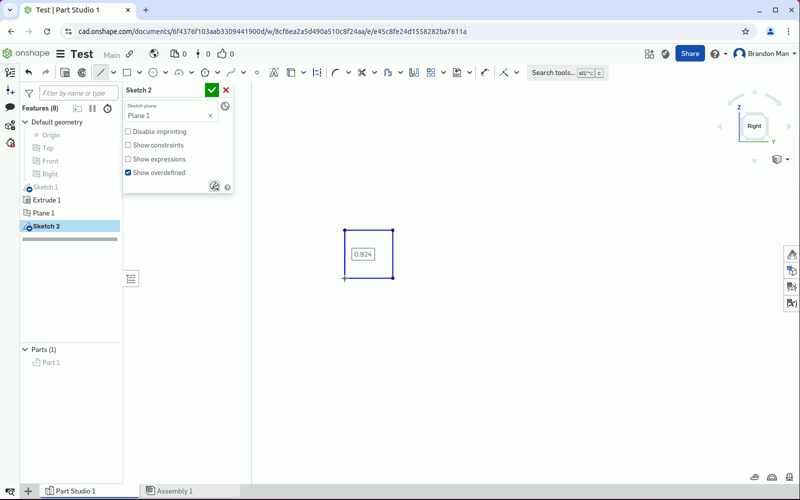
scroll(-6)
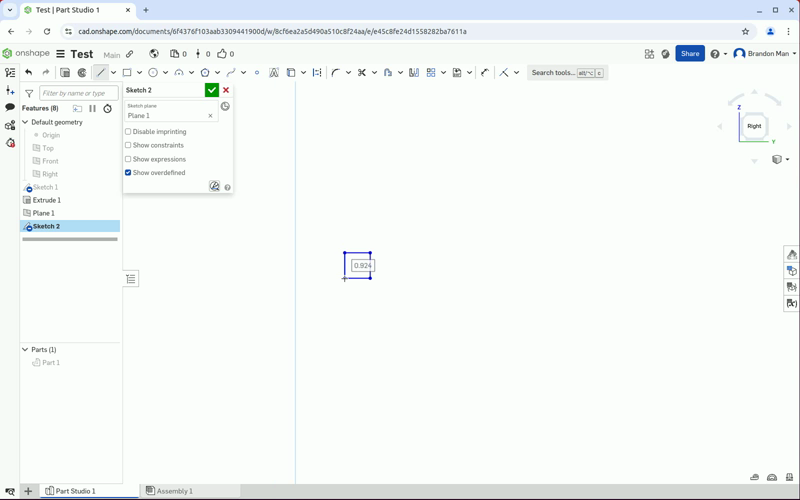
scroll(-6)
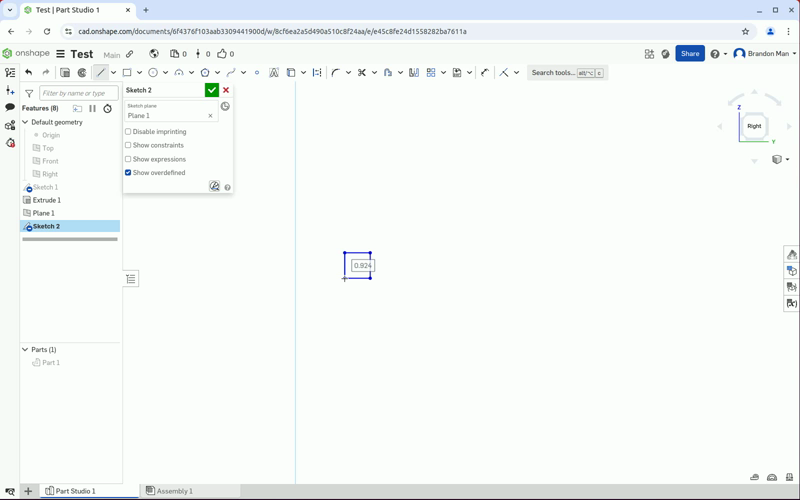
scroll(-6)
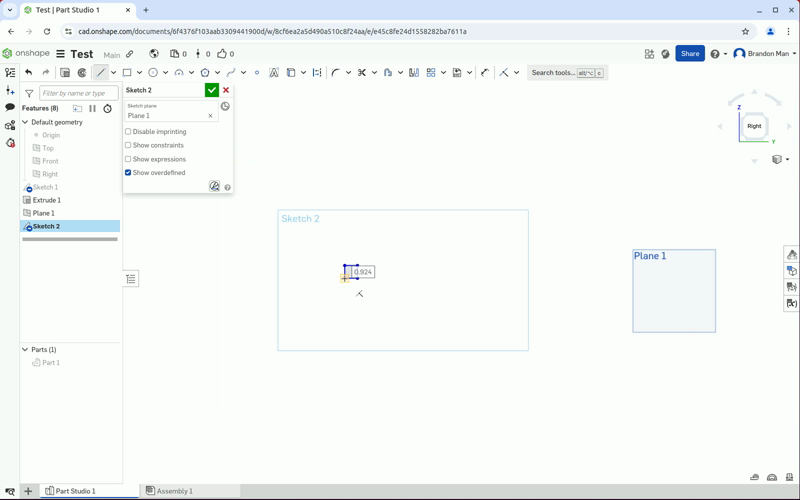
scroll(-6)
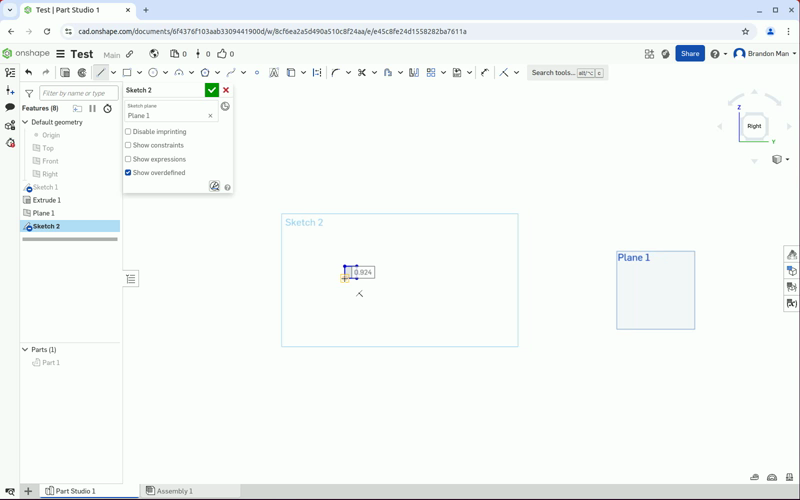
scroll(-6)
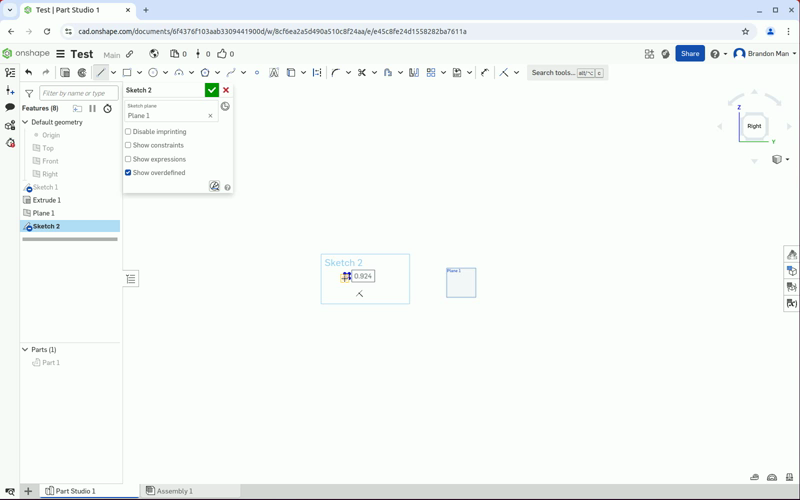
key(esc)
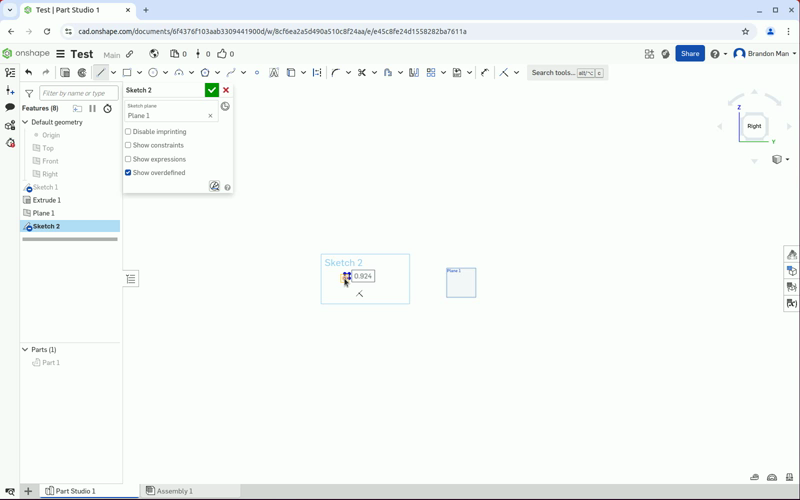
mouse_move(347, 276)
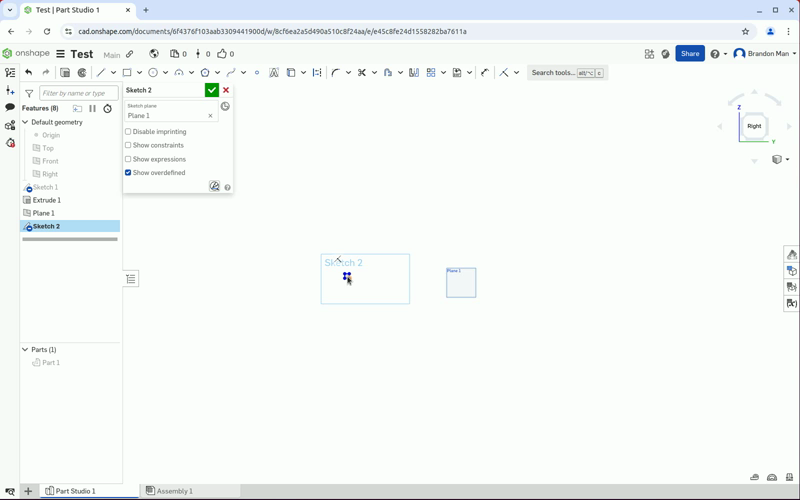
scroll(6)
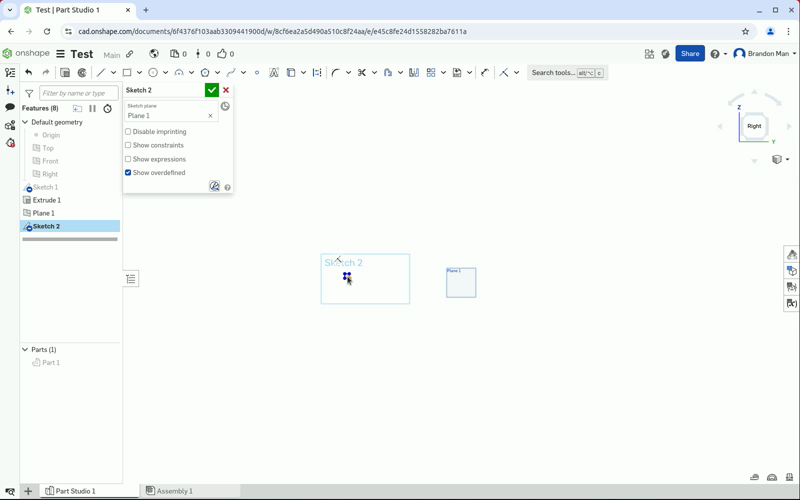
scroll(6)
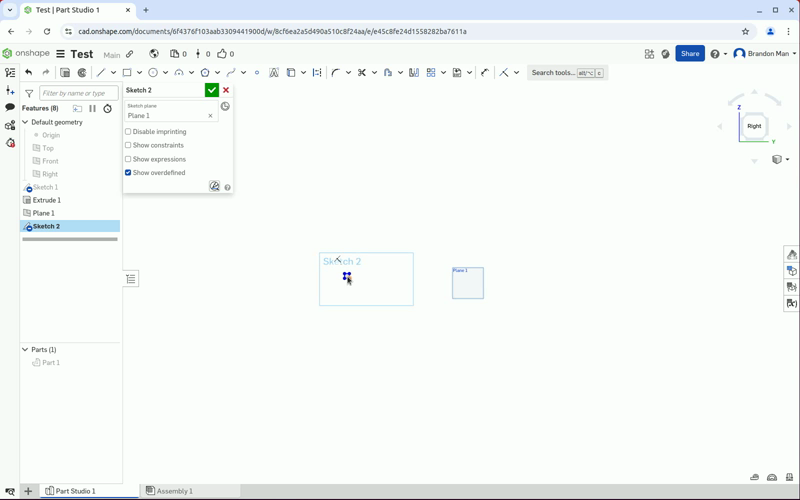
scroll(6)
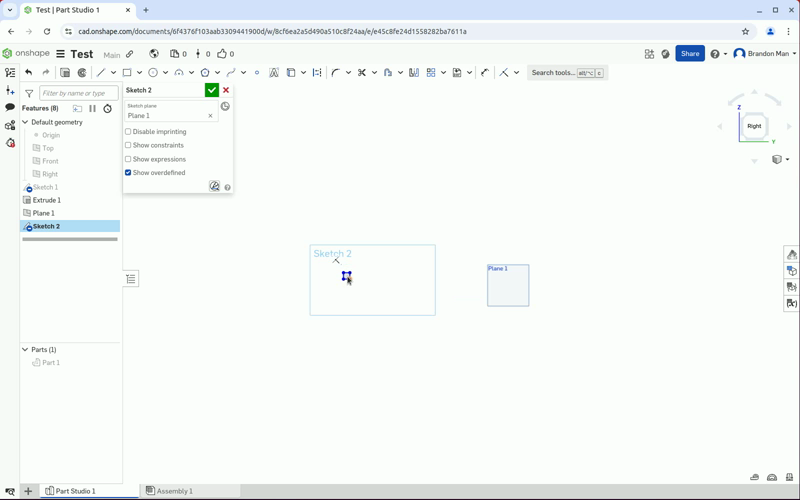
scroll(6)
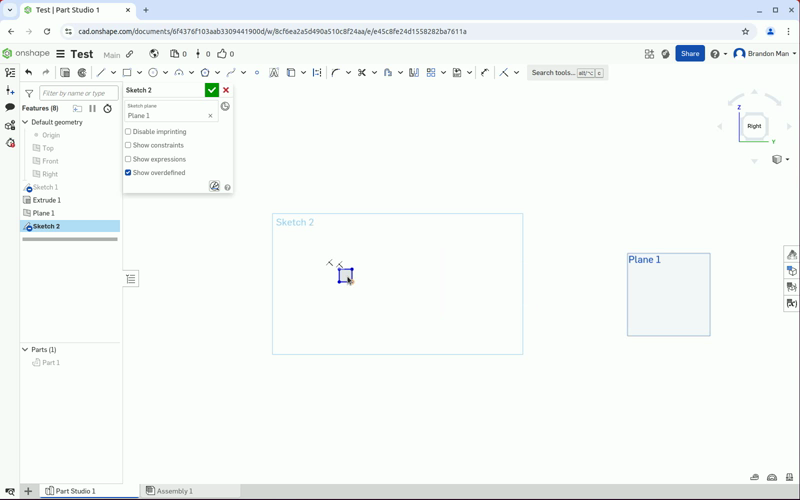
scroll(6)
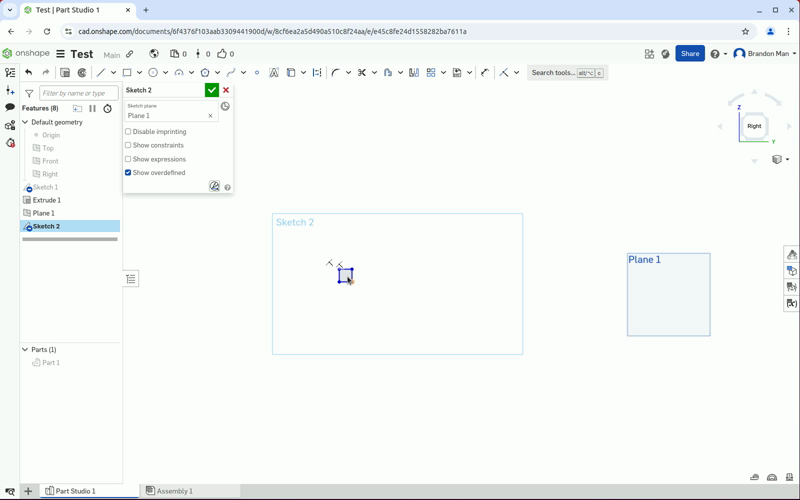
scroll(6)
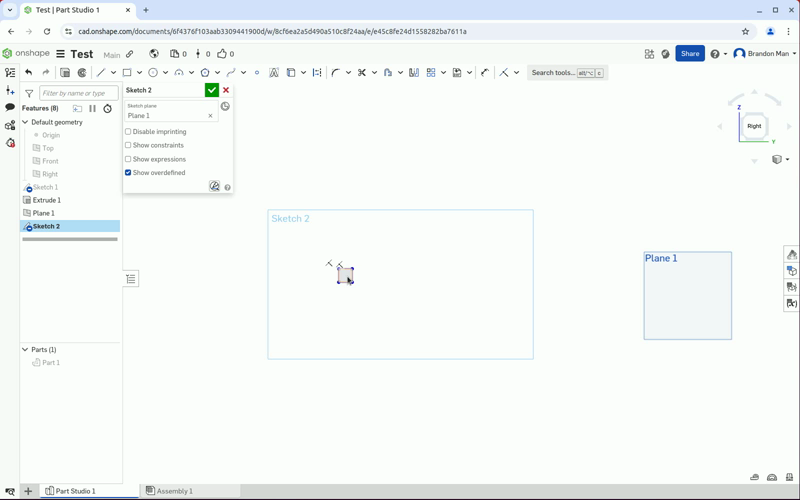
scroll(6)
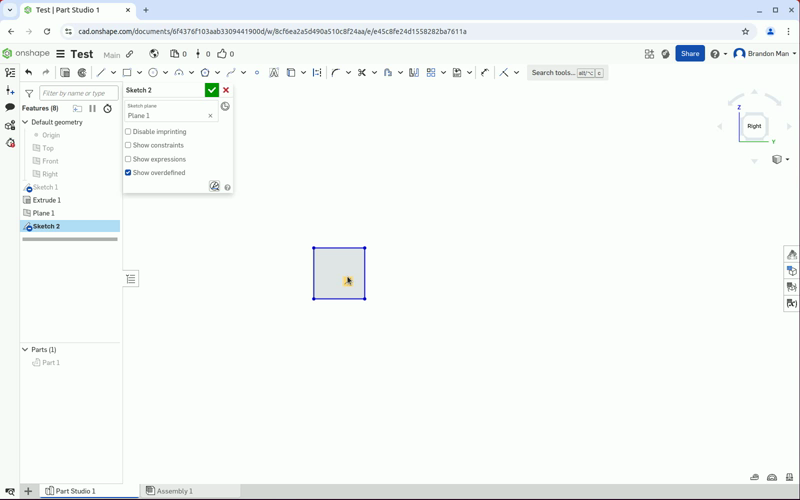
click(347, 276)
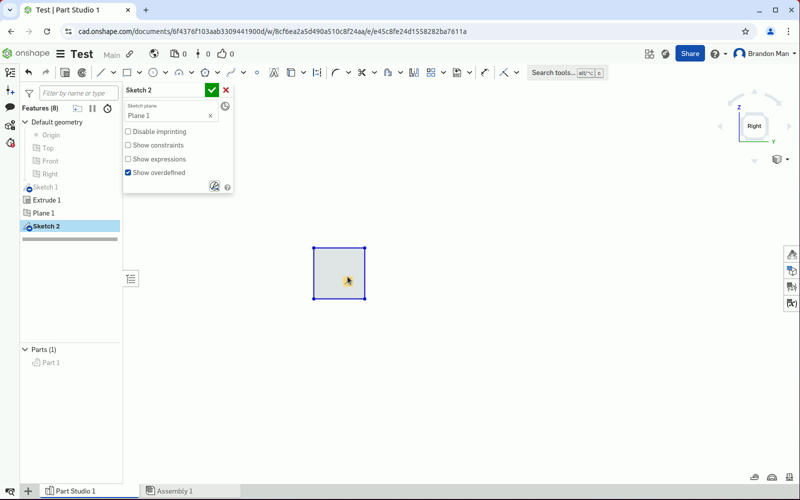
scroll(-6)
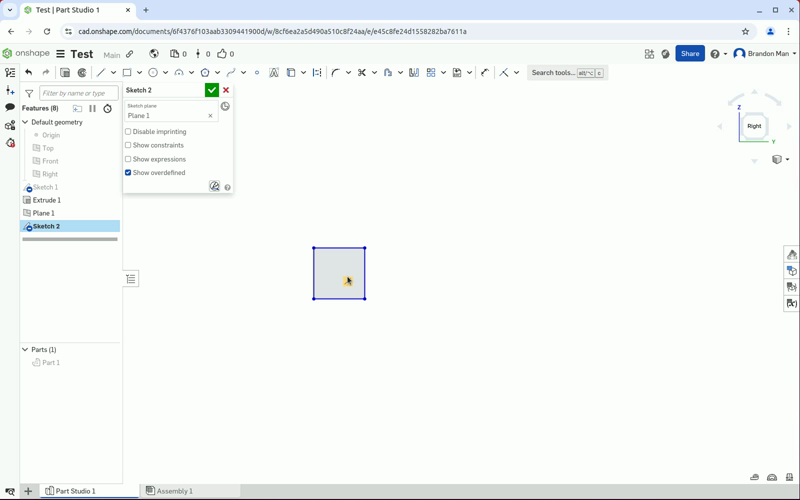
scroll(-6)
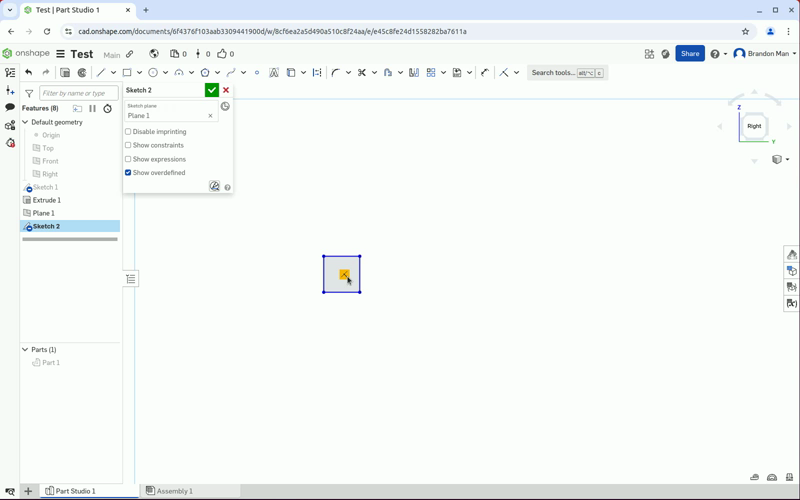
scroll(-6)
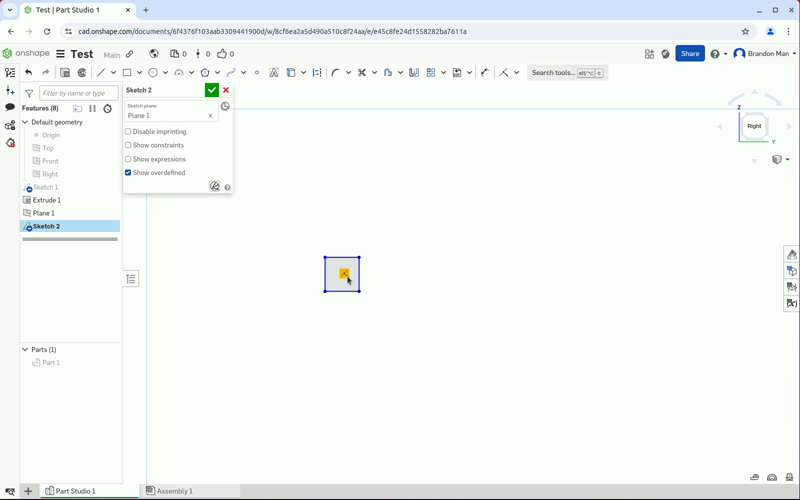
scroll(-6)
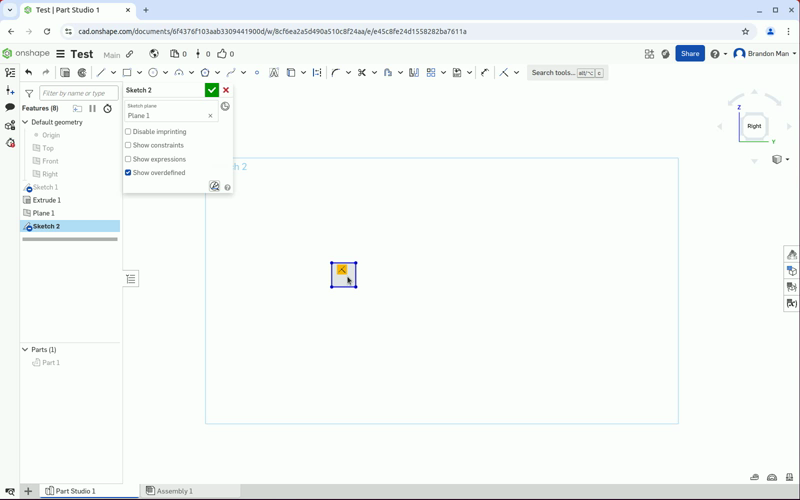
scroll(-6)
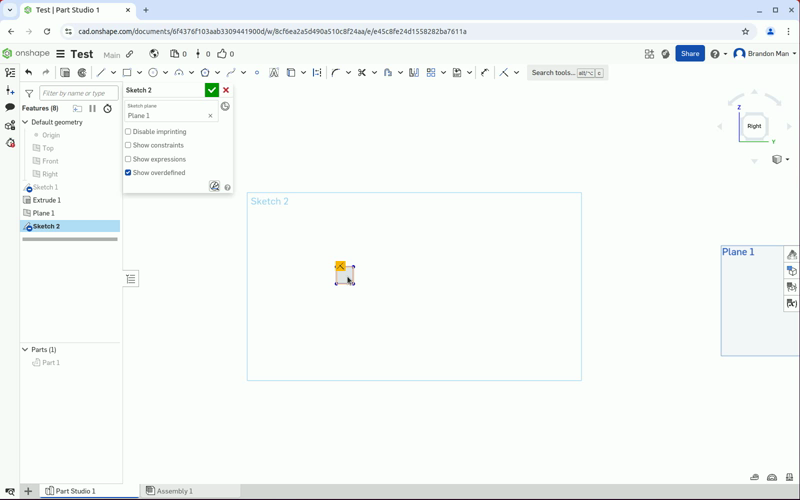
scroll(-6)
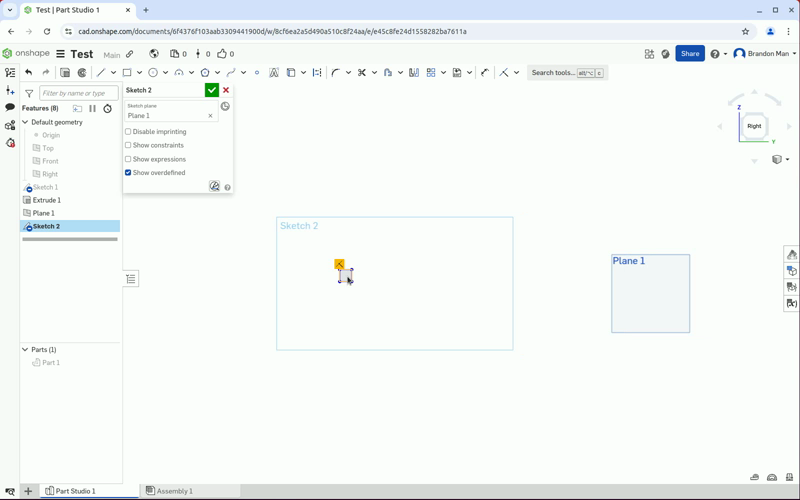
scroll(-6)
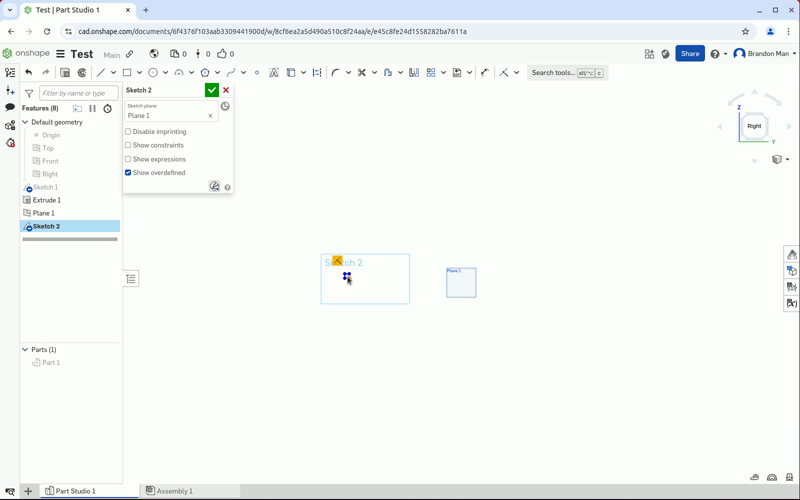
mouse_move(73, 352)
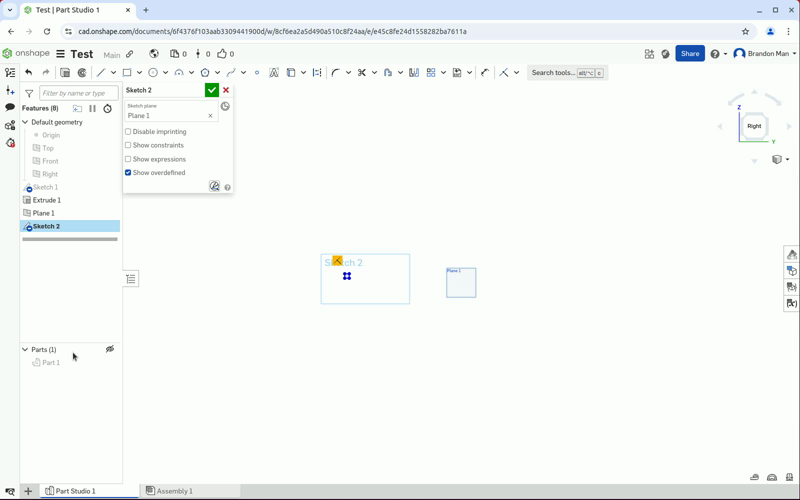
key(shift+y)
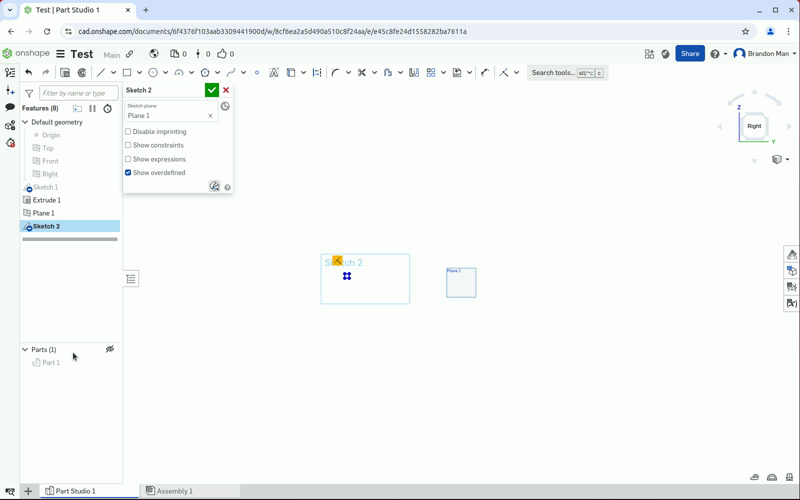
key(shift+e)
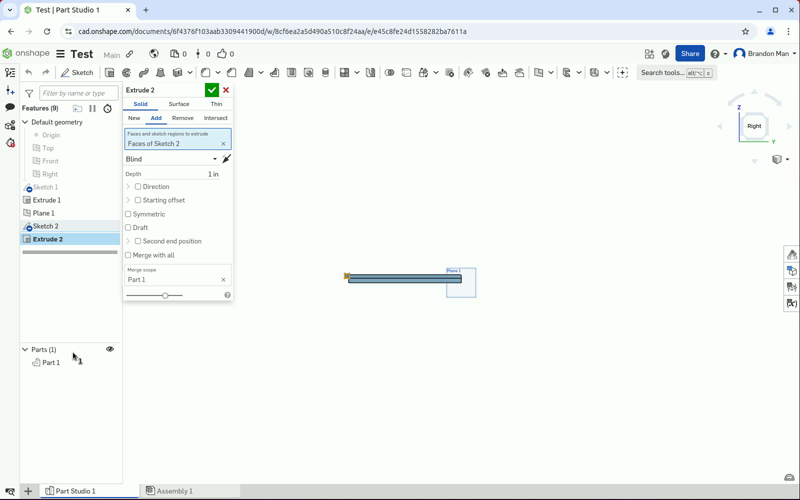
mouse_move(143, 106)
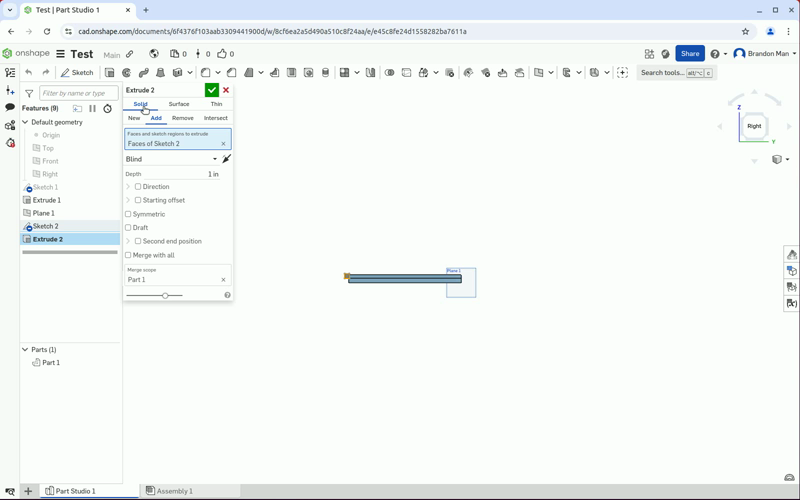
click(143, 106)
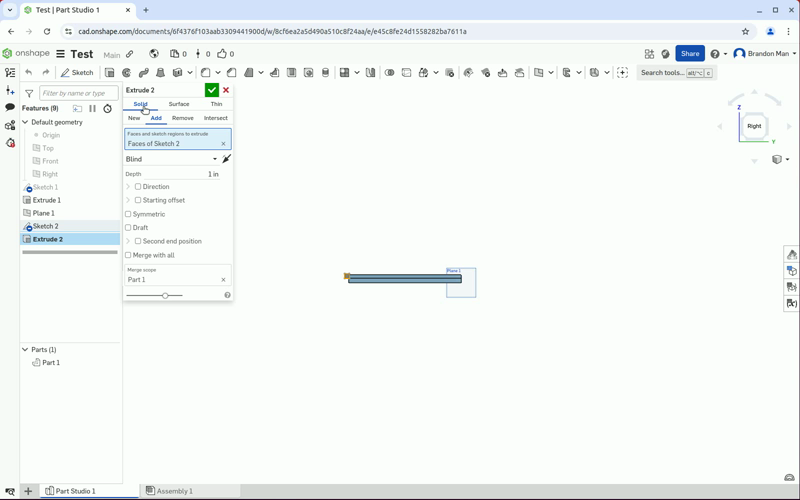
mouse_move(186, 120)
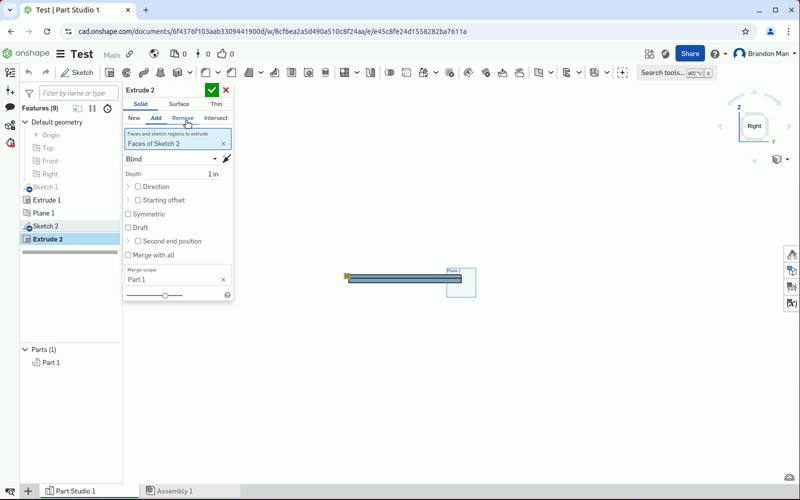
click(186, 120)
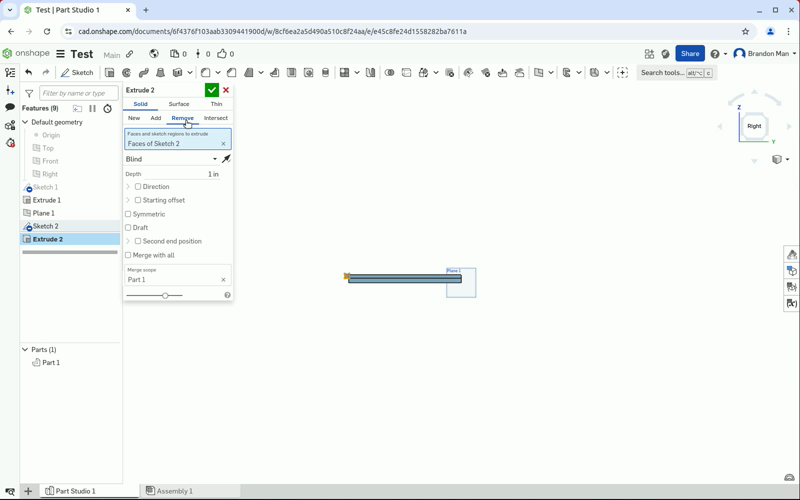
key(tab, 4)
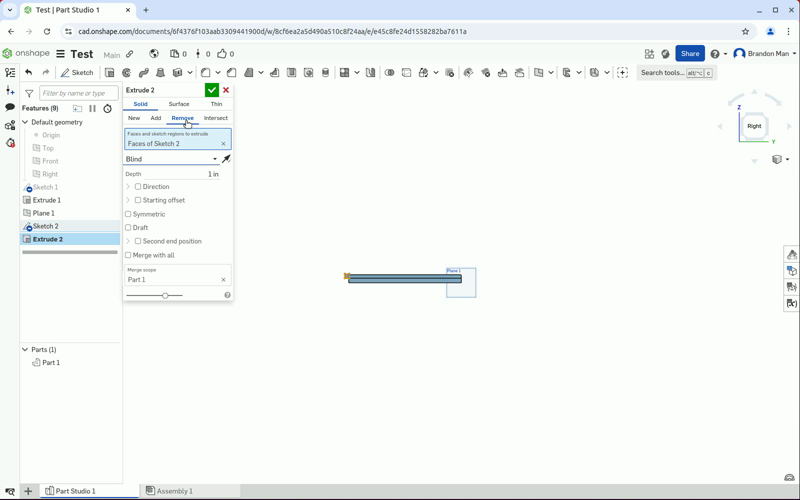
text(17.09)
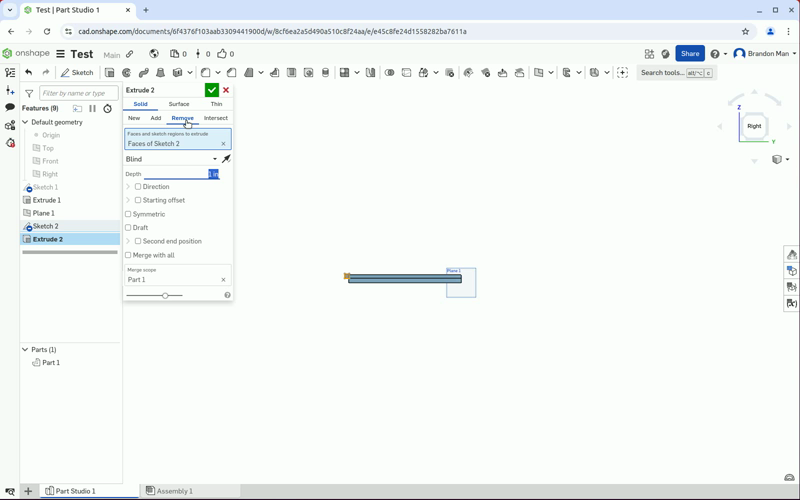
key(tab, 6)
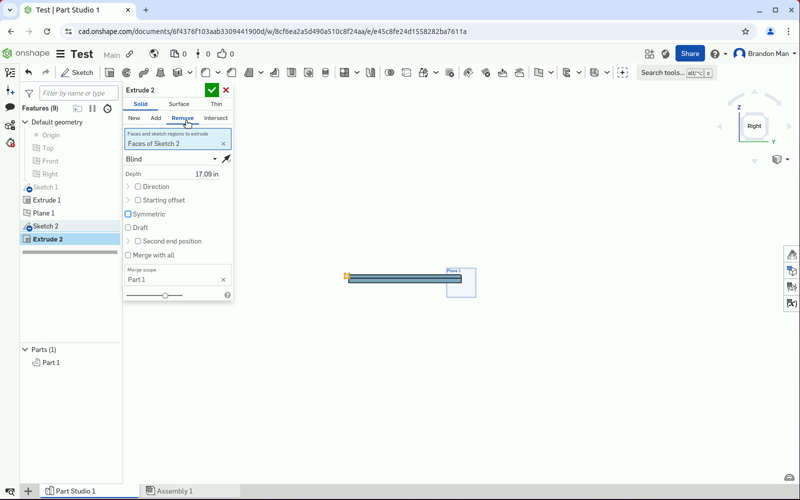
key(space)
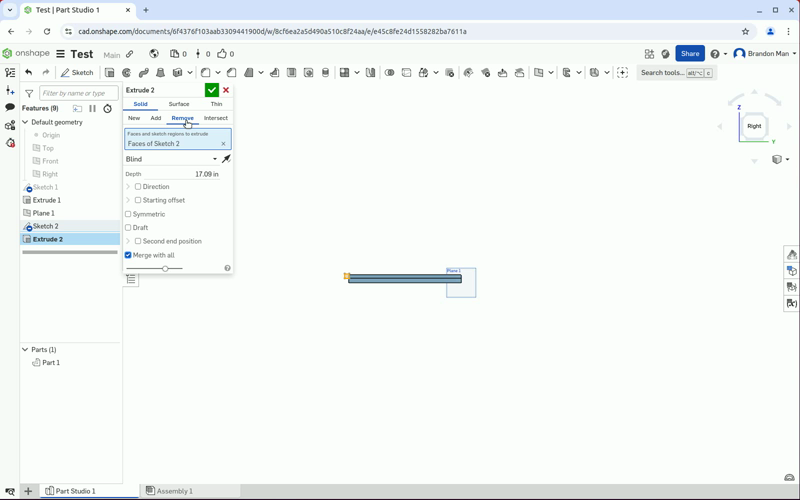
key(enter)
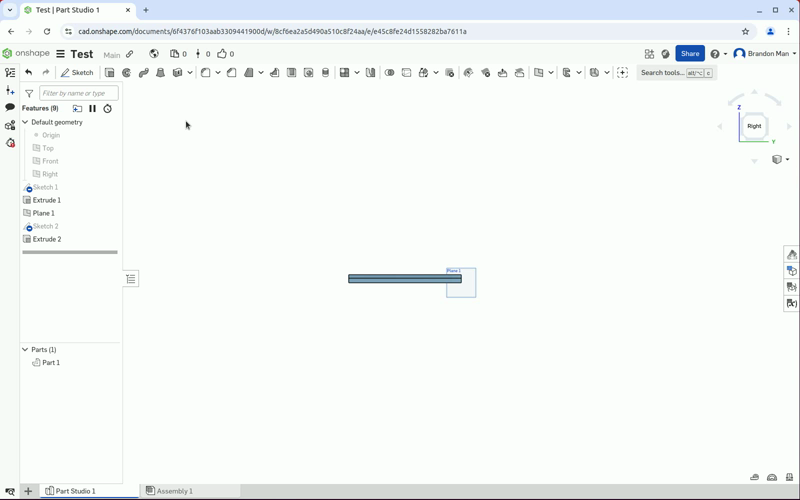
key(shift+h)
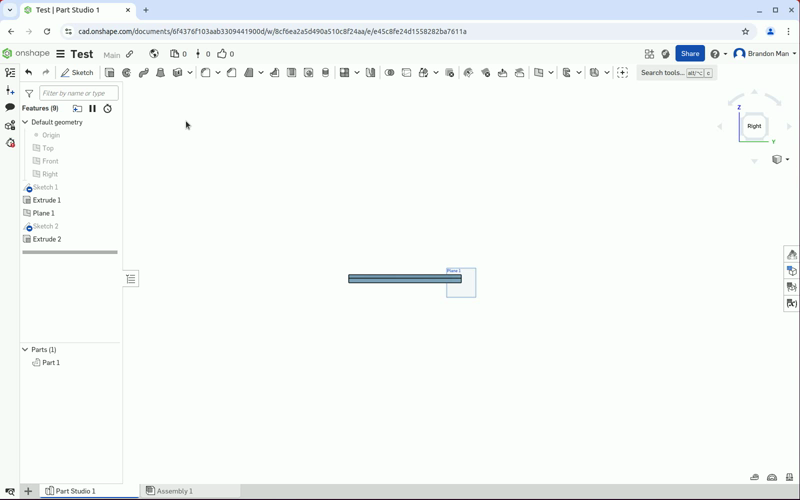
key(shift+h)
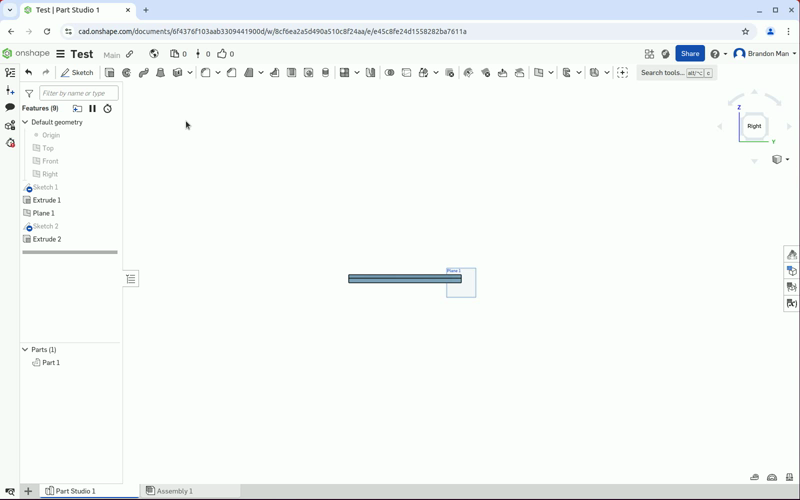
key(shift+7)
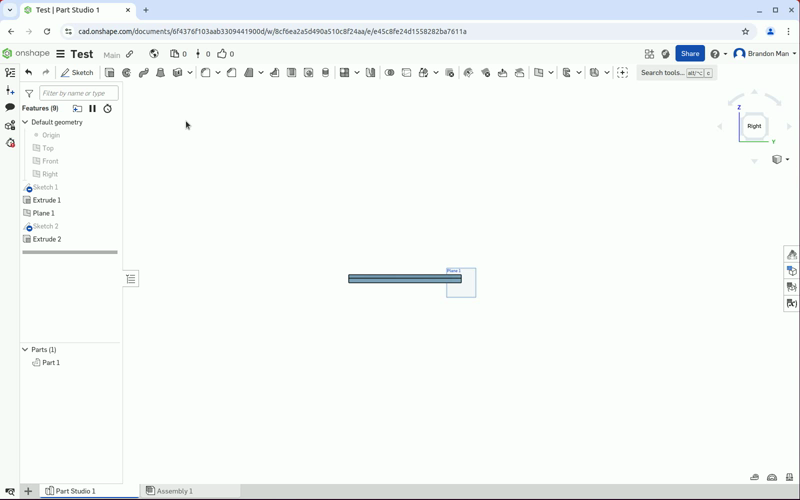
key(right, 2)
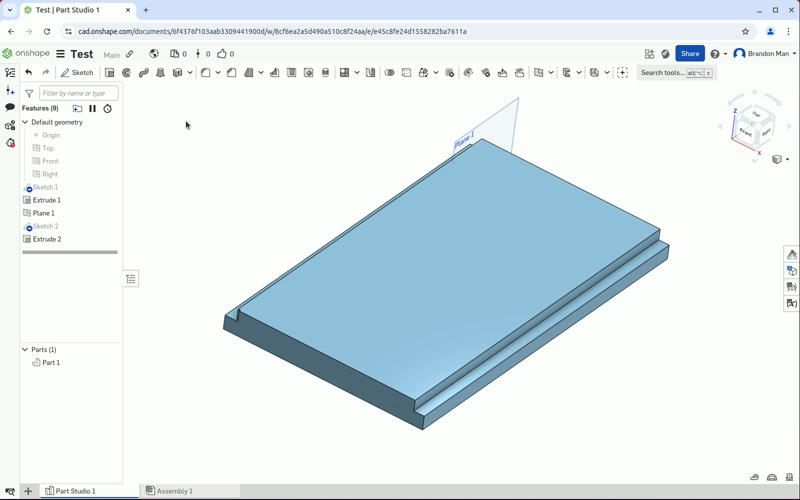
key(down, 2)
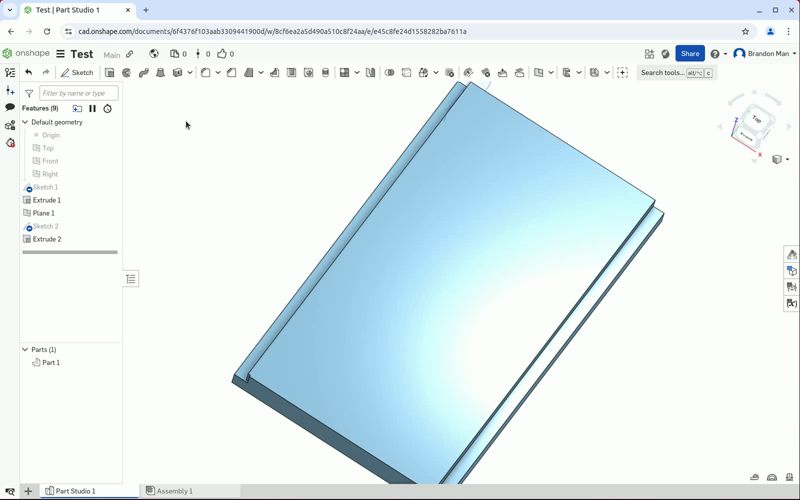
key(up, 2)
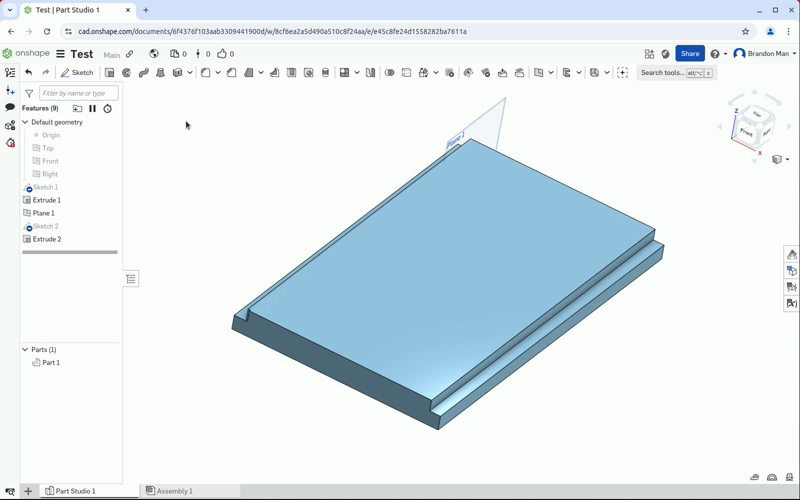
key(left, 2)
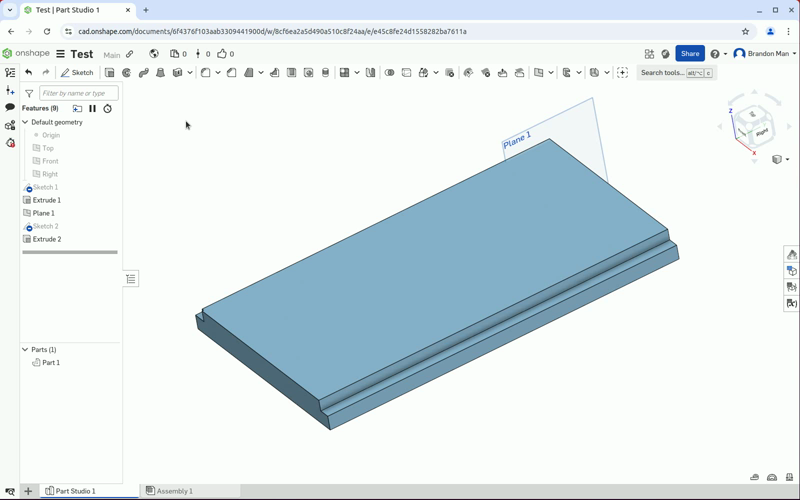
mouse_move(73, 189)
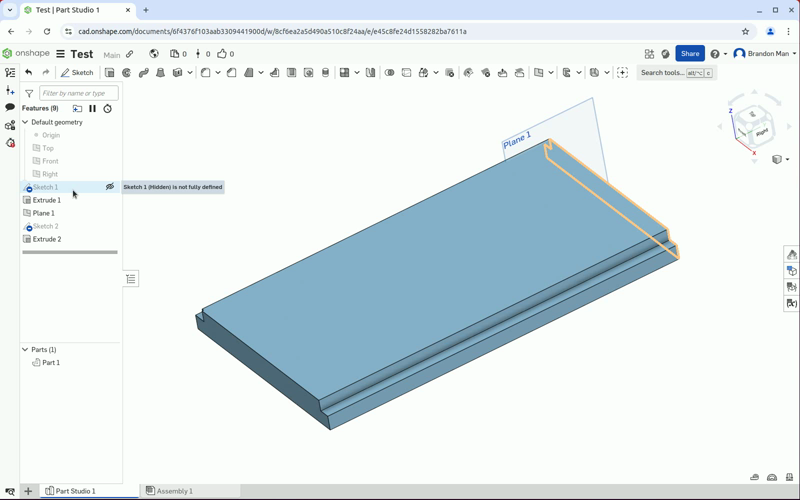
click(73, 189)